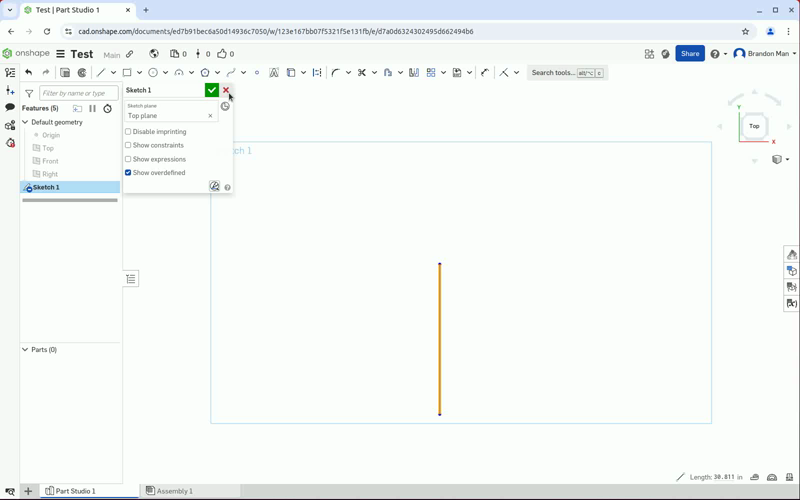
key(shift+h)
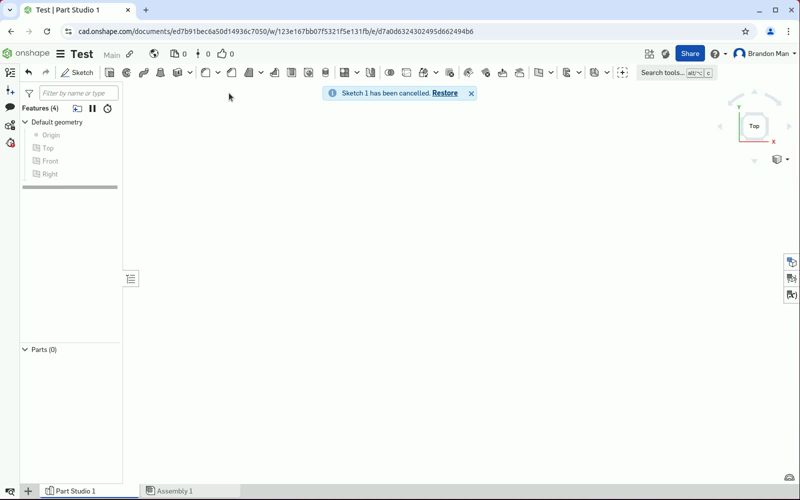
mouse_move(73, 352)
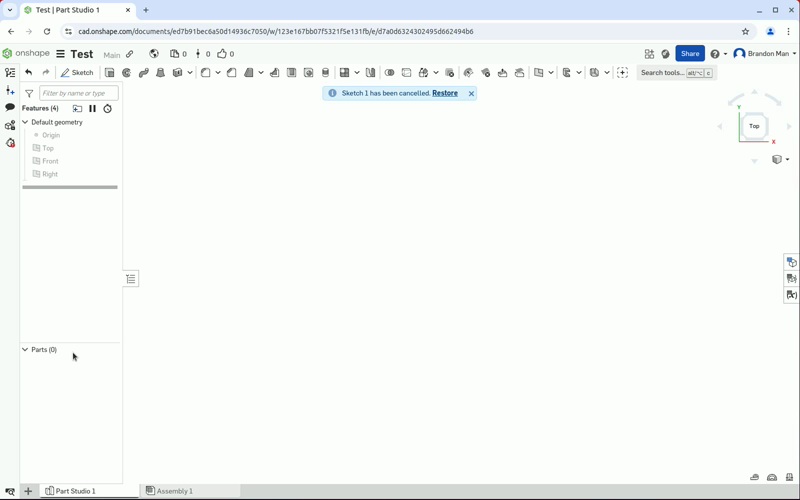
key(y)
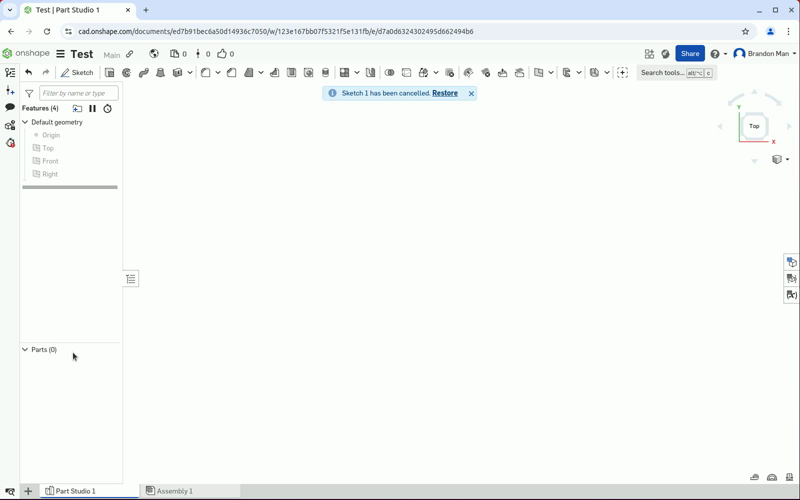
key(shift+p)
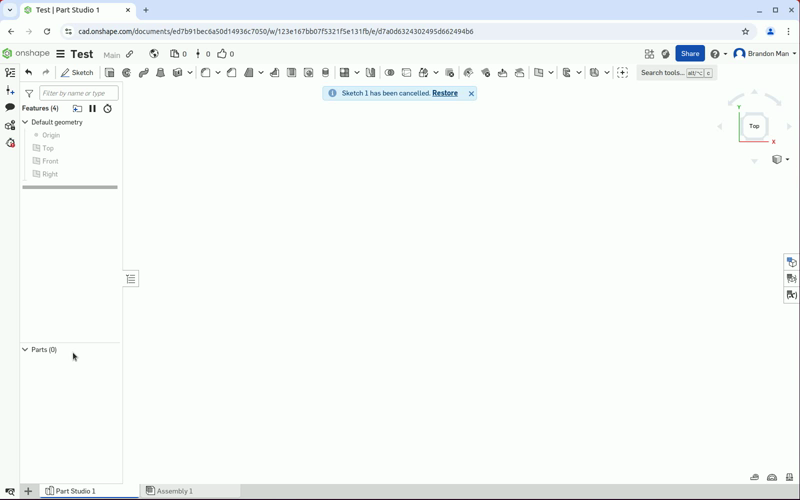
key(space)
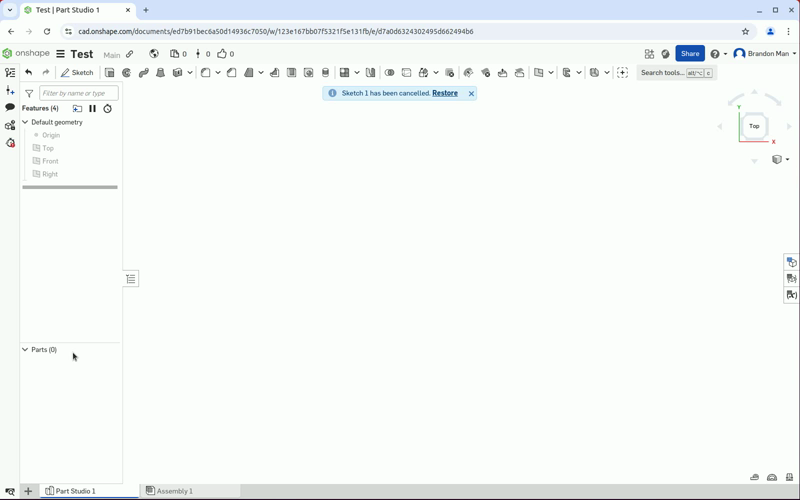
key_down(shift)
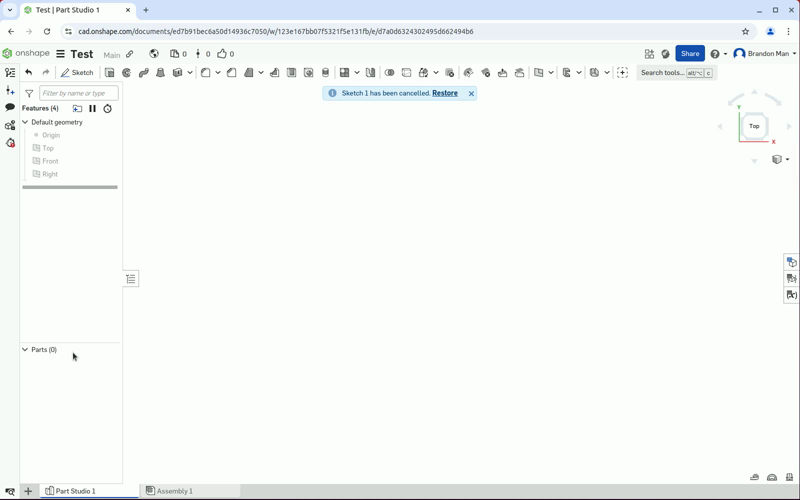
key(up)
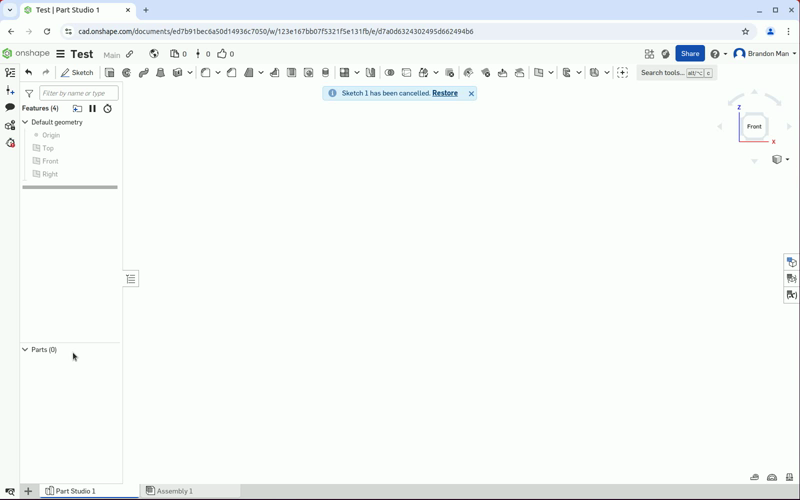
key_up(shift)
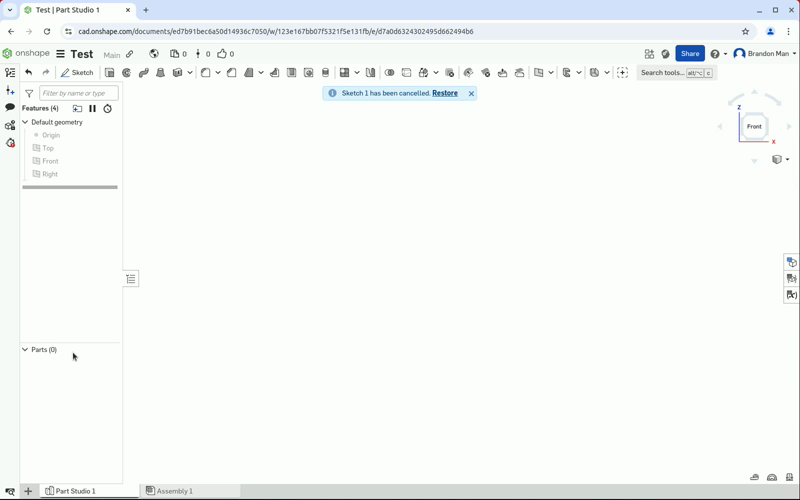
mouse_move(73, 352)
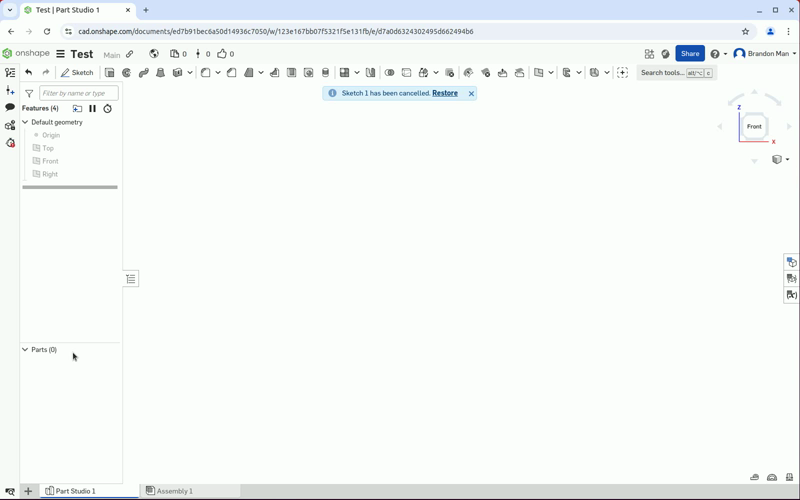
key(shift+y)
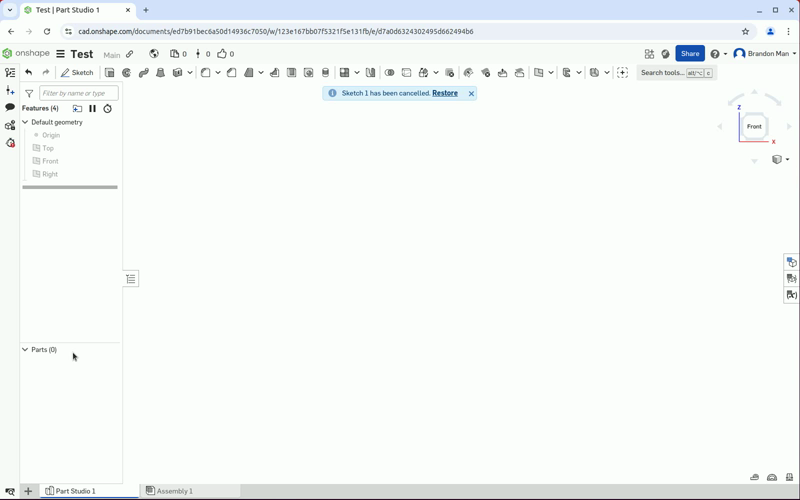
key(shift+s)
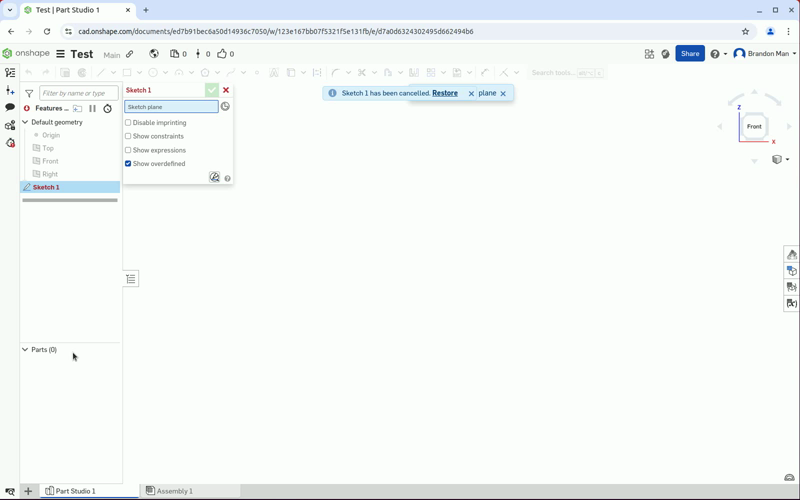
mouse_move(73, 163)
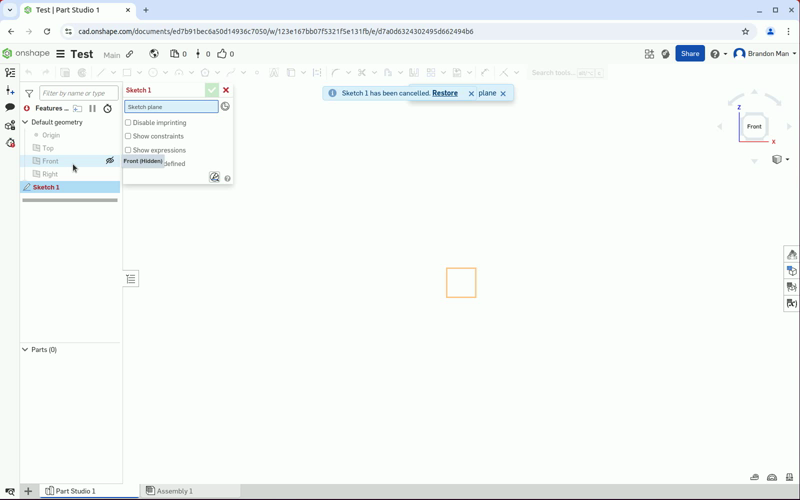
click(73, 163)
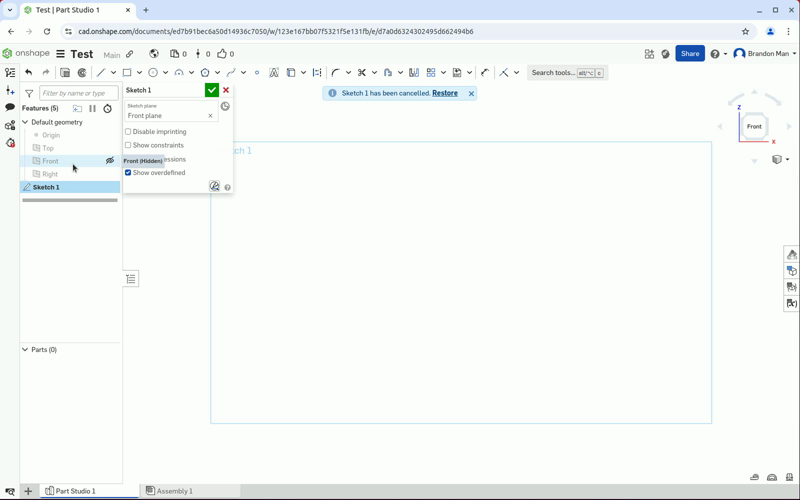
mouse_move(73, 352)
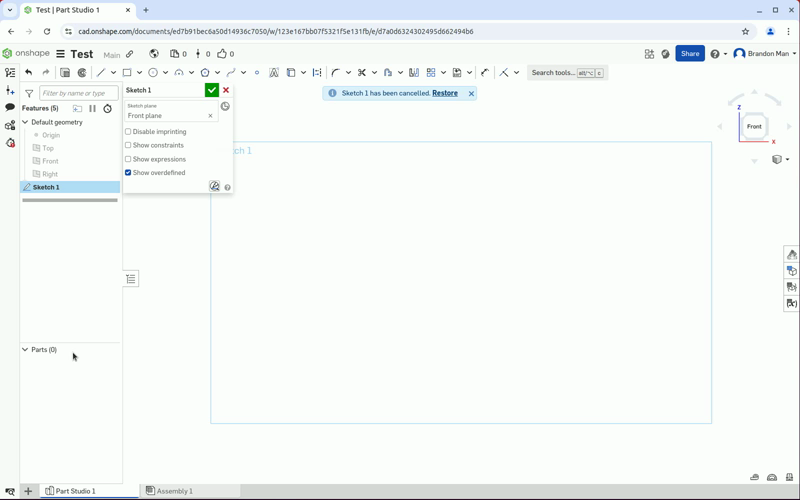
key(y)
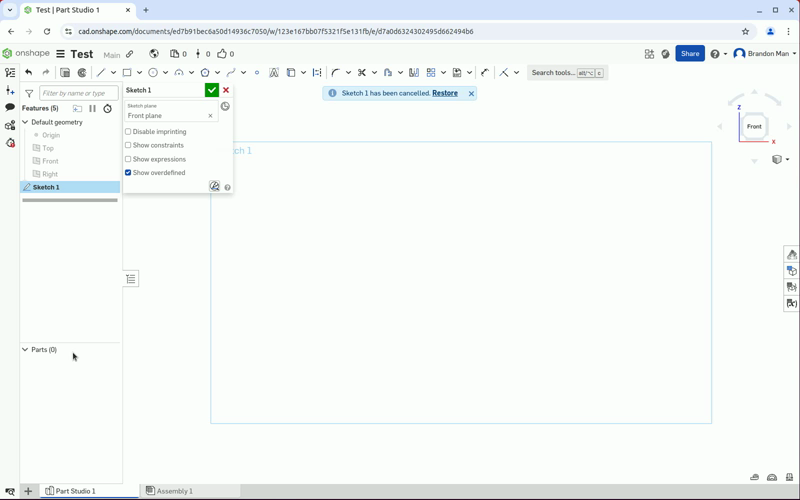
key(l)
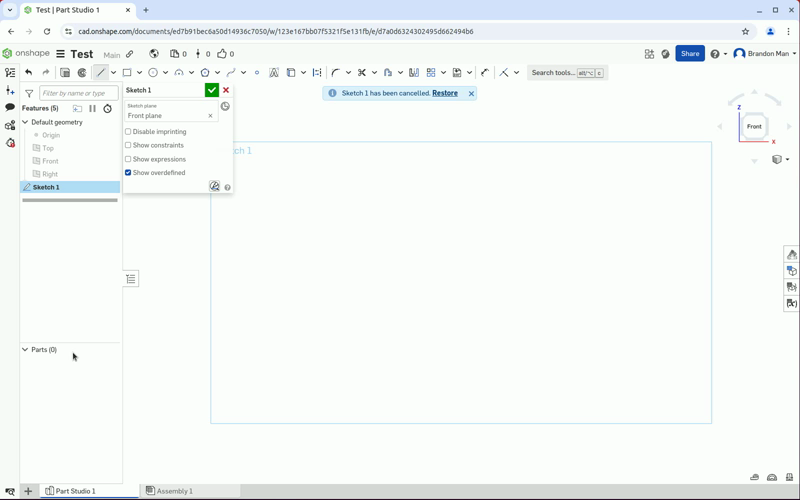
key_down(shift)
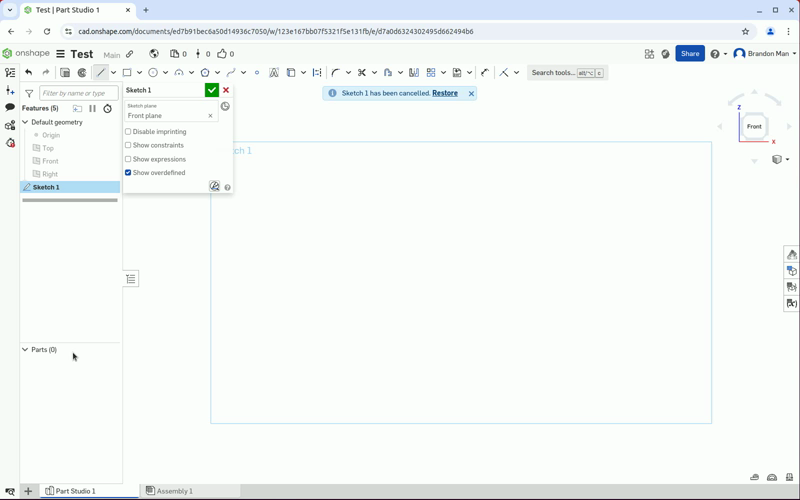
mouse_move(379, 363)
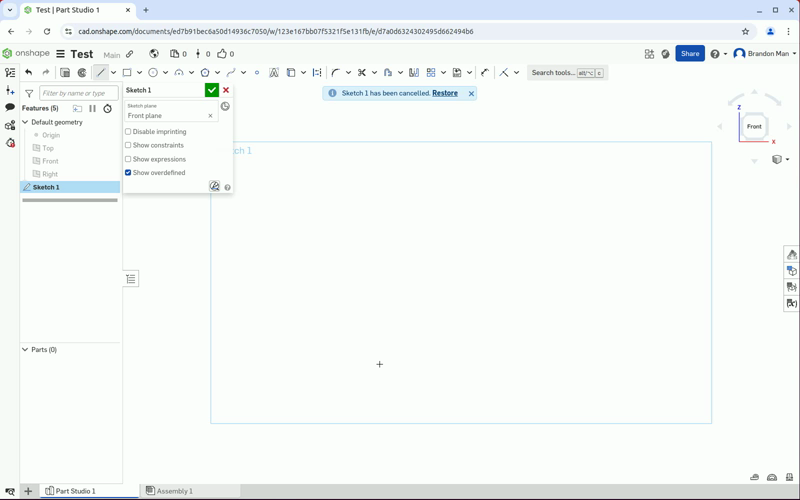
click(379, 363)
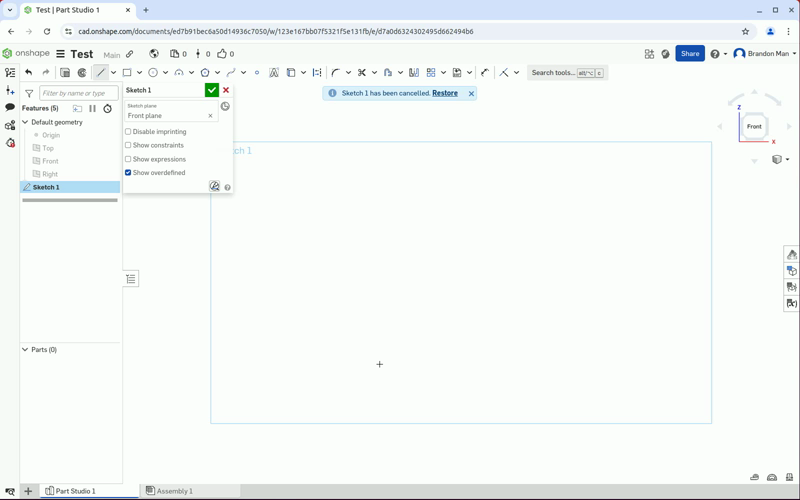
key_up(shift)
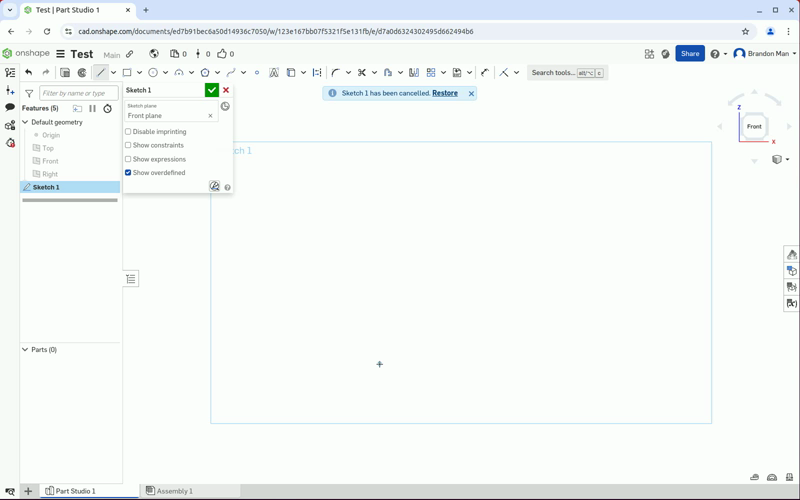
key_down(shift)
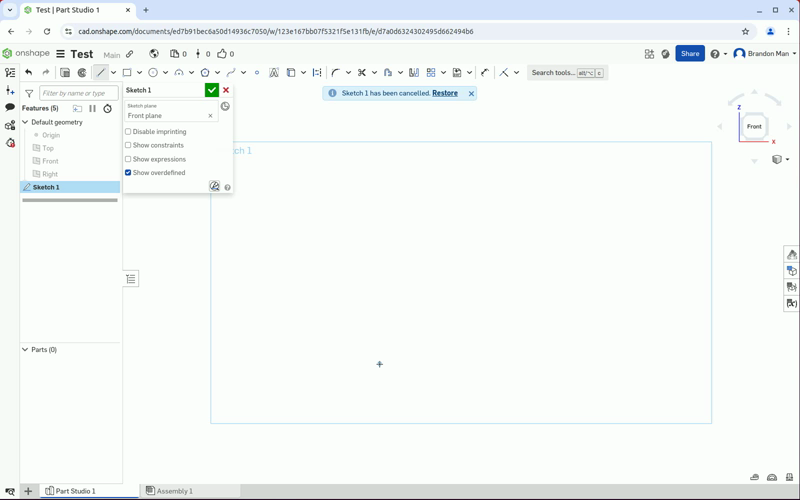
mouse_move(540, 363)
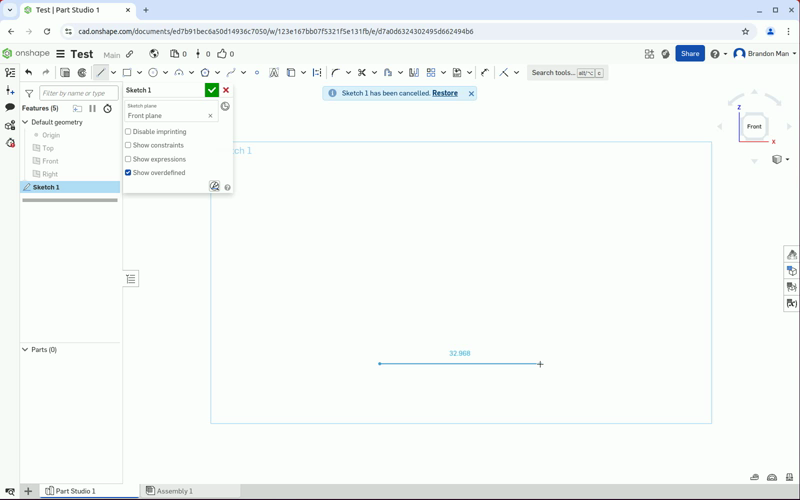
click(540, 363)
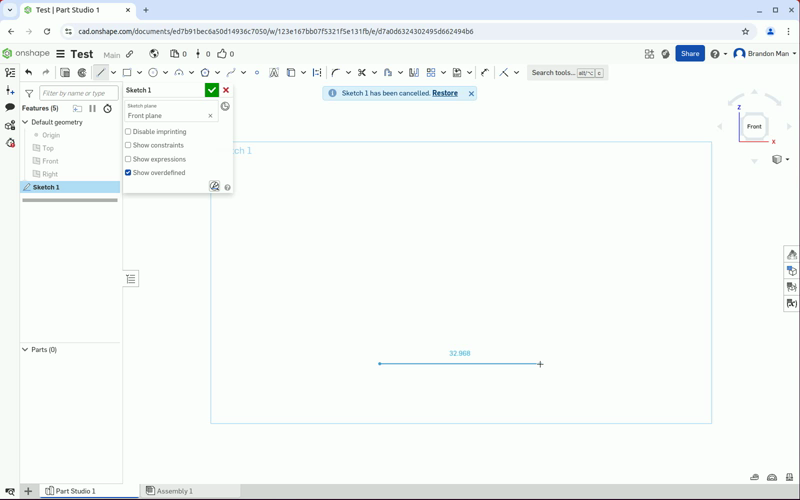
key_up(shift)
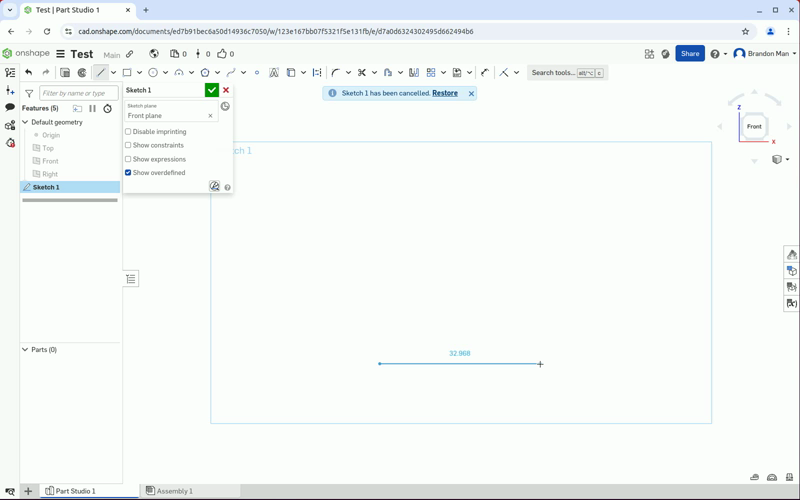
key_down(shift)
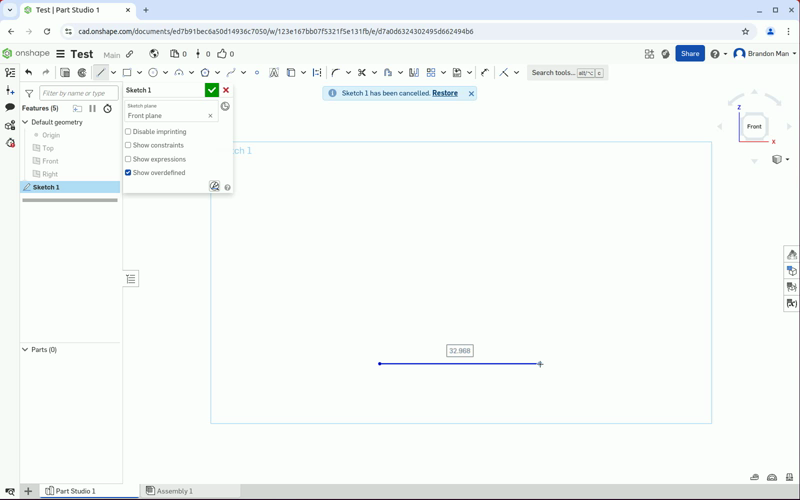
mouse_move(540, 203)
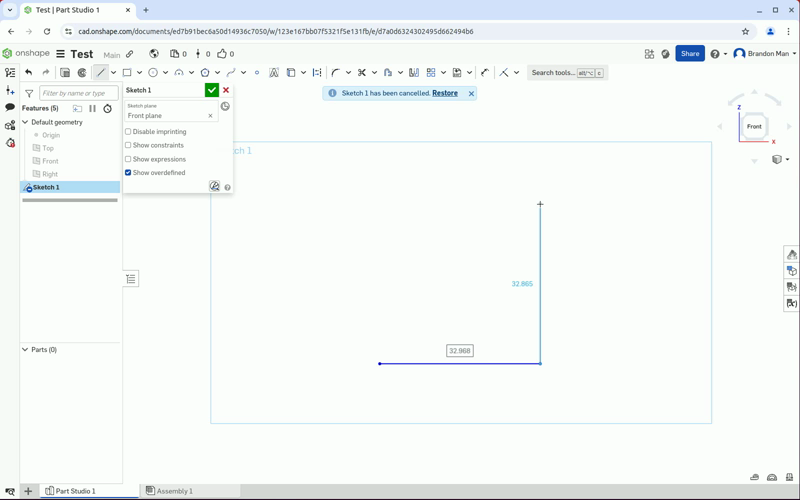
click(540, 203)
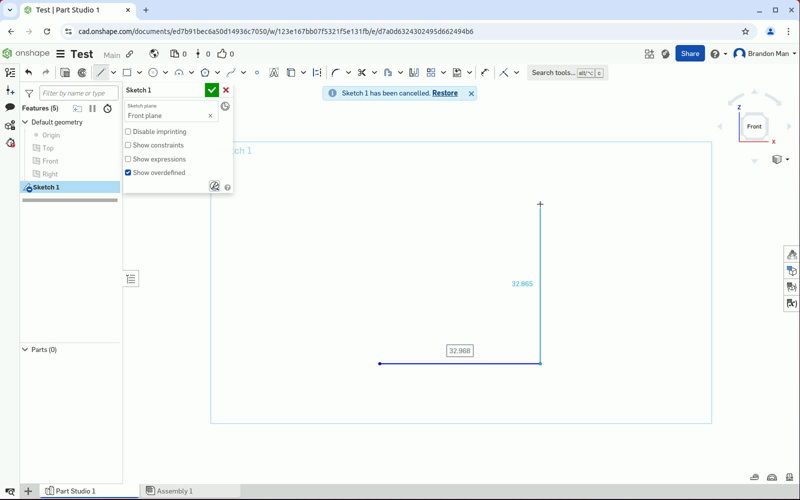
key_up(shift)
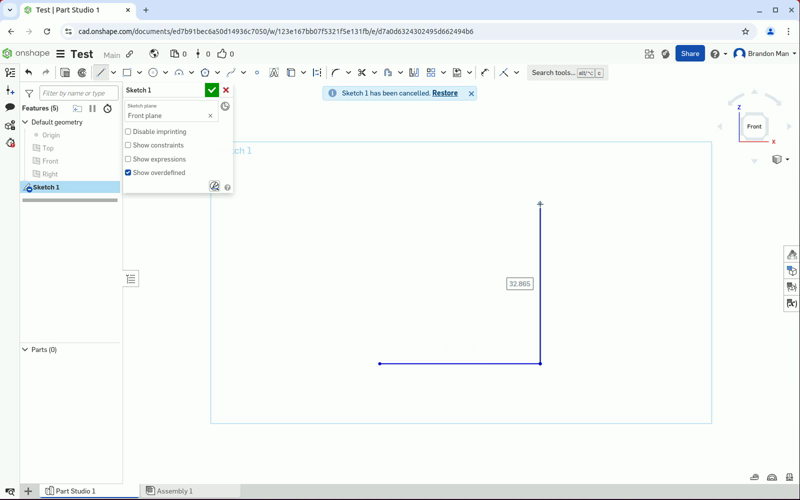
key_down(shift)
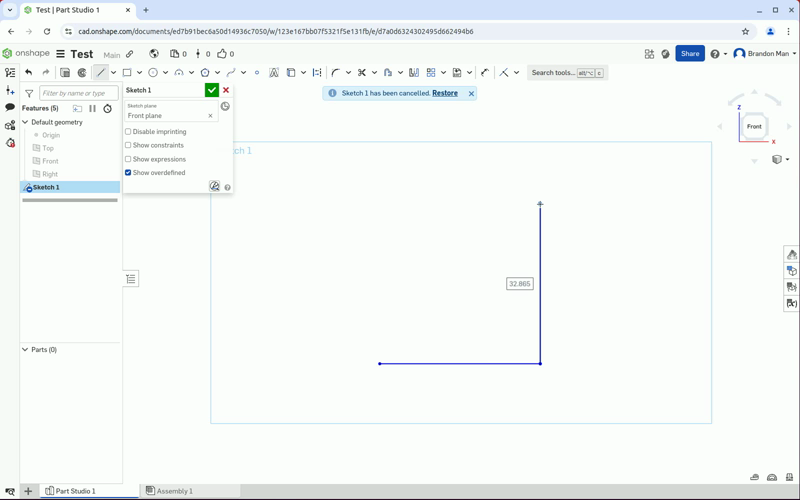
mouse_move(379, 203)
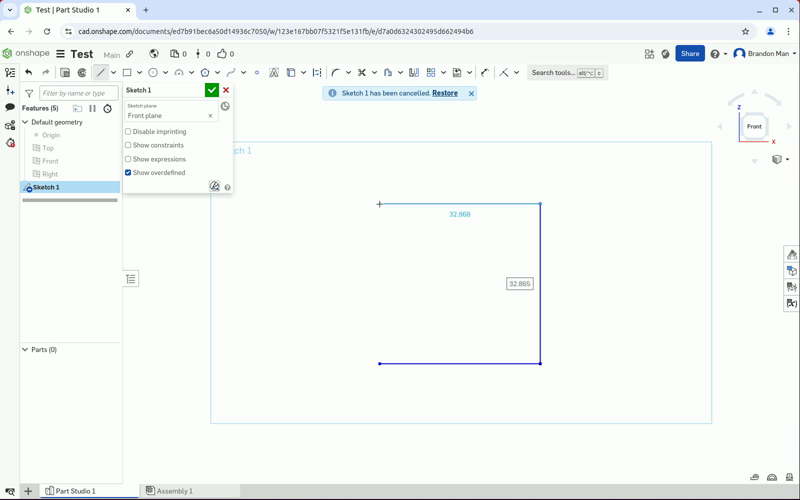
click(379, 203)
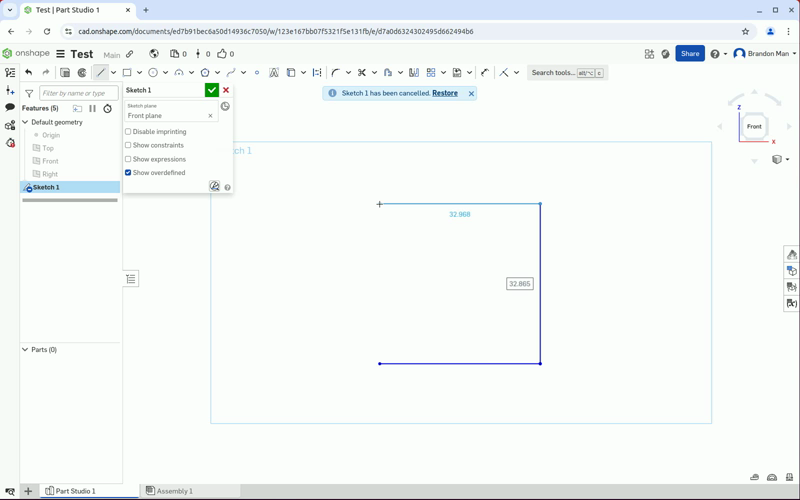
key_up(shift)
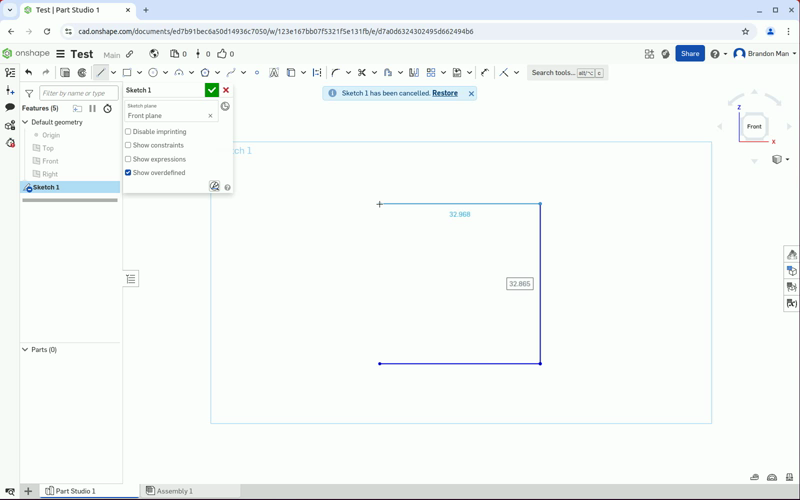
key_down(shift)
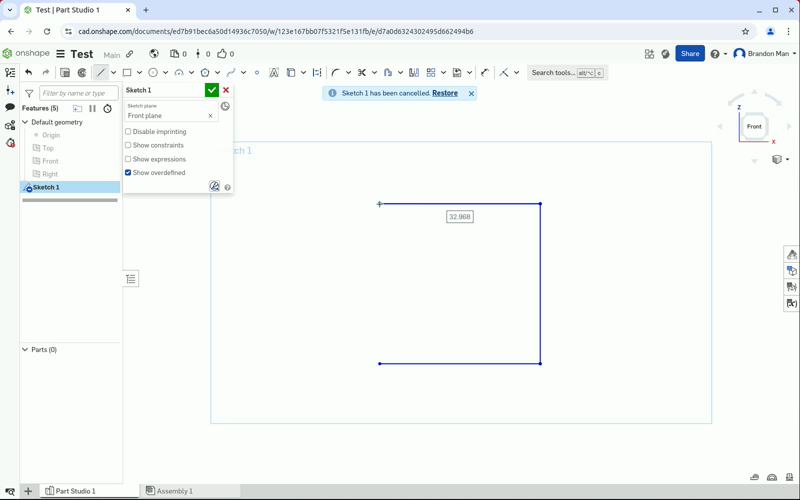
mouse_move(379, 363)
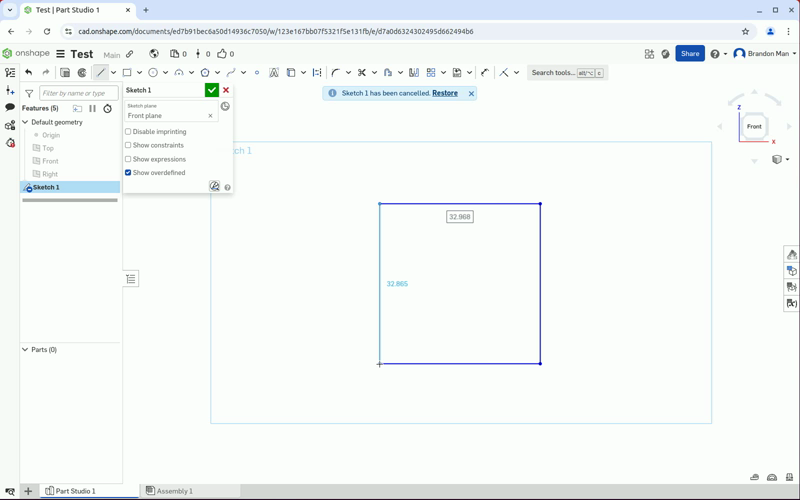
key_up(shift)
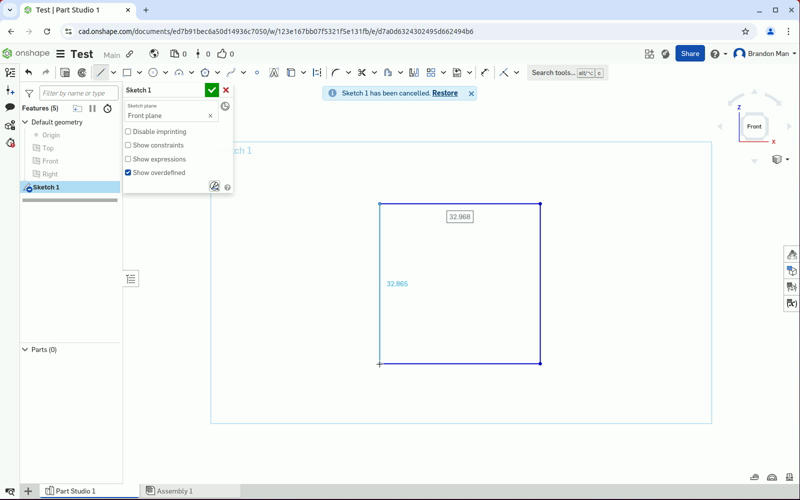
click(379, 363)
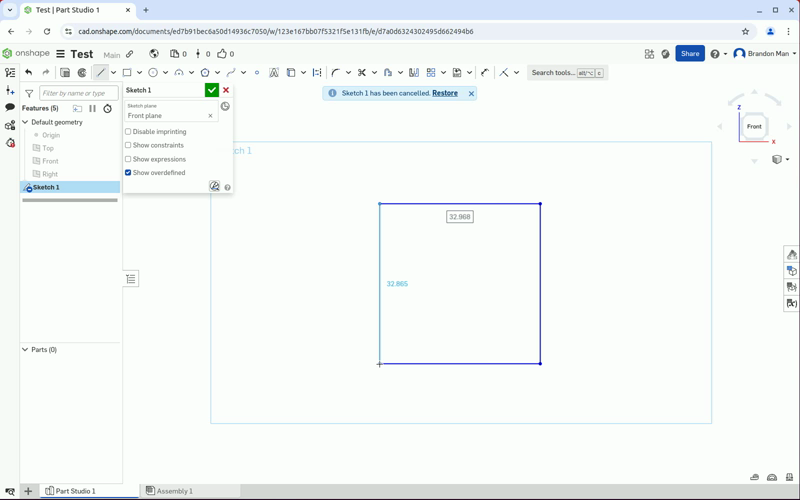
key(esc)
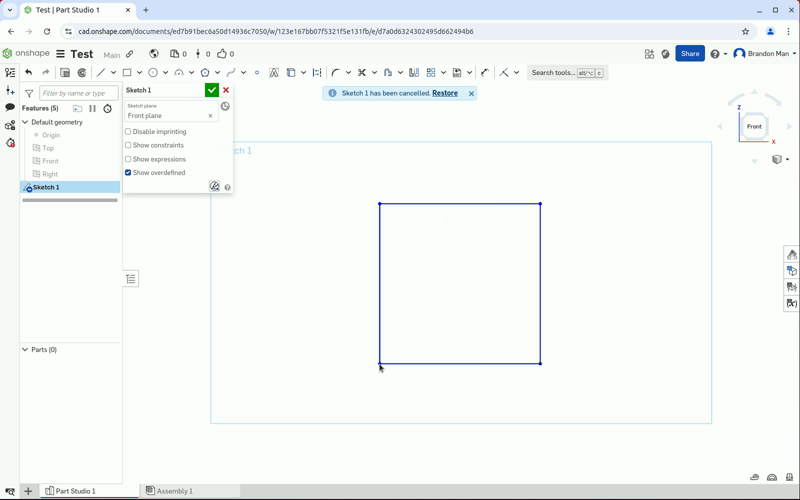
mouse_move(442, 281)
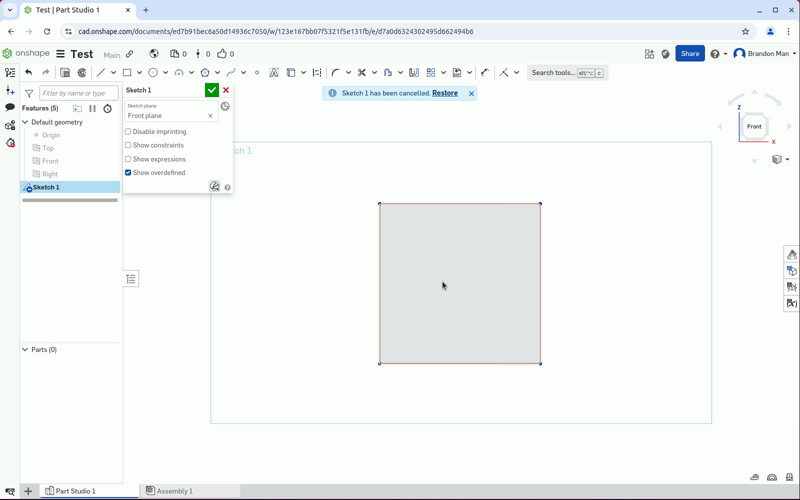
click(442, 281)
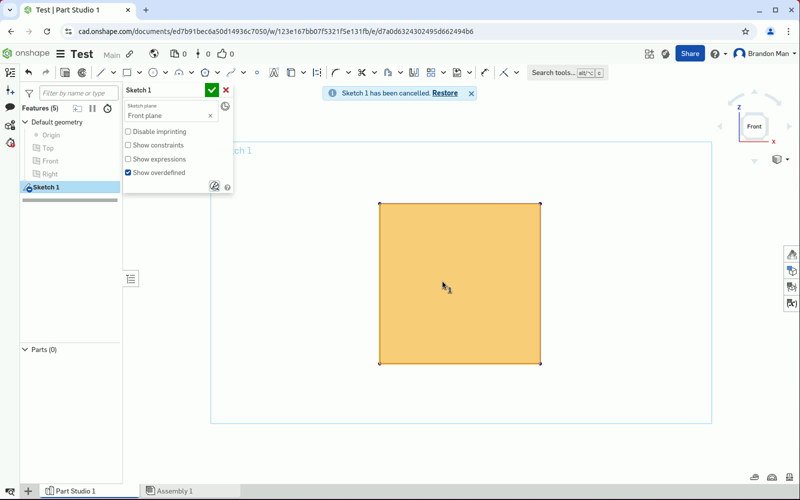
mouse_move(73, 352)
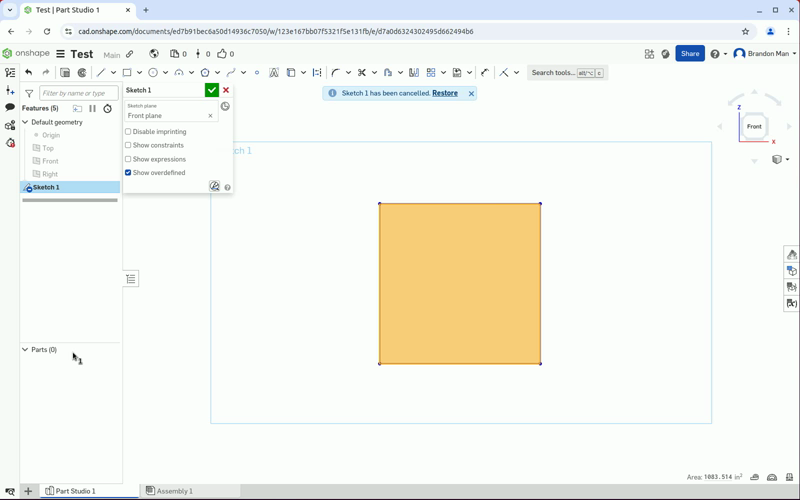
key(shift+y)
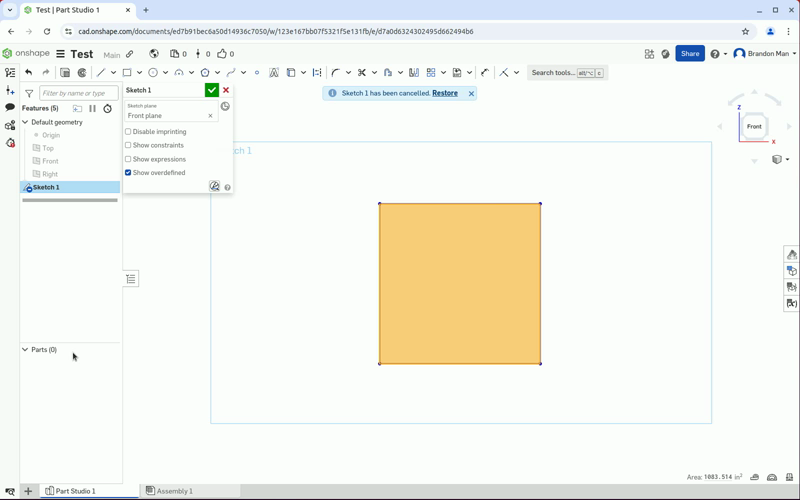
key(shift+e)
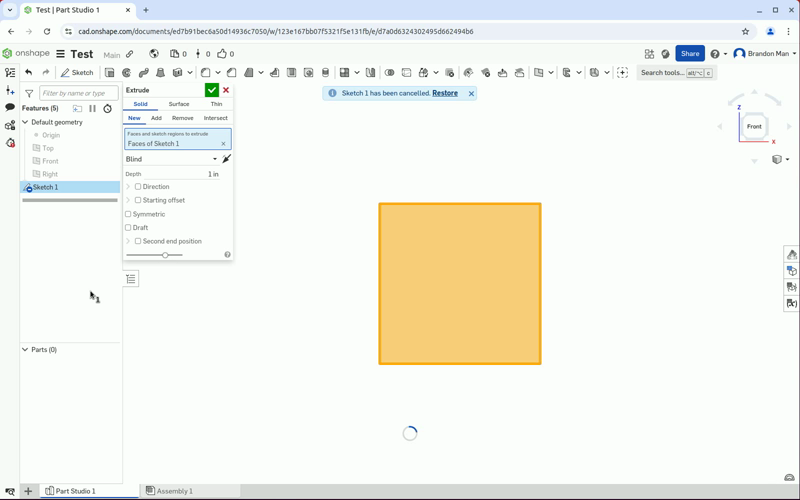
mouse_move(143, 106)
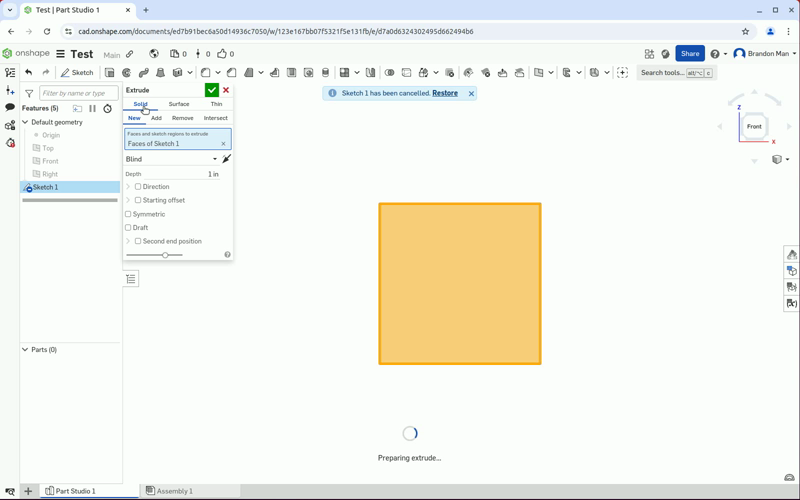
click(143, 106)
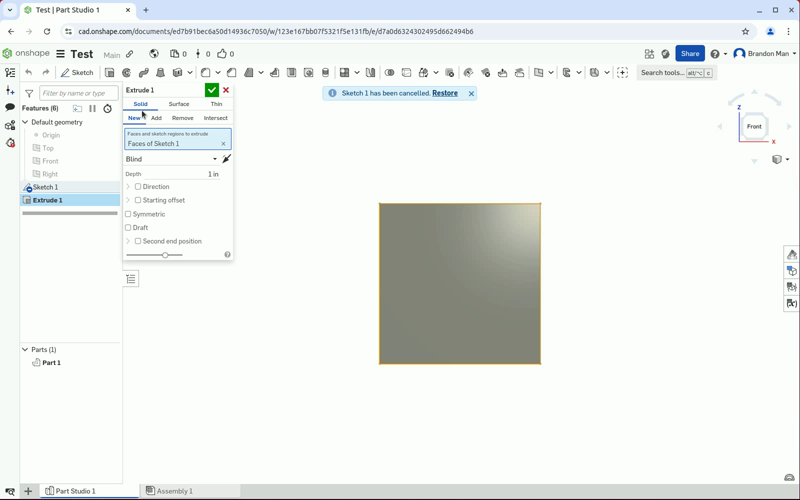
mouse_move(137, 120)
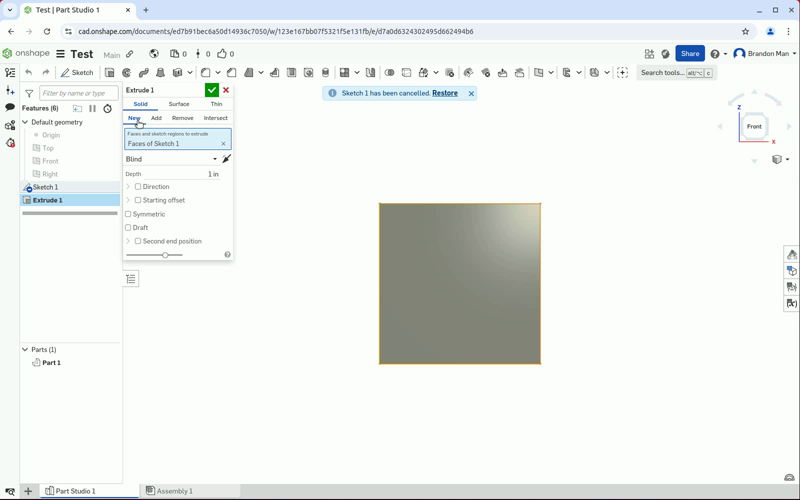
click(137, 120)
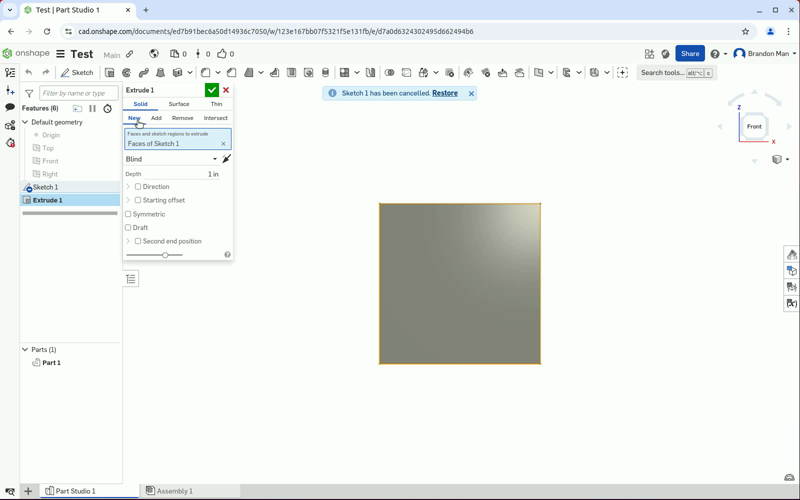
key(tab, 4)
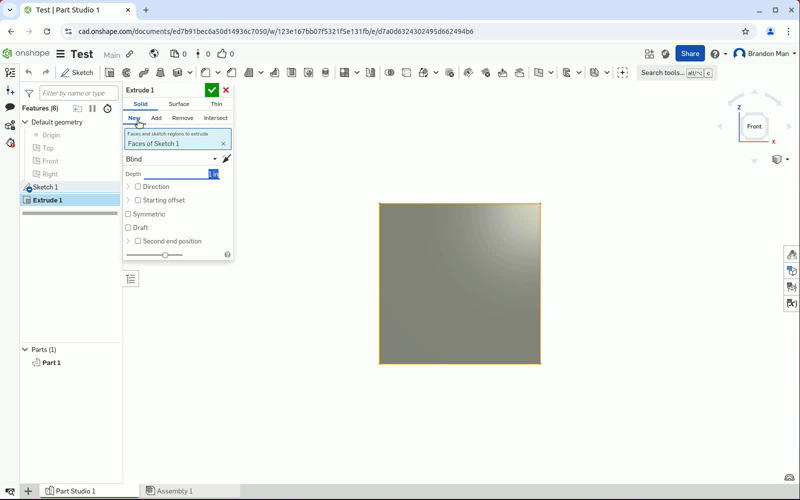
text(33.218)
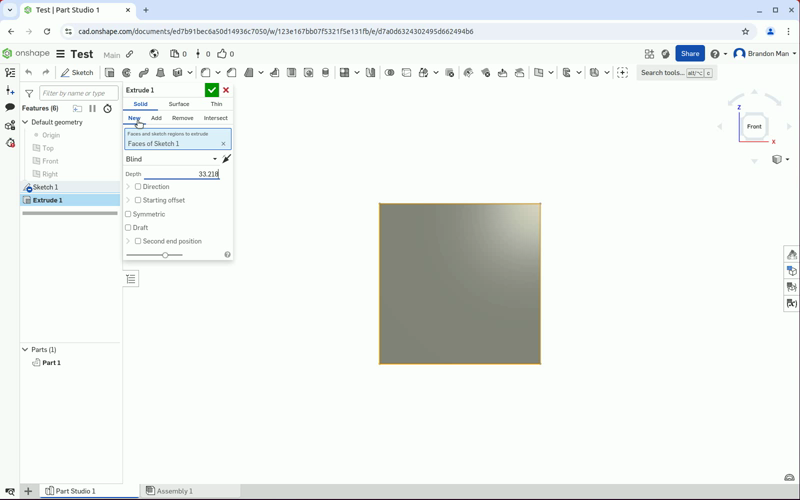
key(tab, 3)
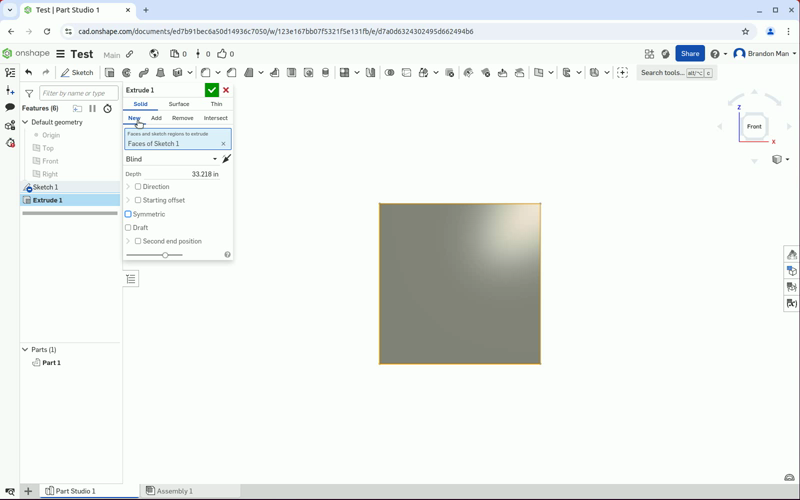
key(space)
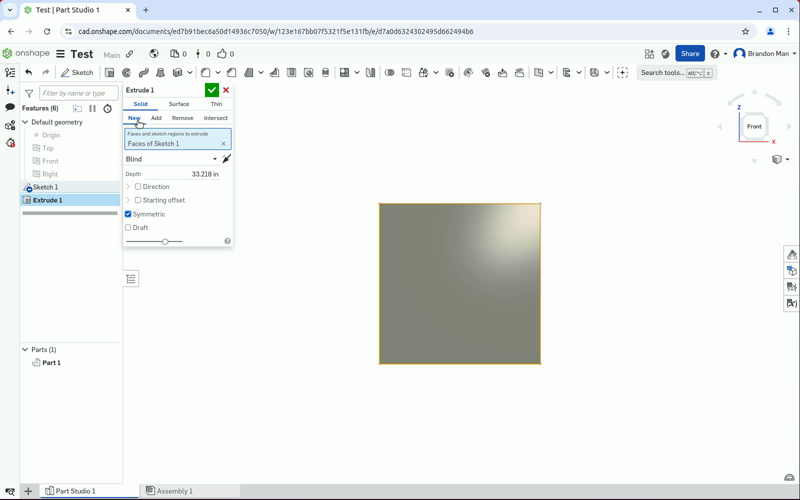
key(enter)
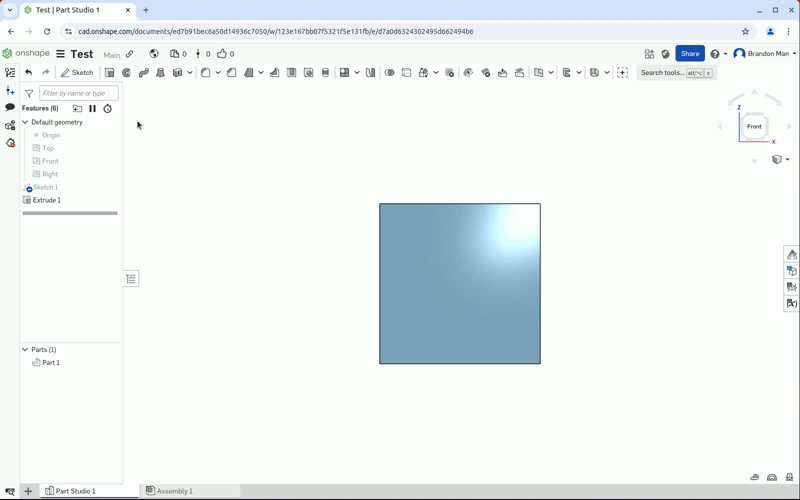
key(shift+h)
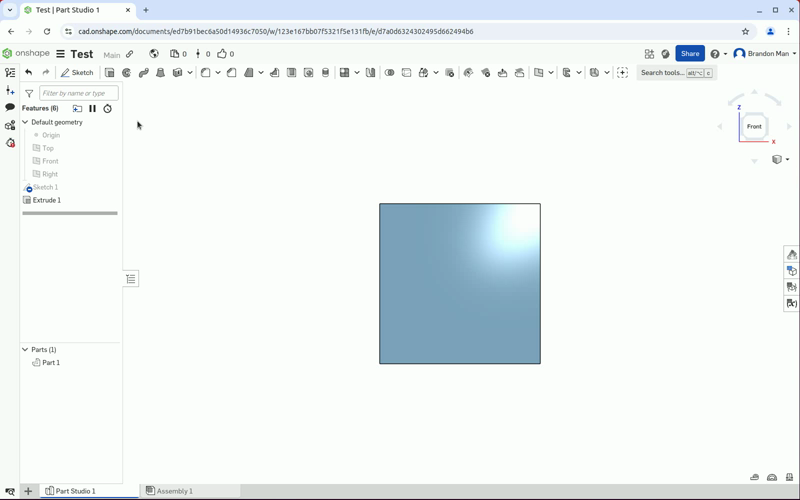
key(shift+h)
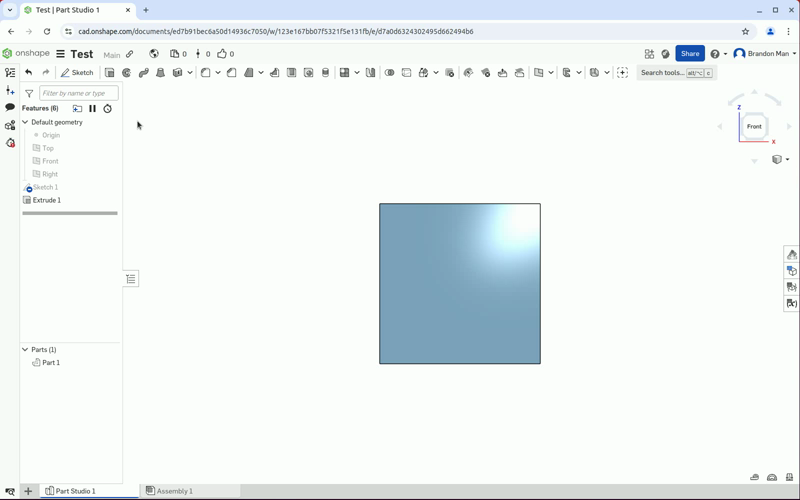
mouse_move(73, 189)
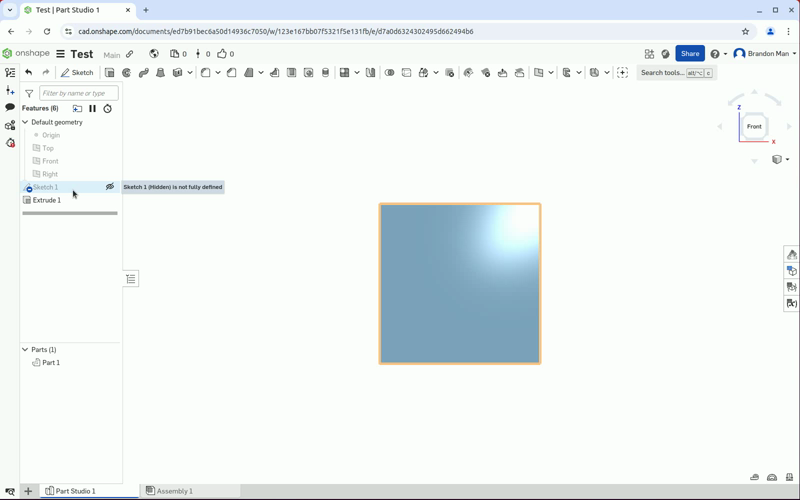
click(73, 189)
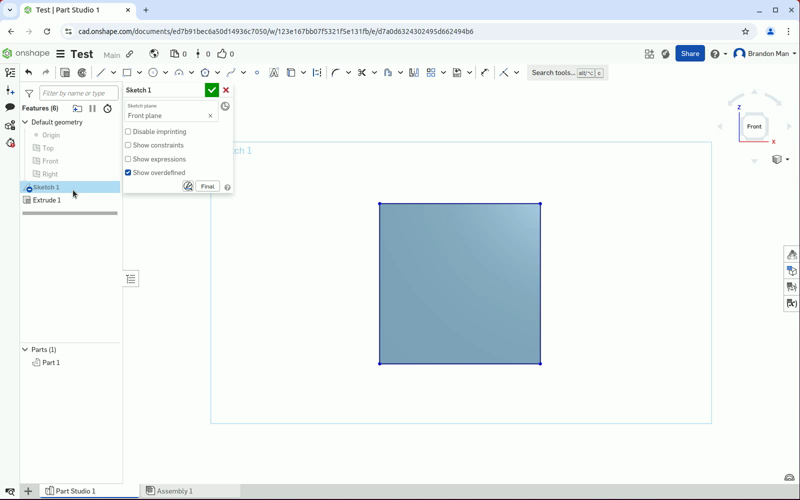
mouse_move(229, 92)
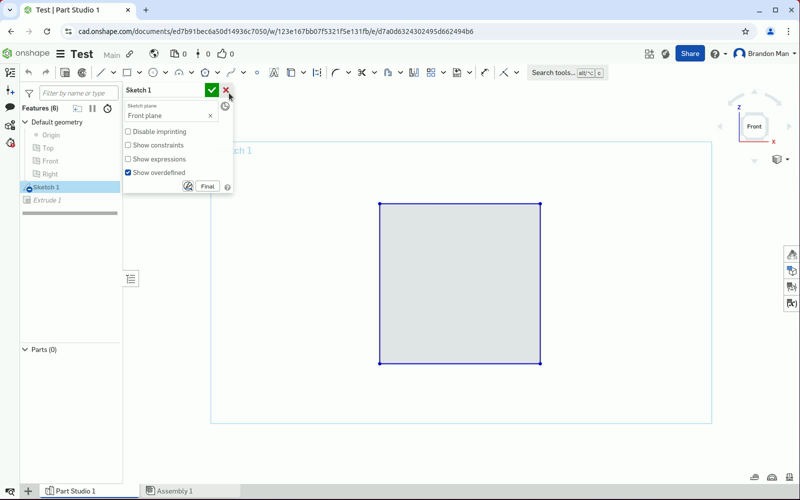
click(229, 92)
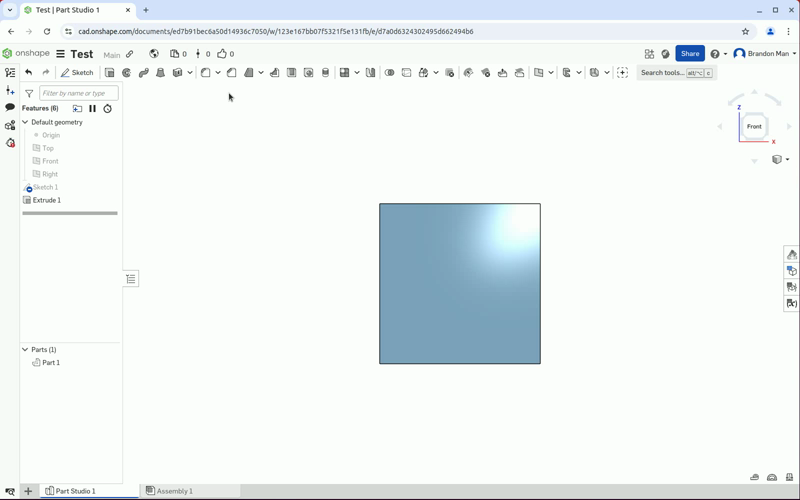
mouse_move(541, 75)
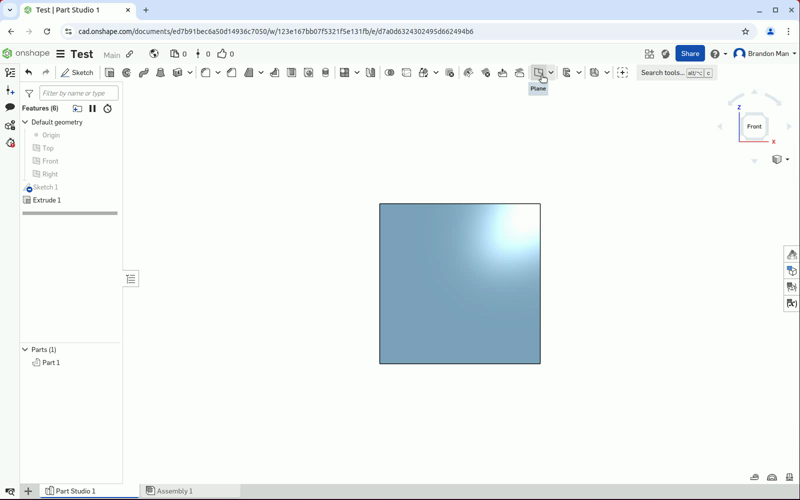
click(541, 75)
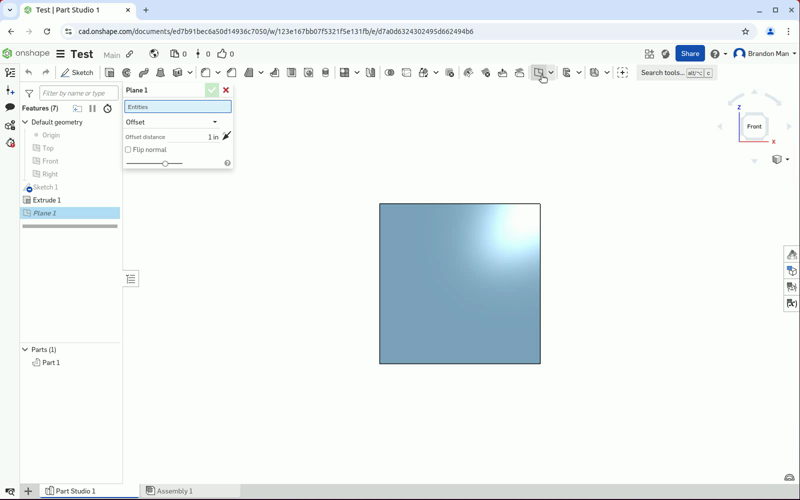
mouse_move(73, 163)
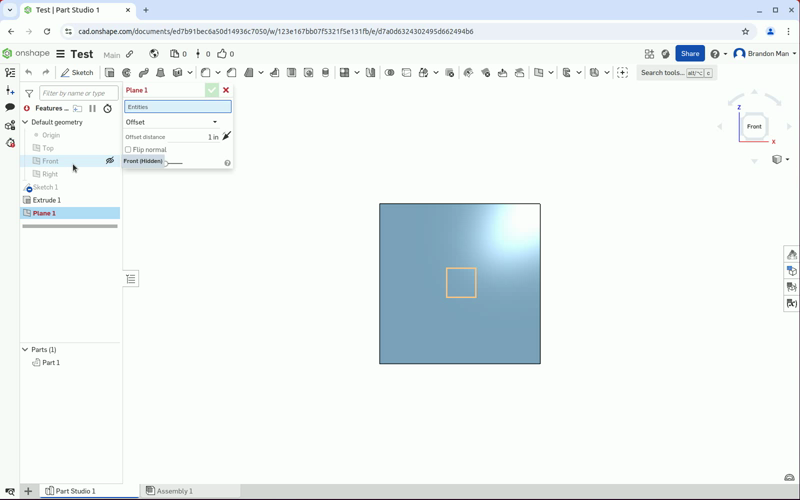
click(73, 163)
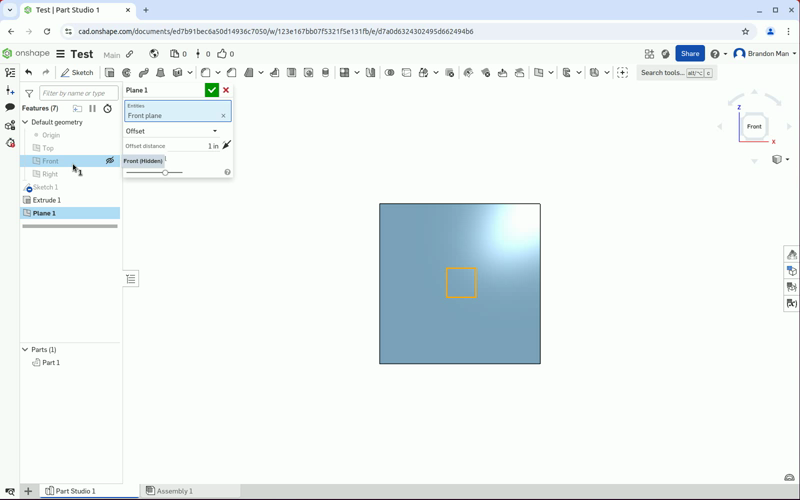
key(tab, 2)
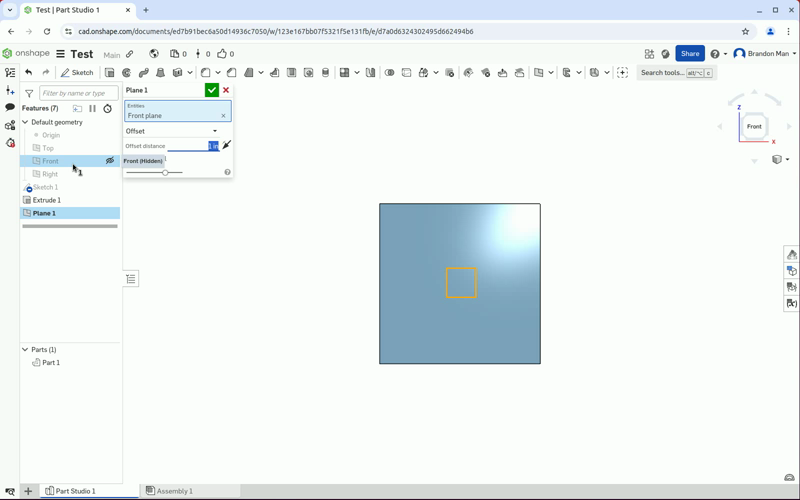
text(16.607)
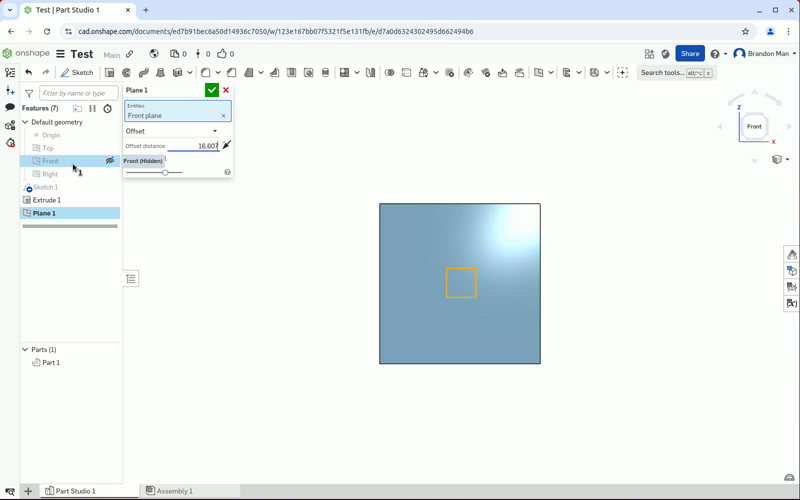
key(enter, 2)
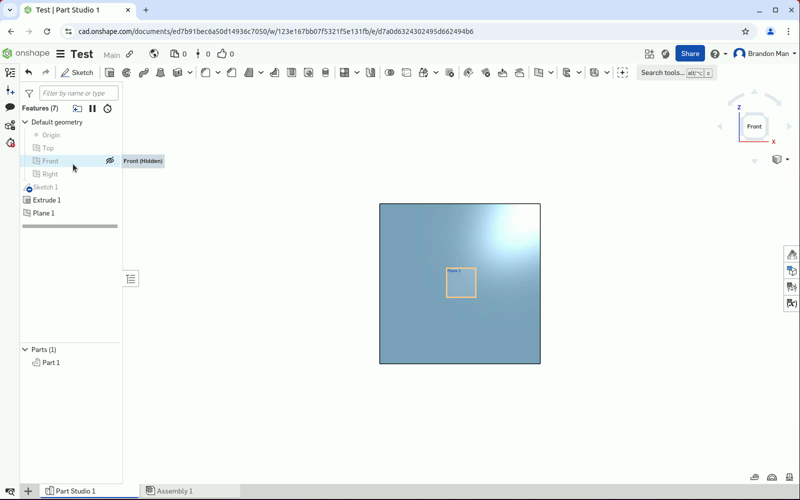
key(shift+s)
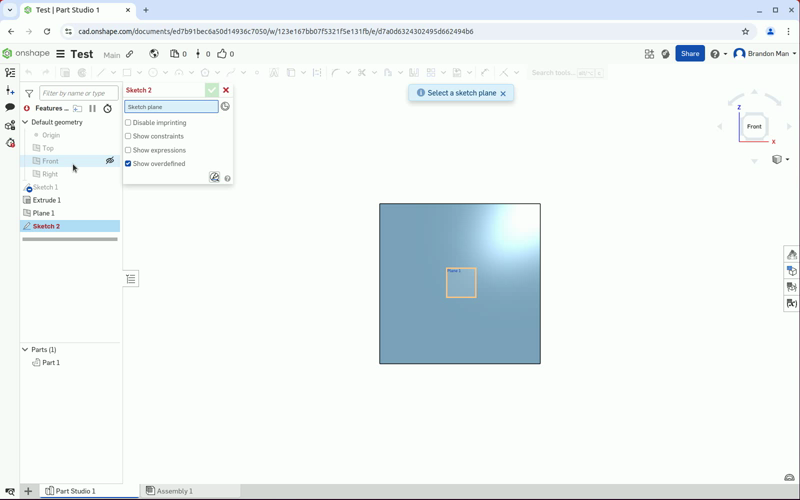
mouse_move(73, 215)
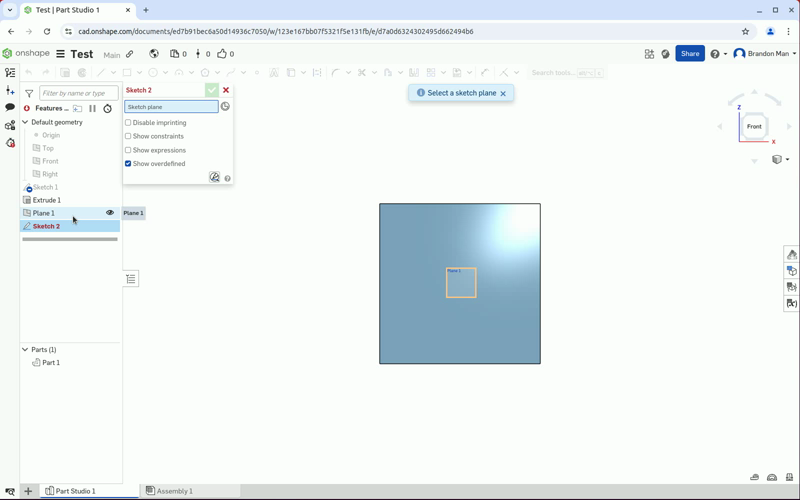
click(73, 215)
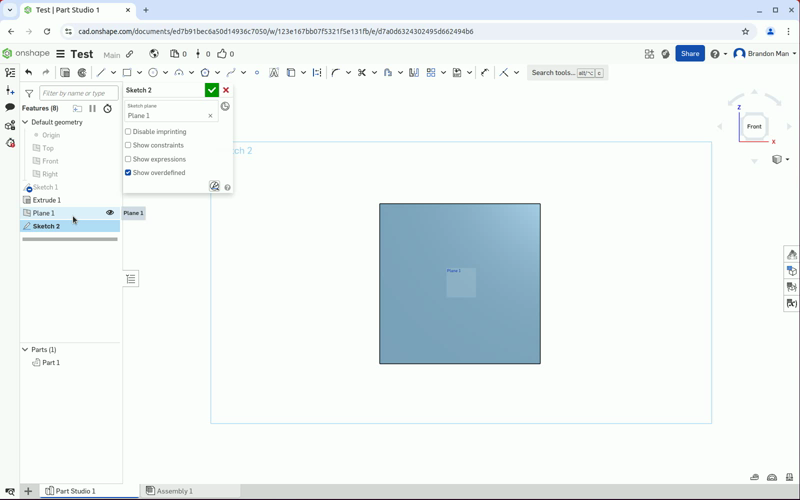
mouse_move(73, 352)
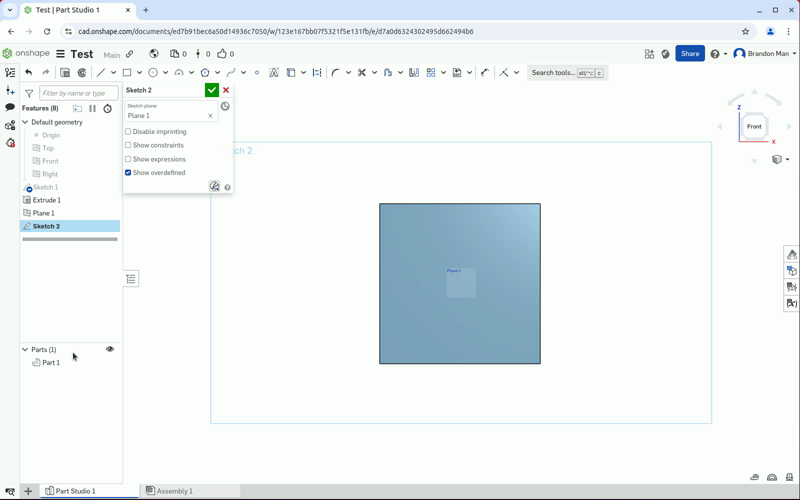
key(y)
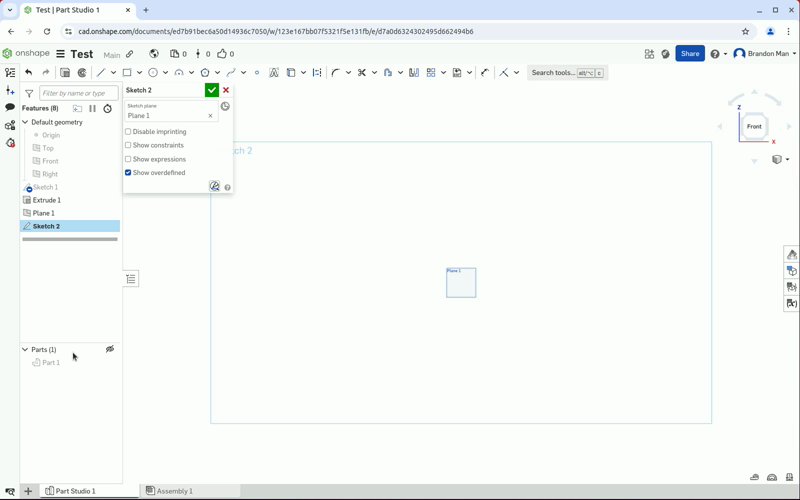
key(l)
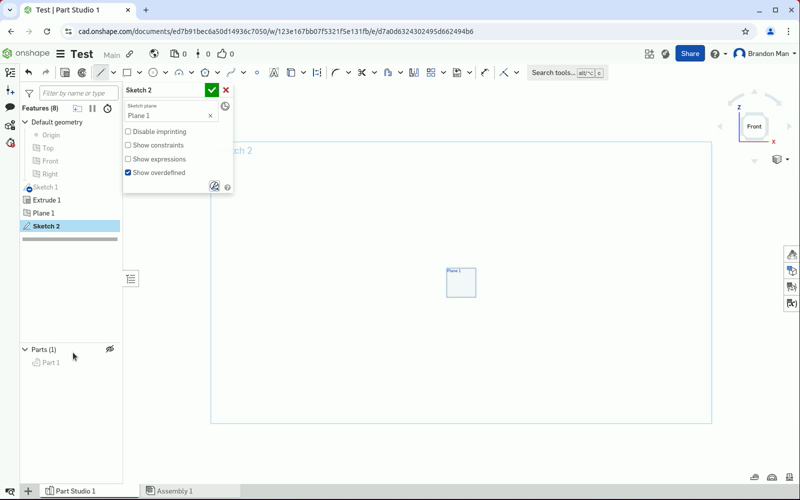
key_down(shift)
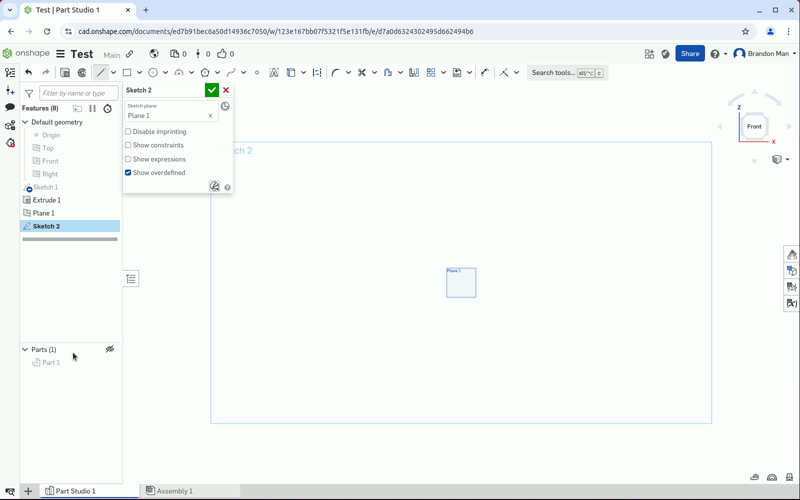
mouse_move(423, 322)
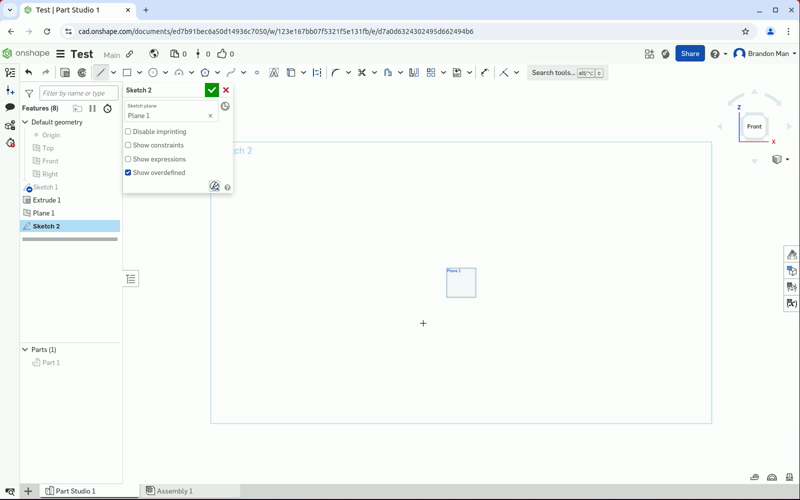
click(423, 322)
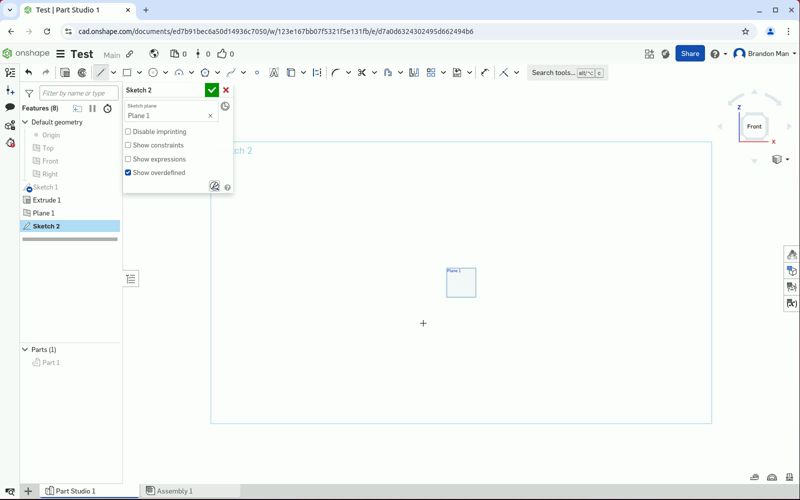
key_up(shift)
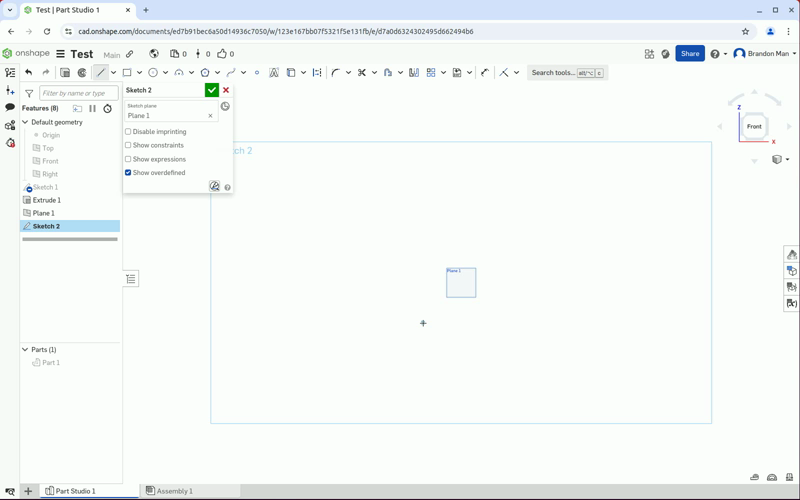
key_down(shift)
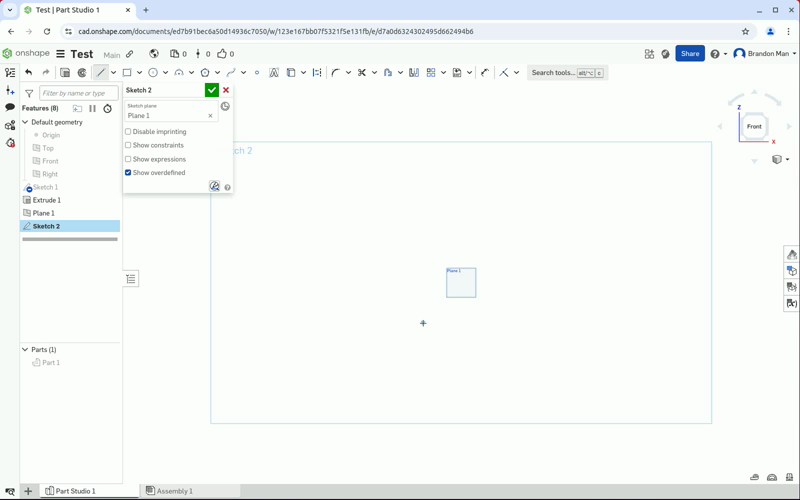
mouse_move(453, 322)
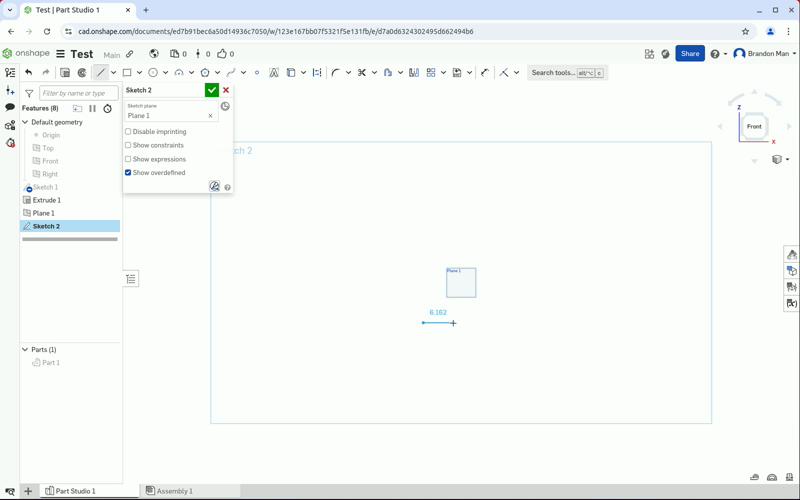
mouse_move(483, 322)
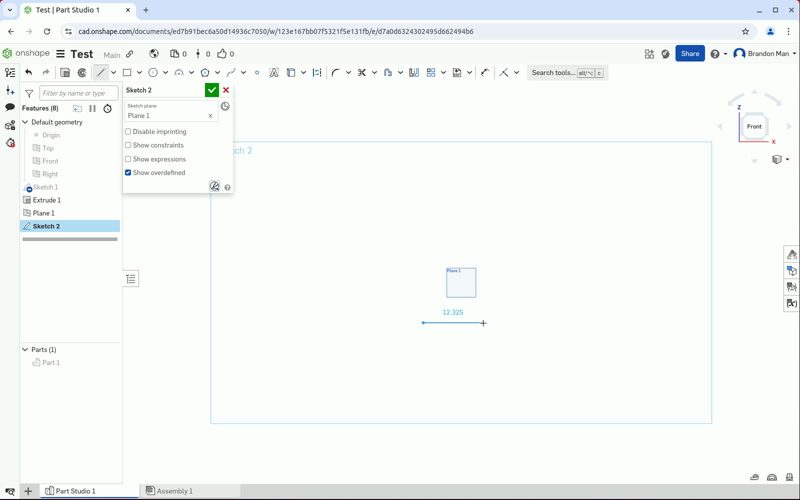
click(483, 322)
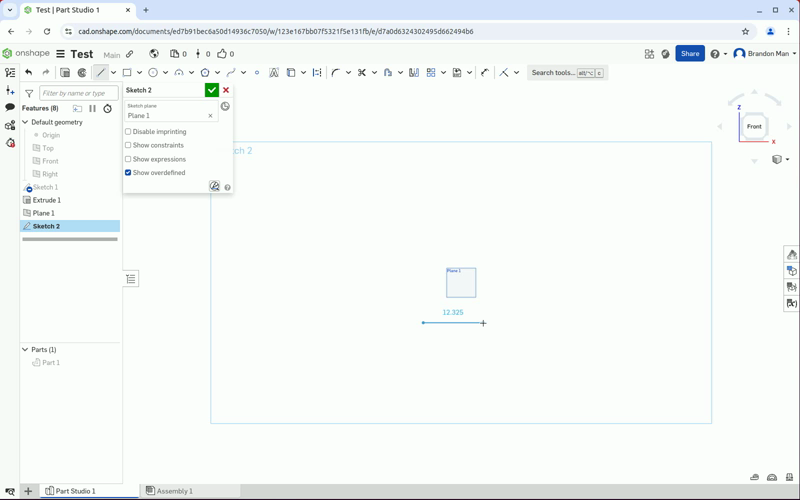
key_up(shift)
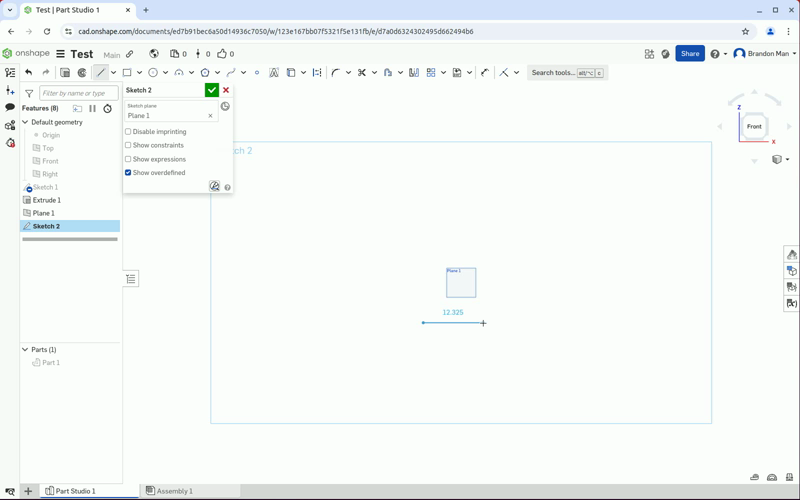
key_down(shift)
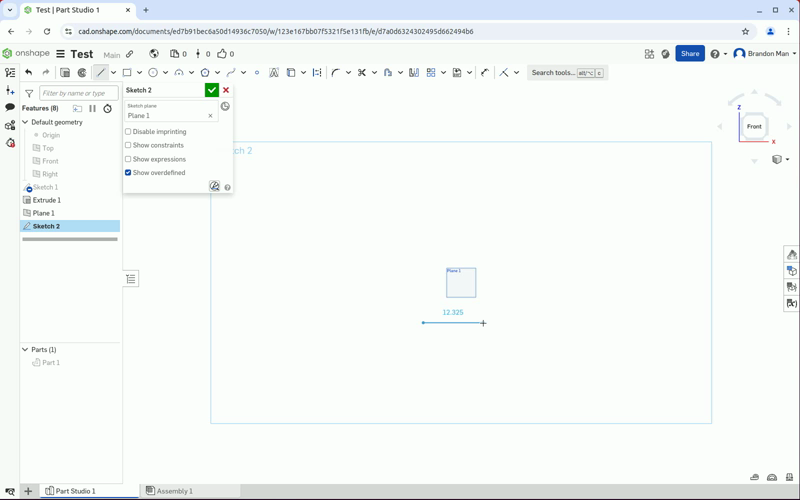
mouse_move(513, 322)
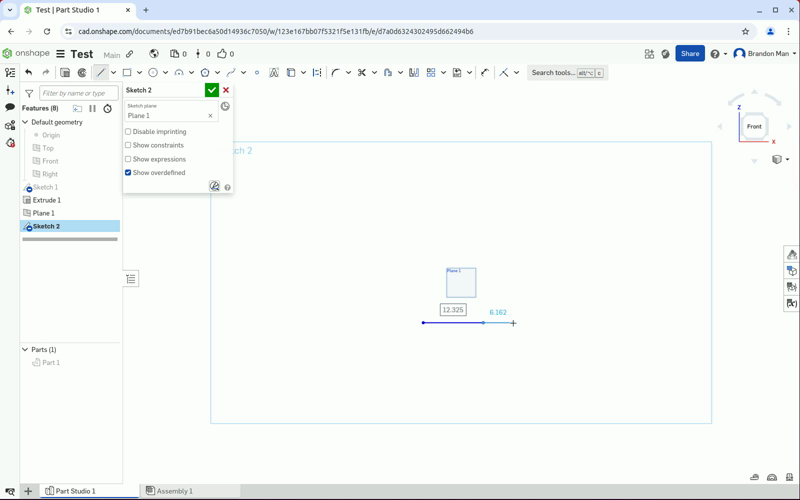
mouse_move(483, 308)
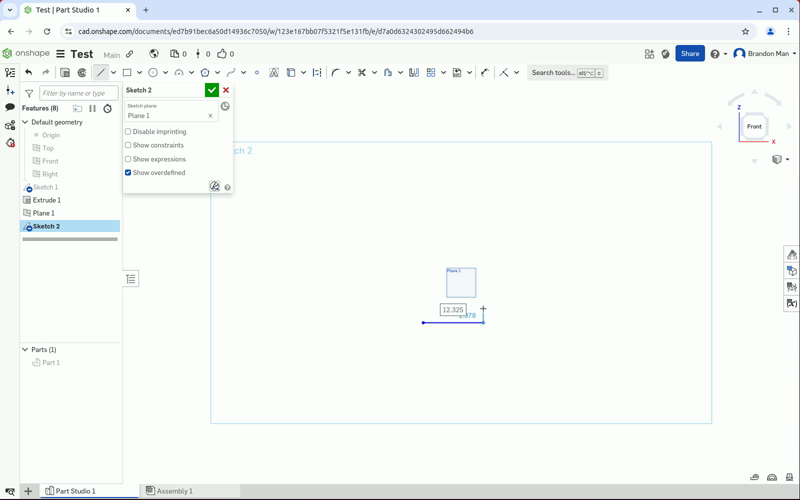
click(483, 308)
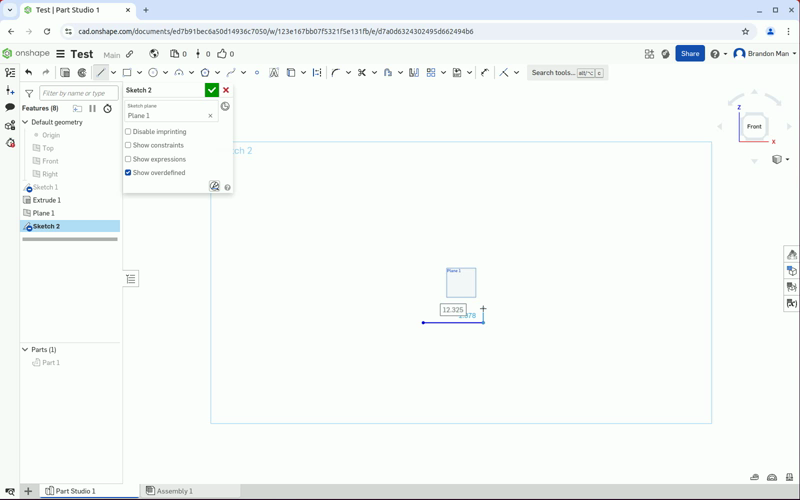
key_up(shift)
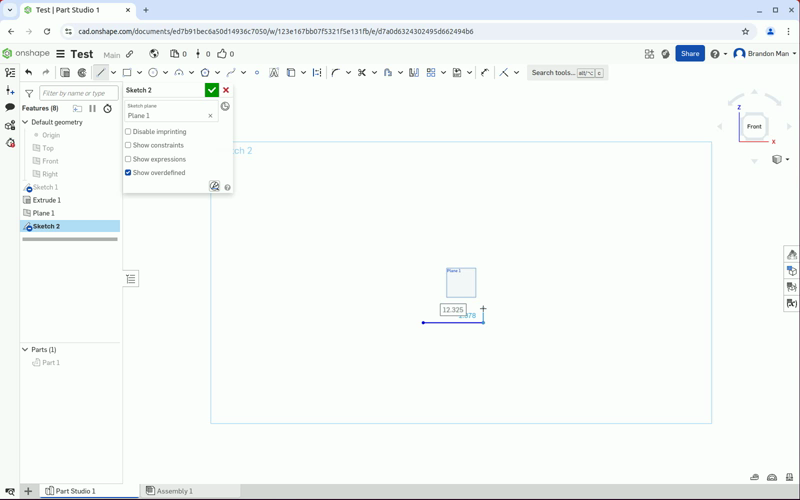
key_down(shift)
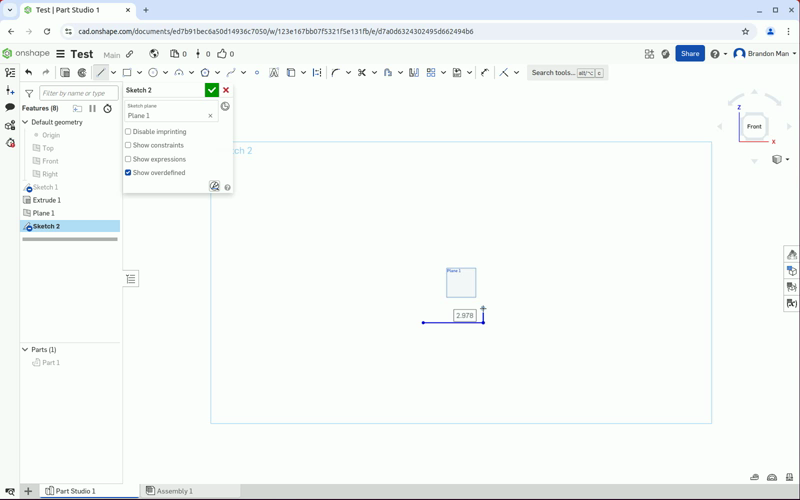
mouse_move(513, 308)
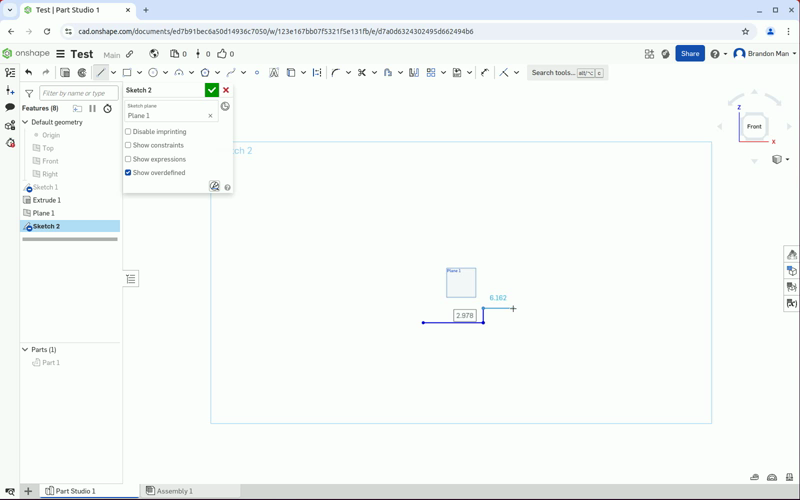
mouse_move(443, 308)
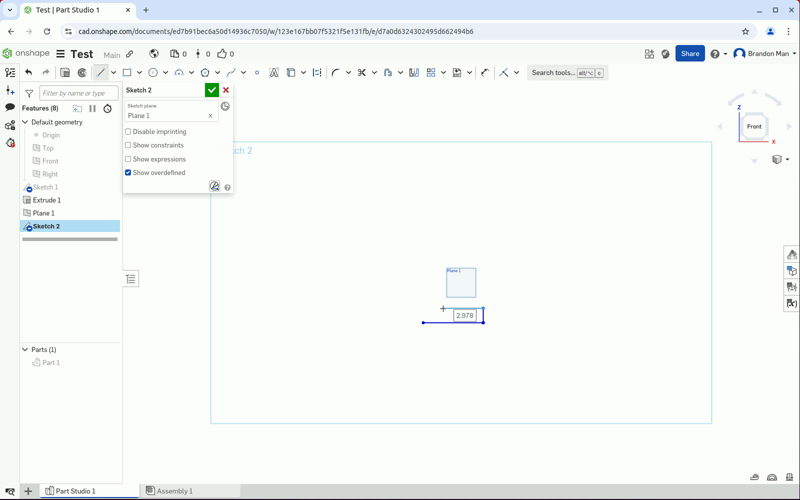
click(443, 308)
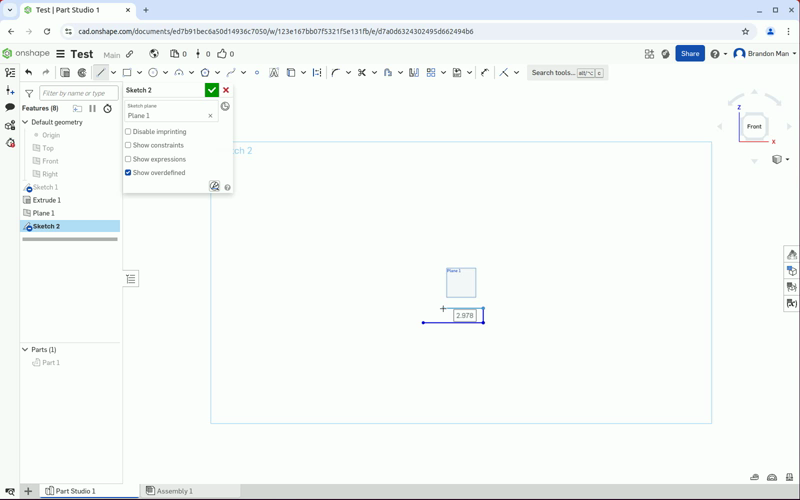
key_up(shift)
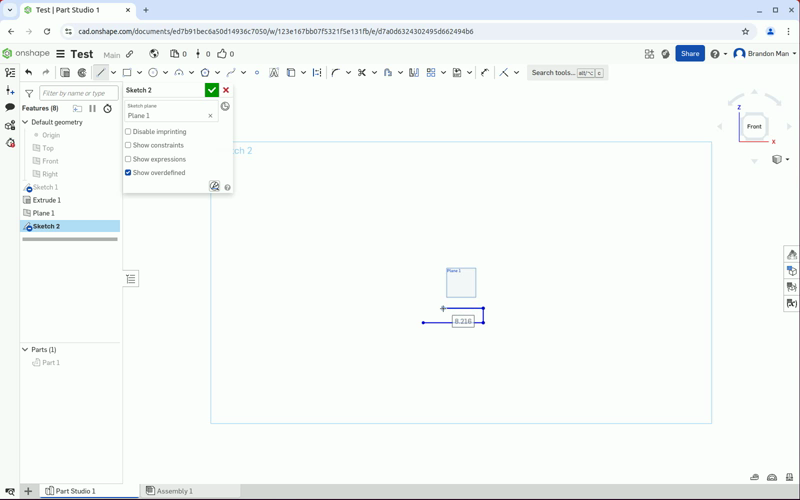
key_down(shift)
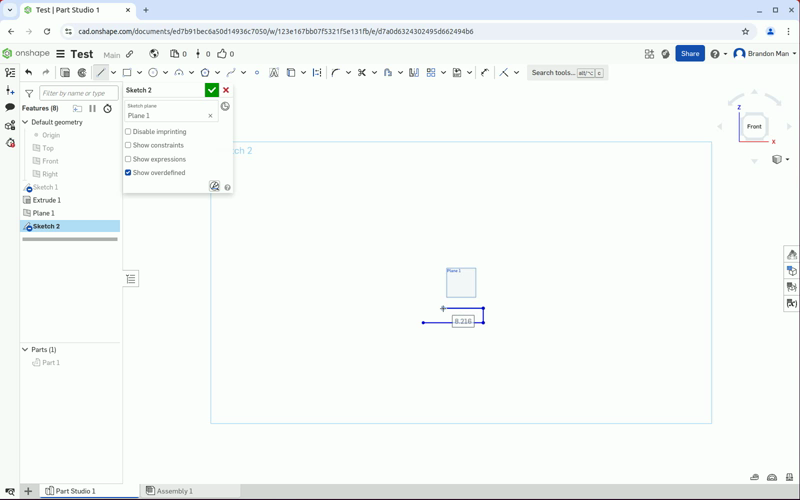
mouse_move(481, 253)
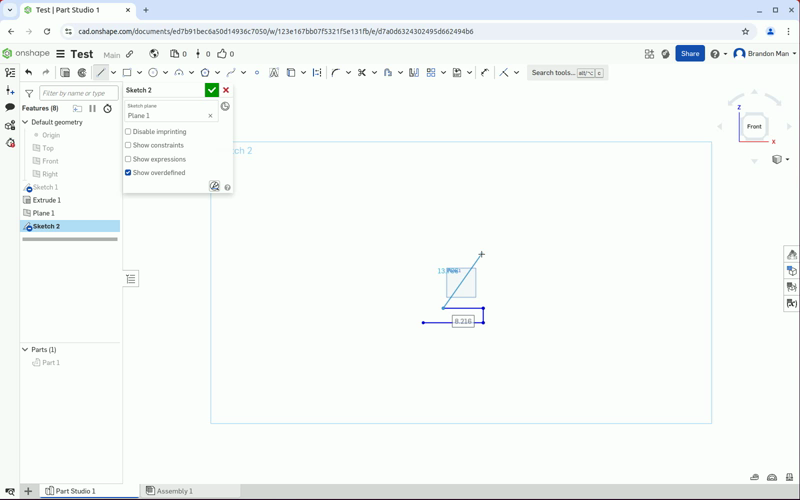
click(481, 253)
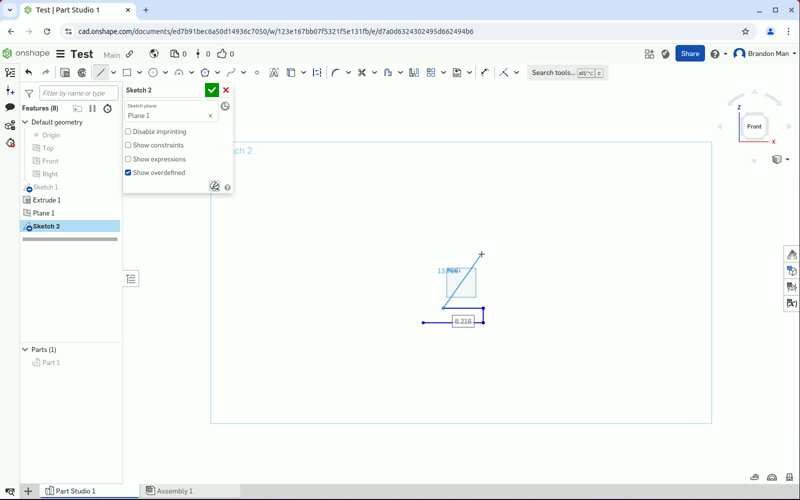
key_up(shift)
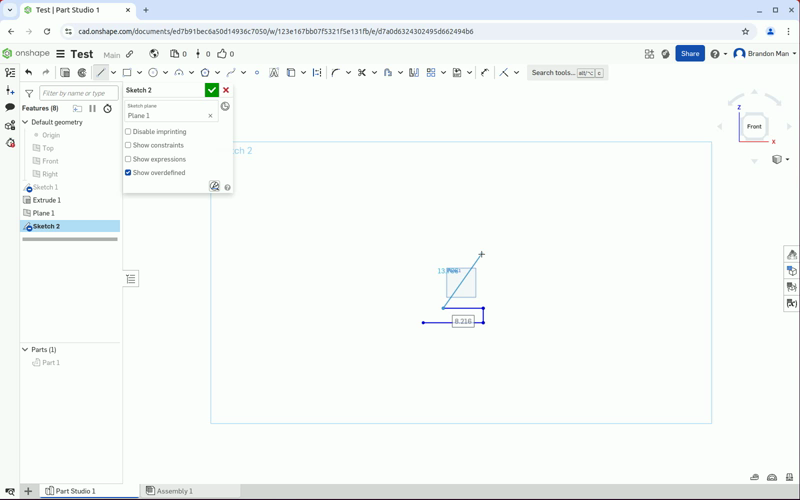
key_down(shift)
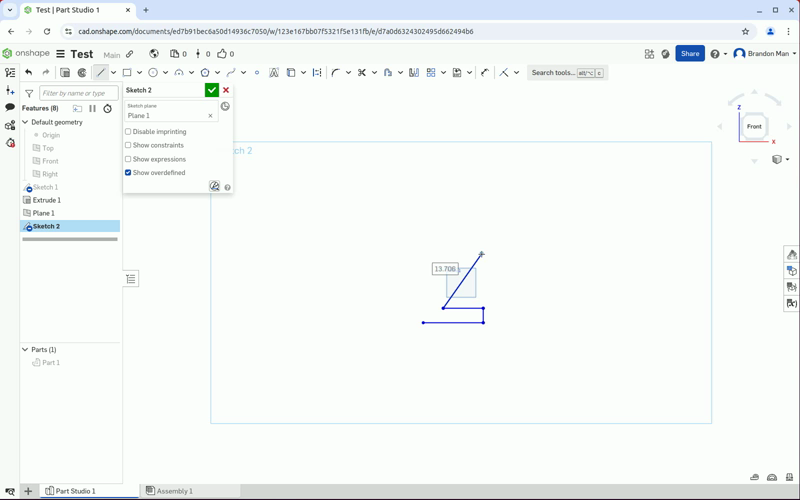
mouse_move(511, 253)
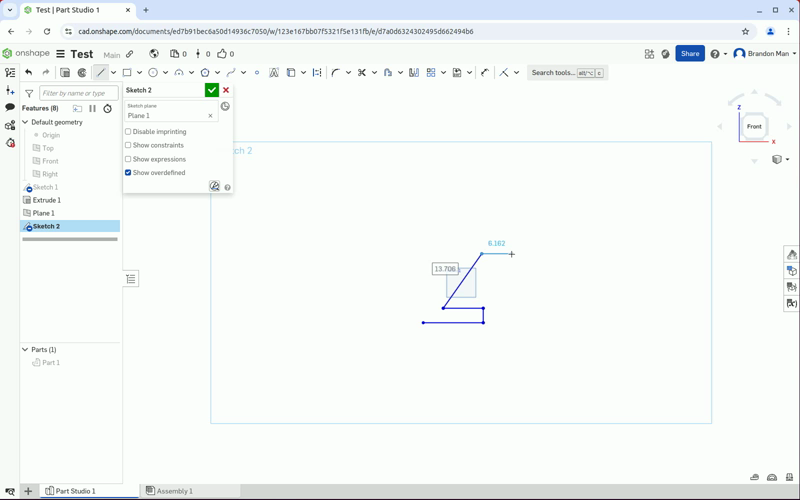
mouse_move(481, 242)
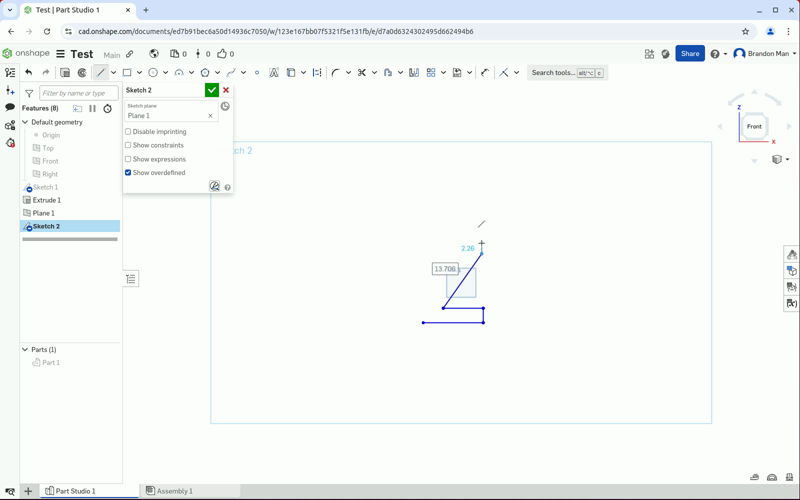
click(481, 242)
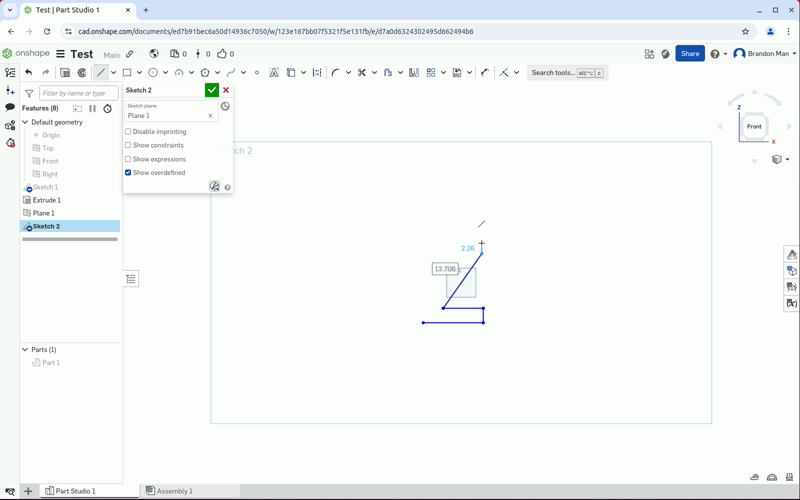
key_up(shift)
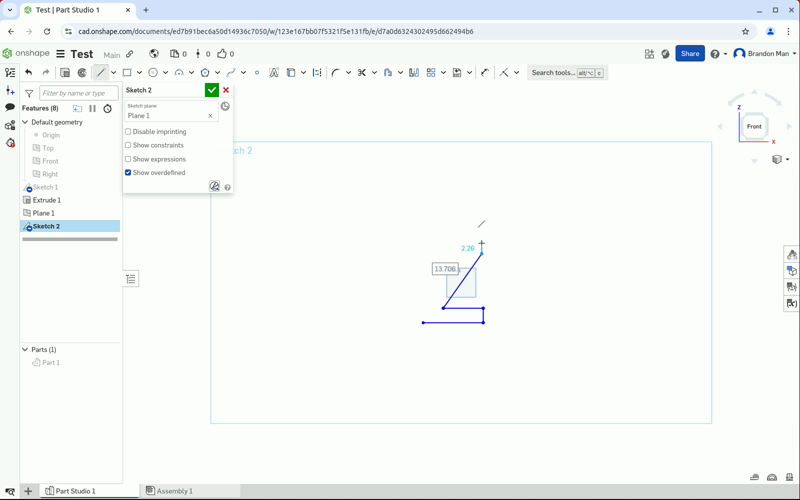
key_down(shift)
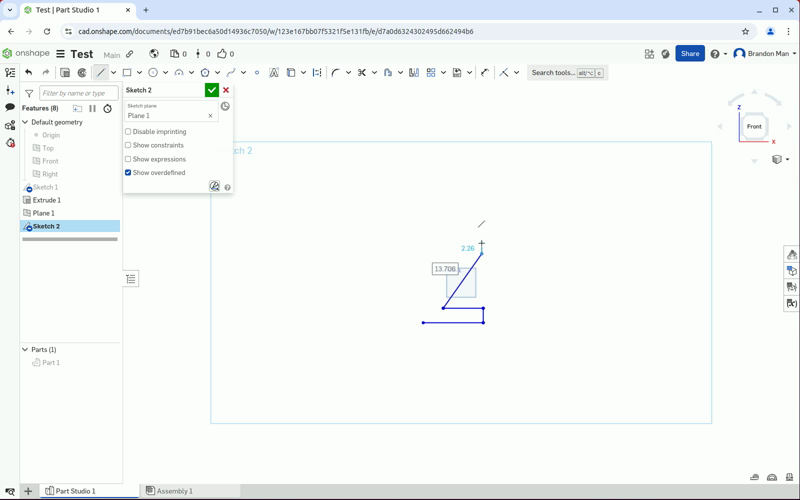
mouse_move(511, 242)
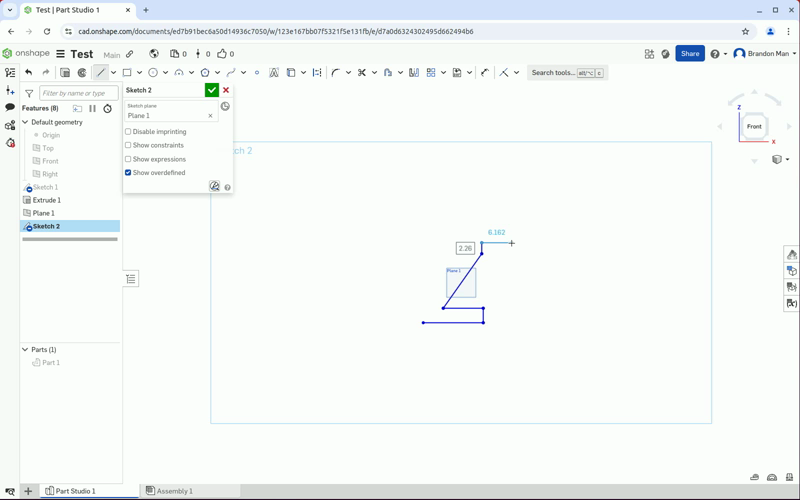
mouse_move(424, 242)
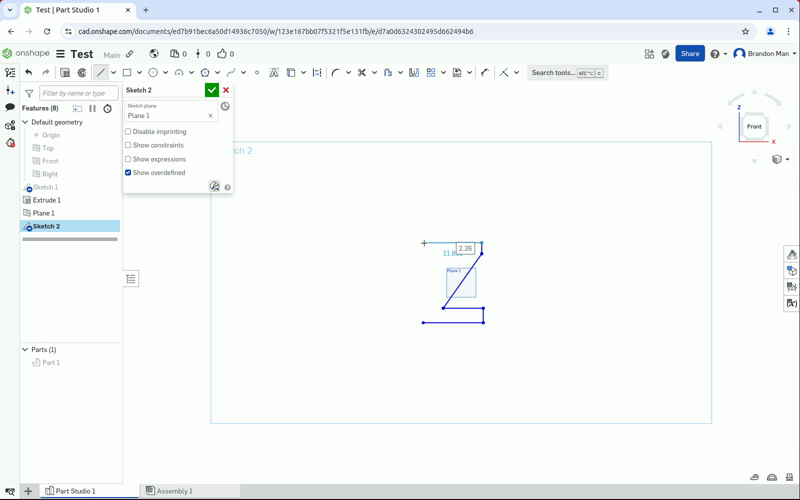
click(424, 242)
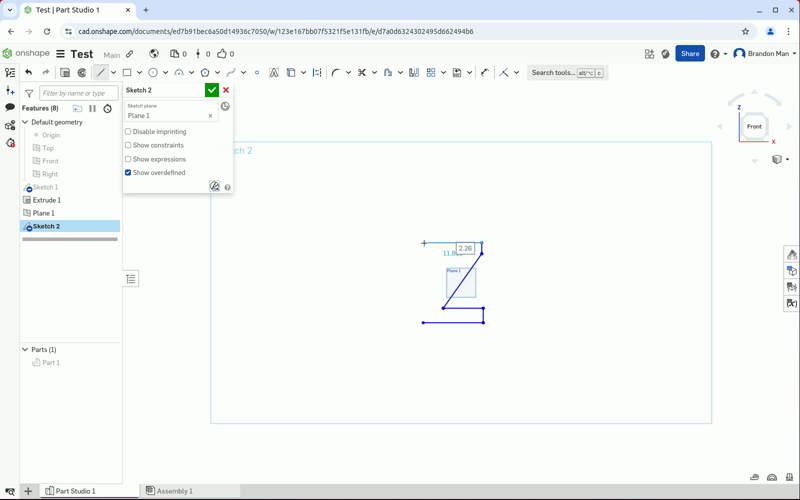
key_up(shift)
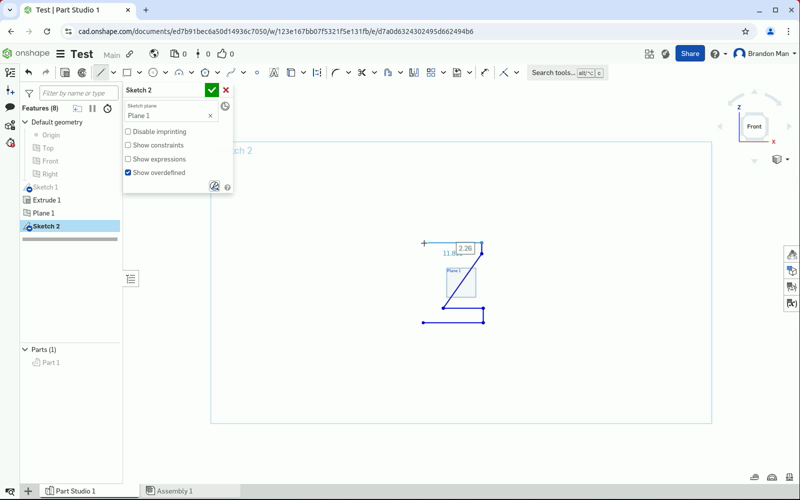
key_down(shift)
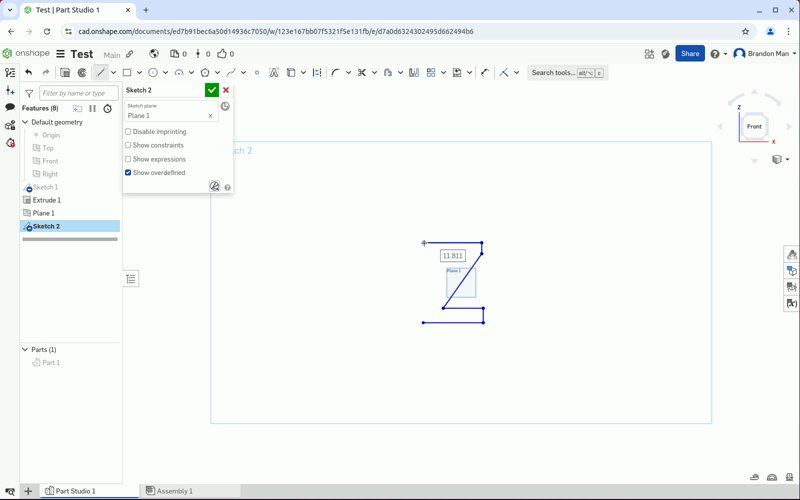
mouse_move(454, 242)
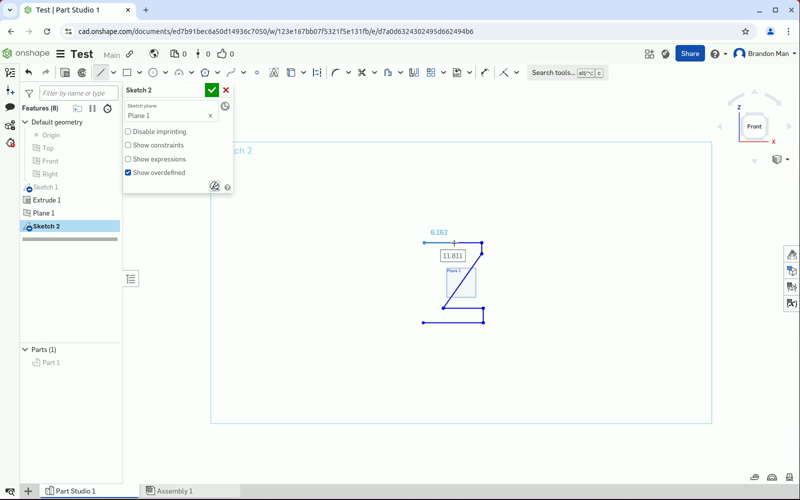
mouse_move(424, 257)
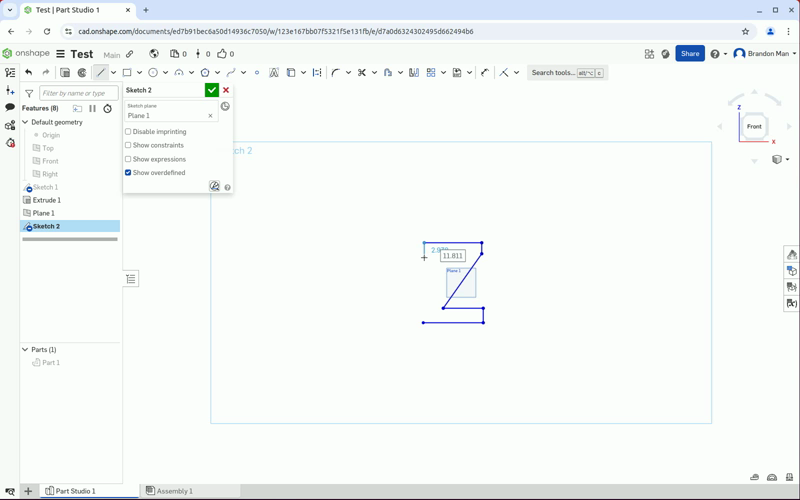
click(424, 257)
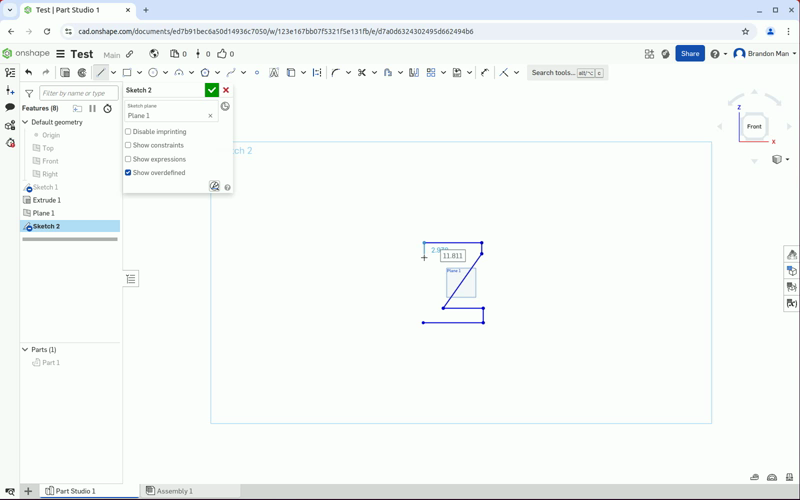
key_up(shift)
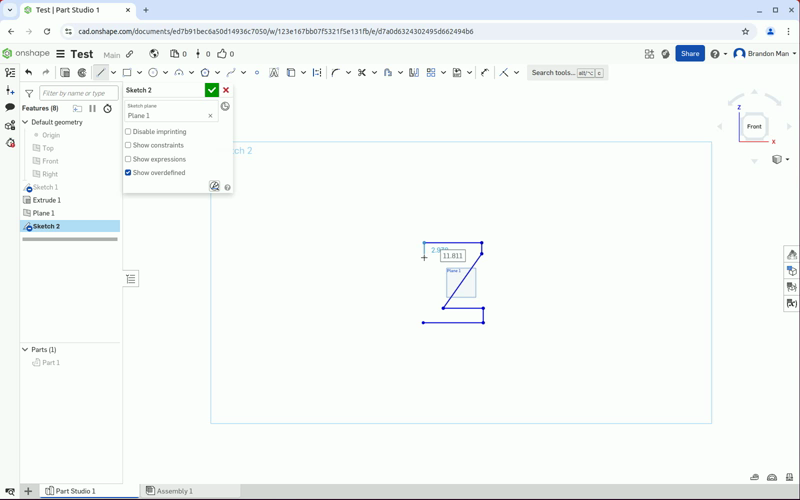
key_down(shift)
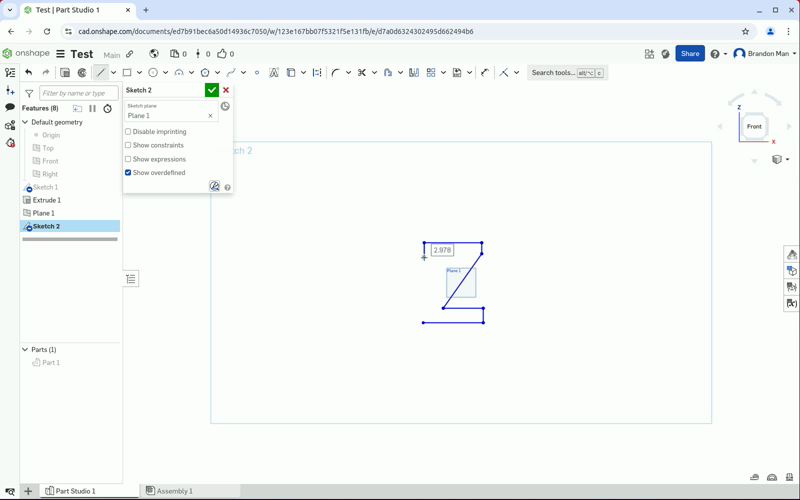
mouse_move(454, 257)
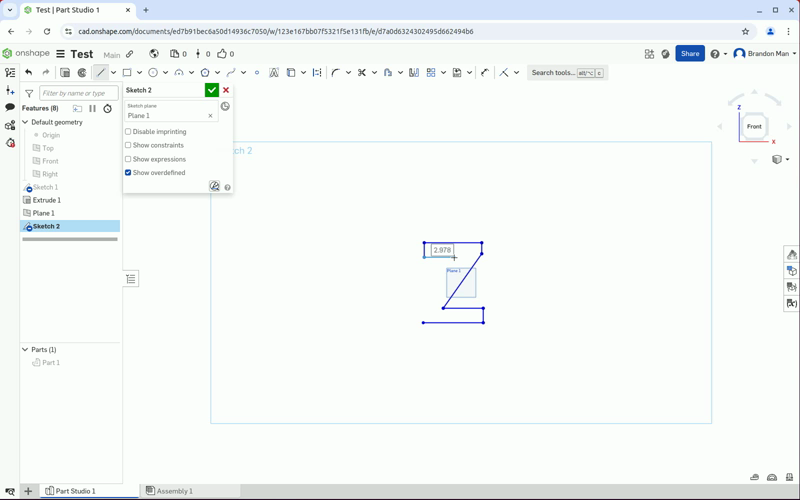
mouse_move(461, 257)
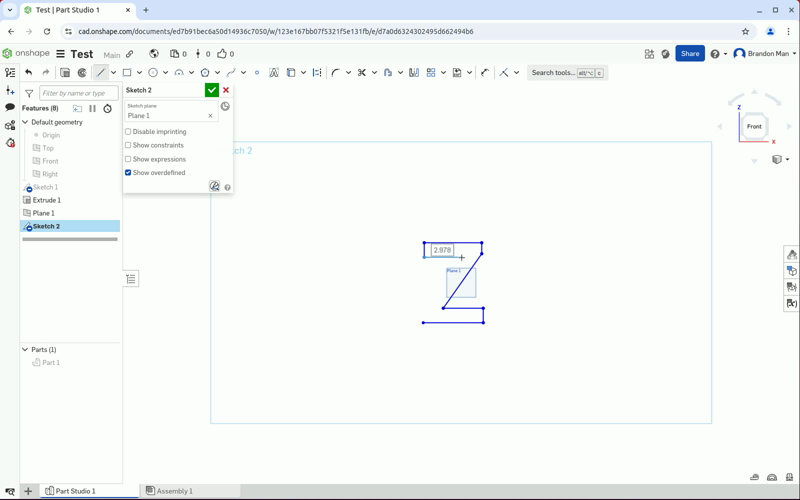
click(461, 257)
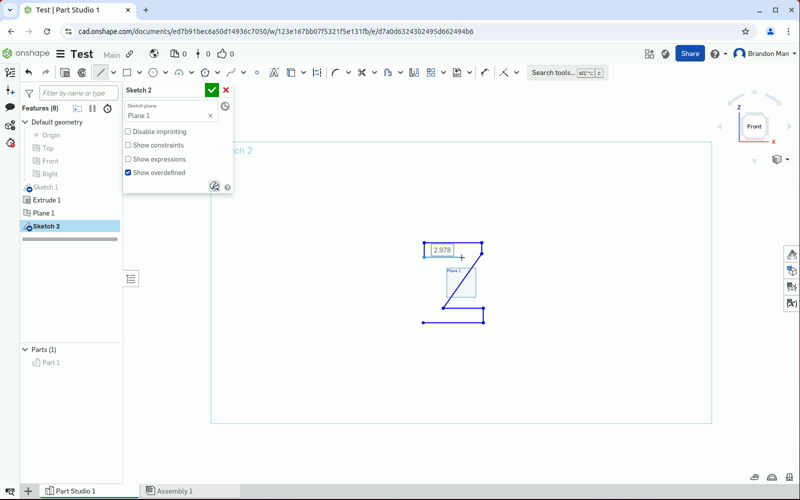
key_up(shift)
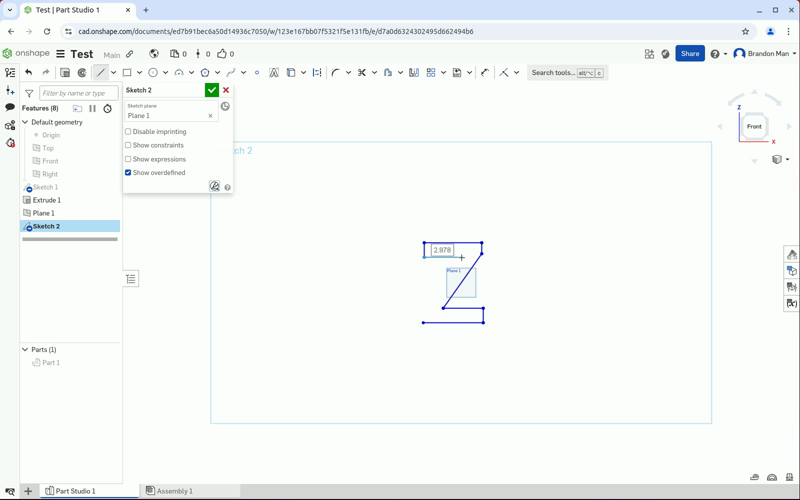
key_down(shift)
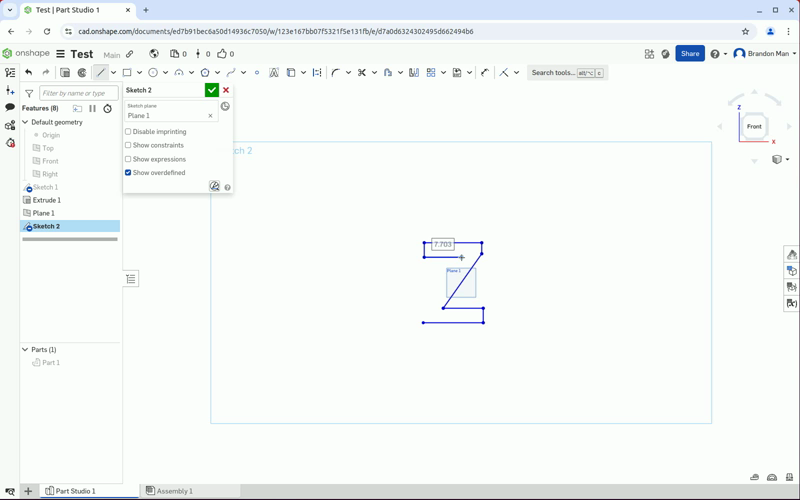
mouse_move(423, 312)
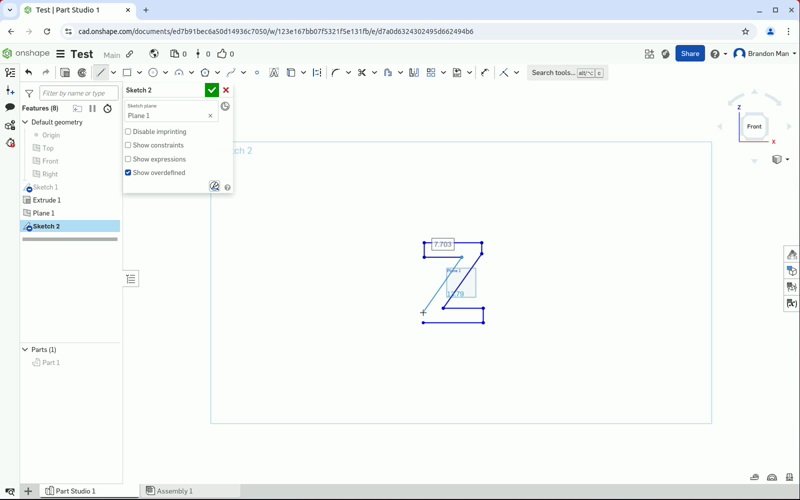
click(423, 312)
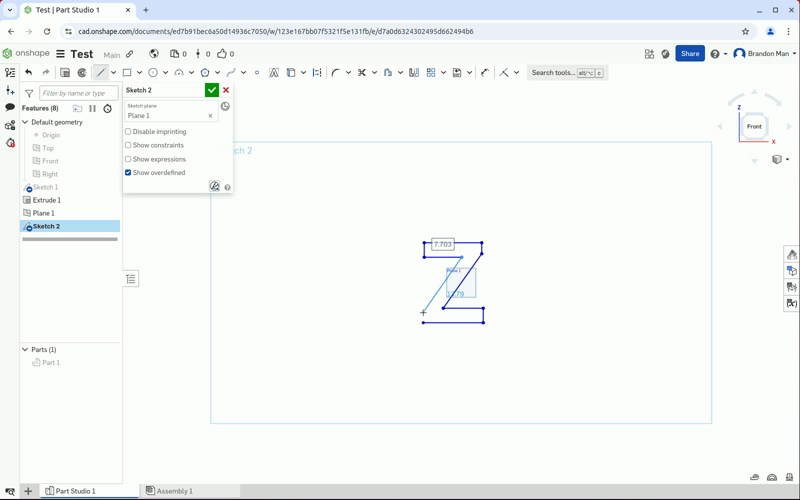
key_up(shift)
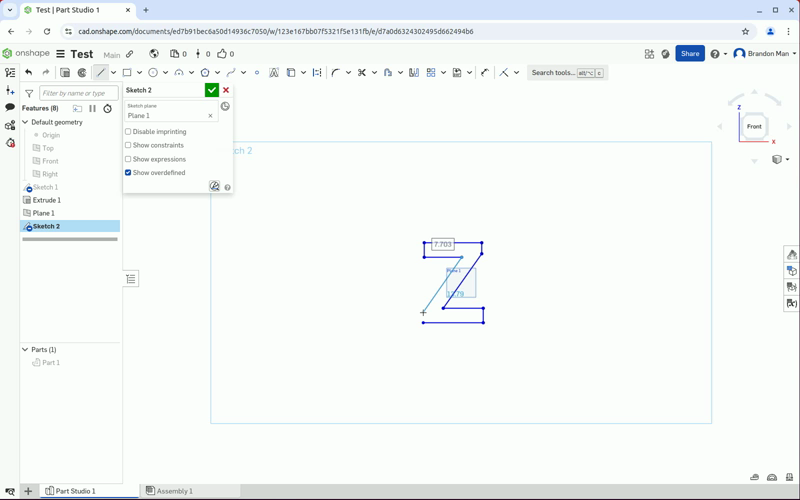
mouse_move(453, 312)
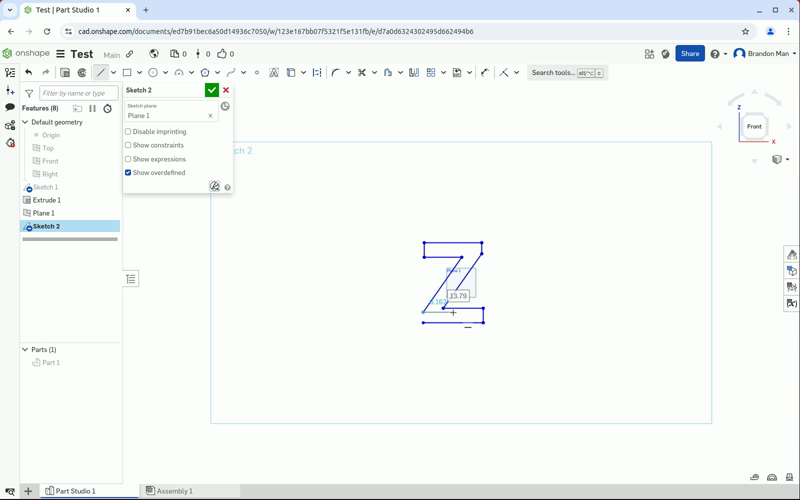
key_down(shift)
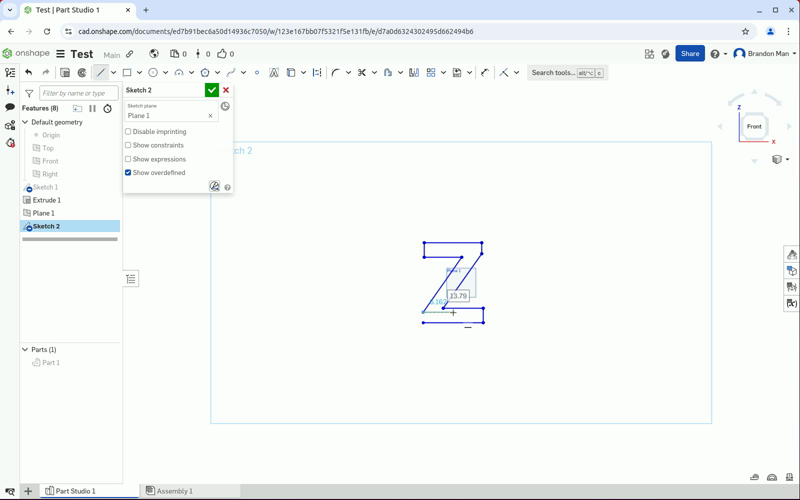
mouse_move(423, 322)
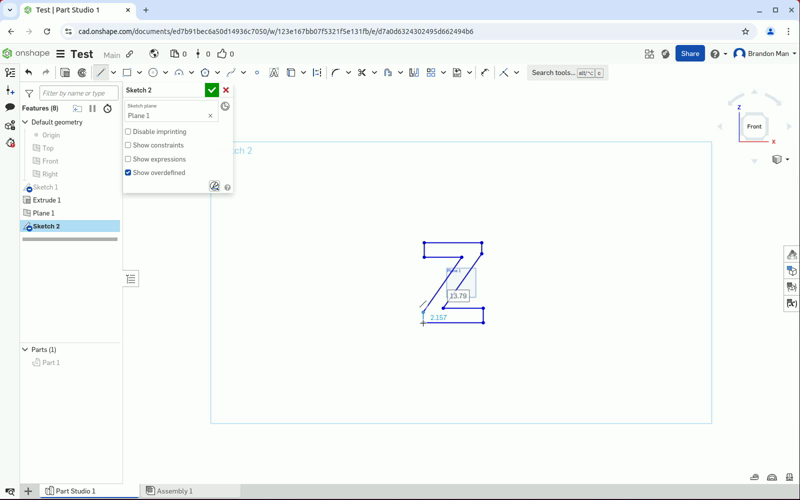
key_up(shift)
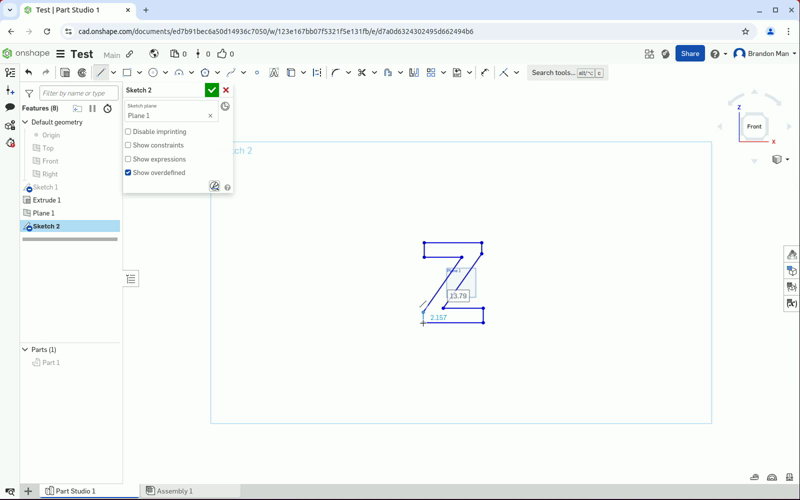
click(423, 322)
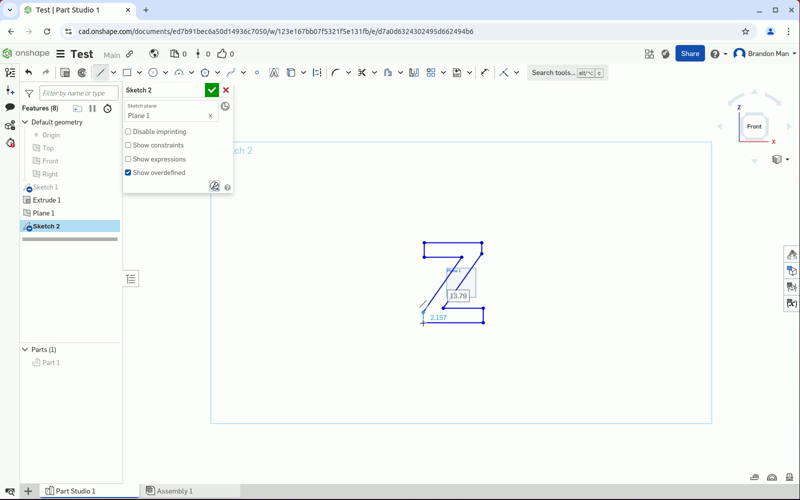
key(esc)
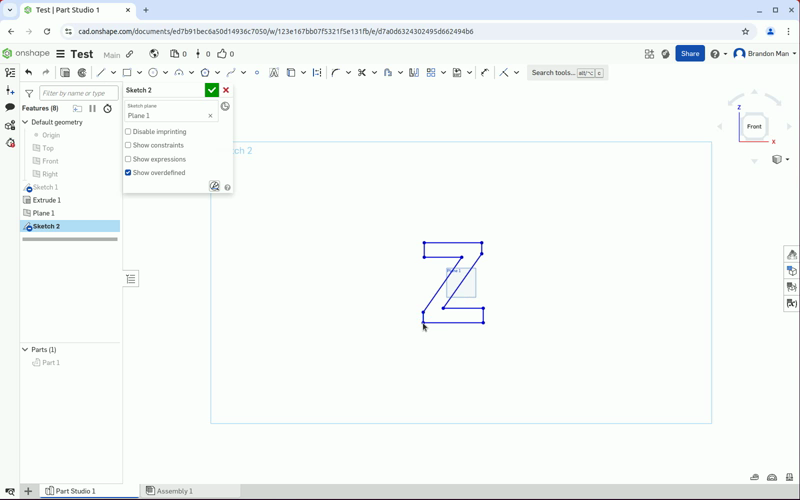
mouse_move(440, 247)
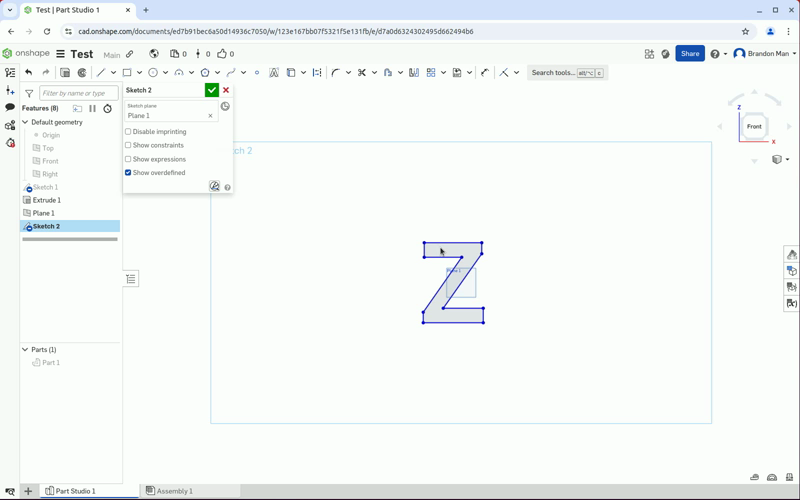
click(440, 247)
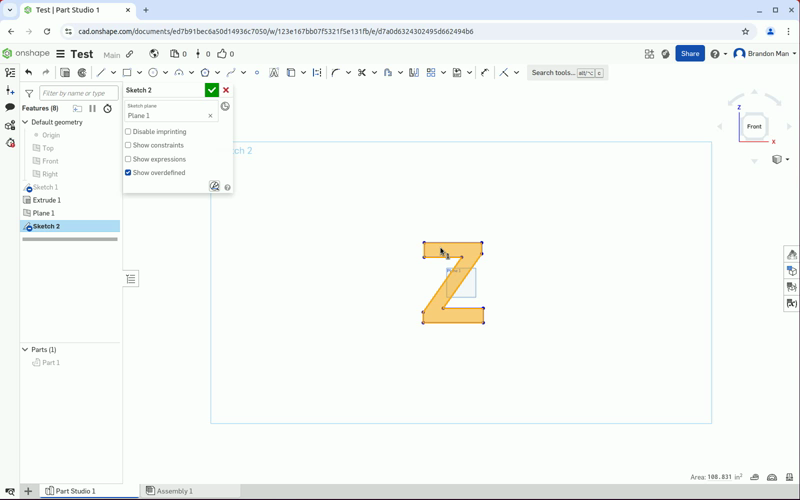
mouse_move(73, 352)
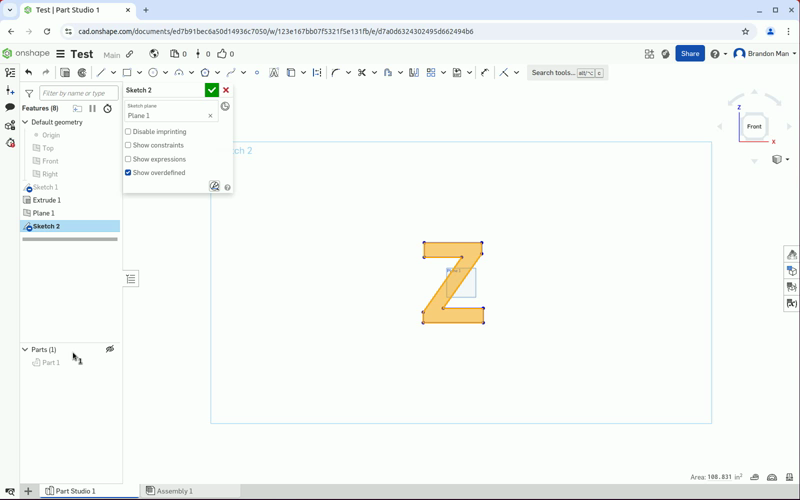
key(shift+y)
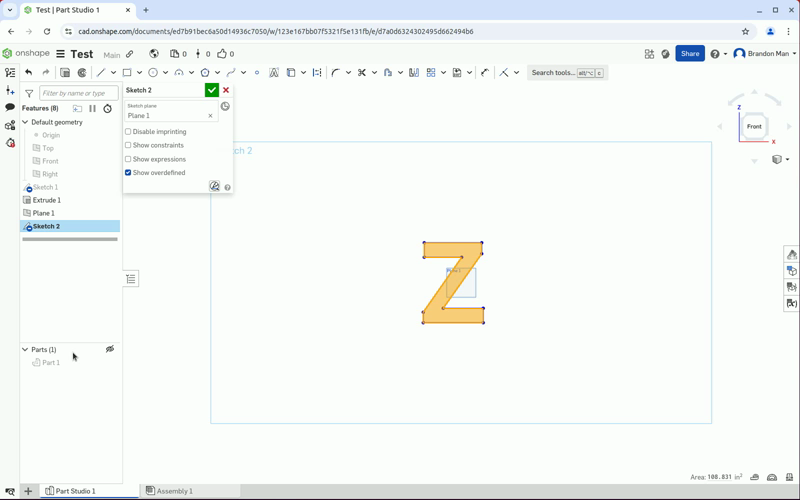
key(shift+e)
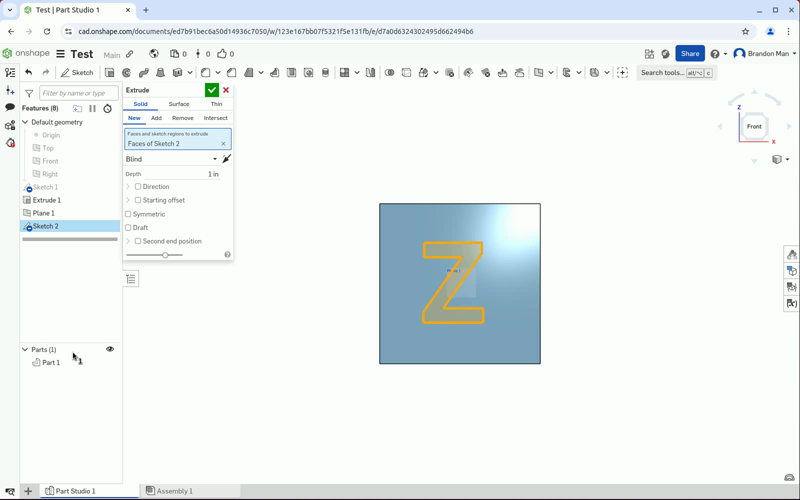
mouse_move(143, 106)
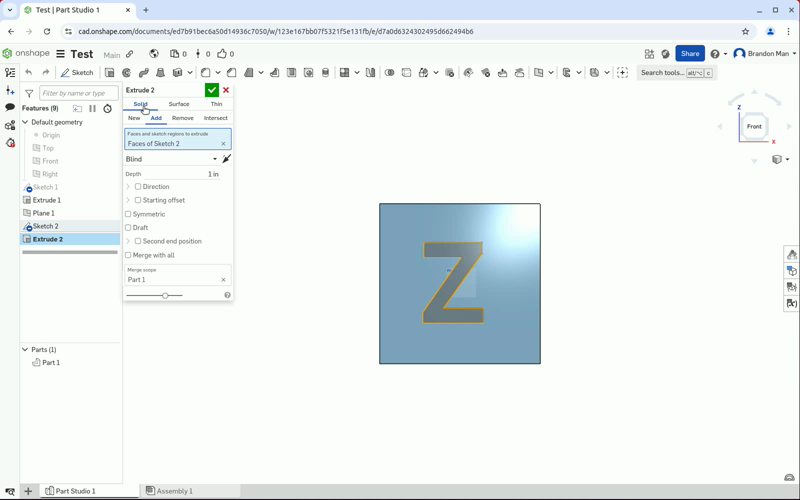
click(143, 106)
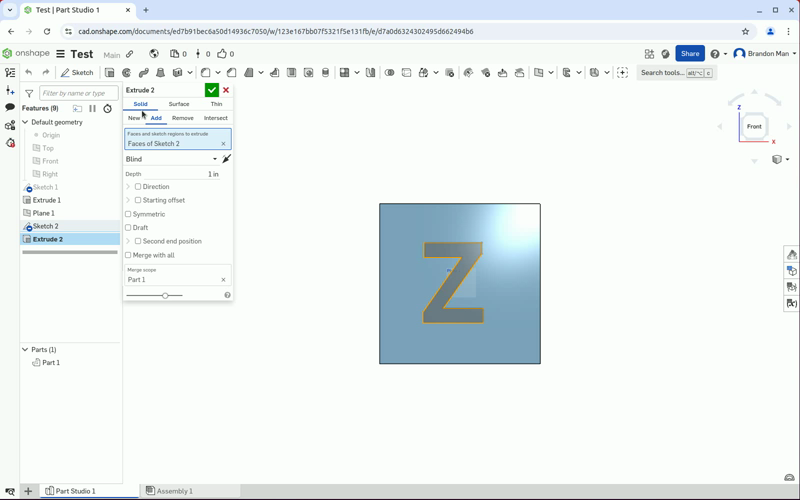
mouse_move(137, 120)
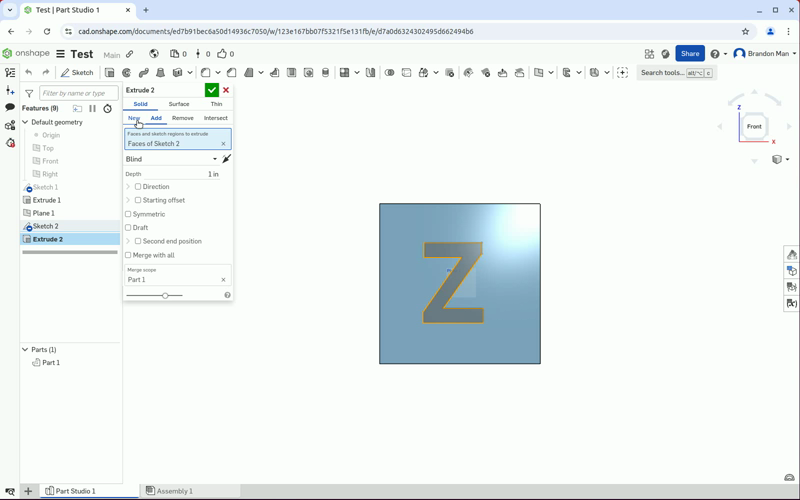
click(137, 120)
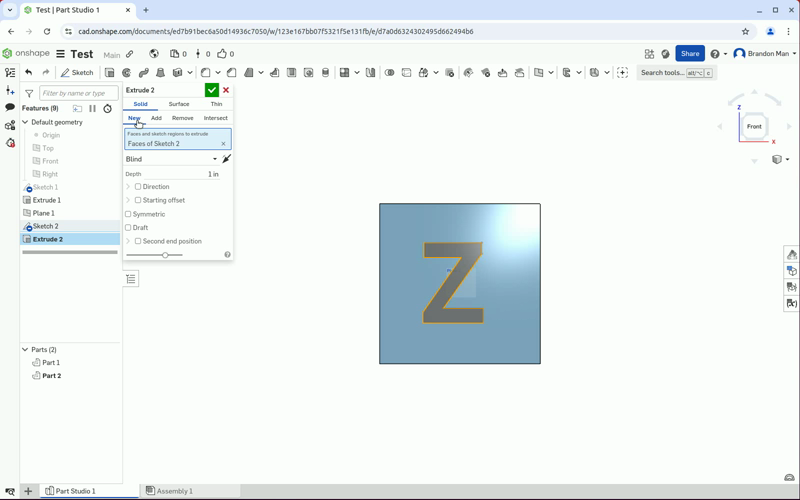
key(tab, 4)
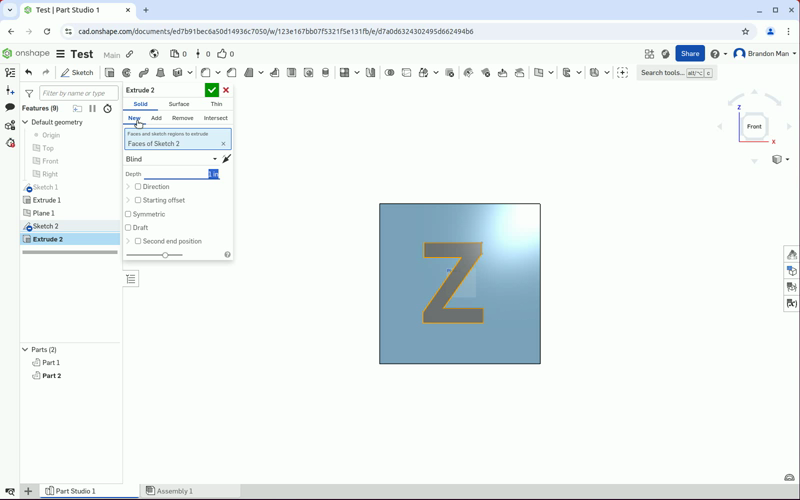
text(6.499)
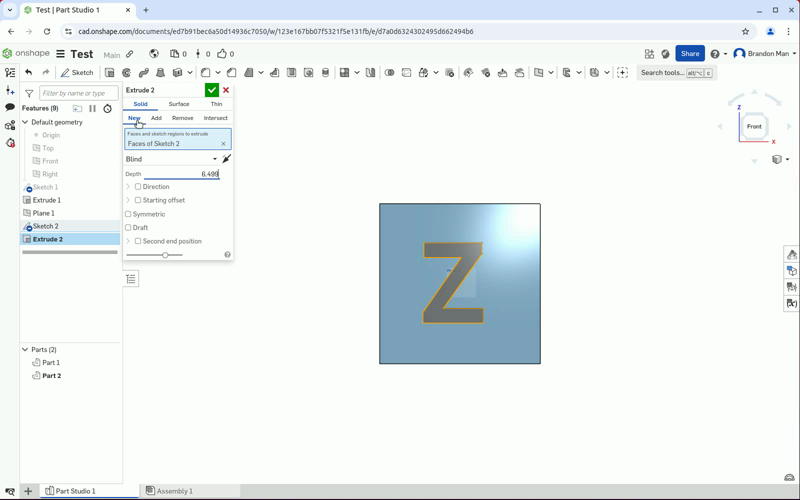
key(enter)
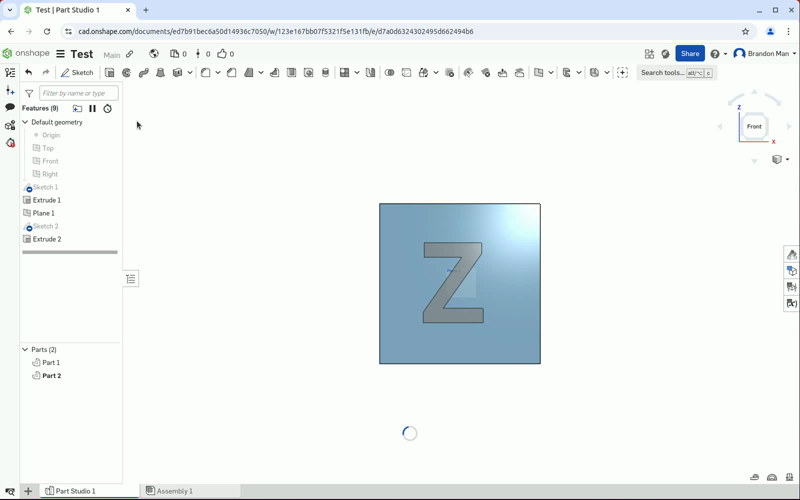
key(shift+h)
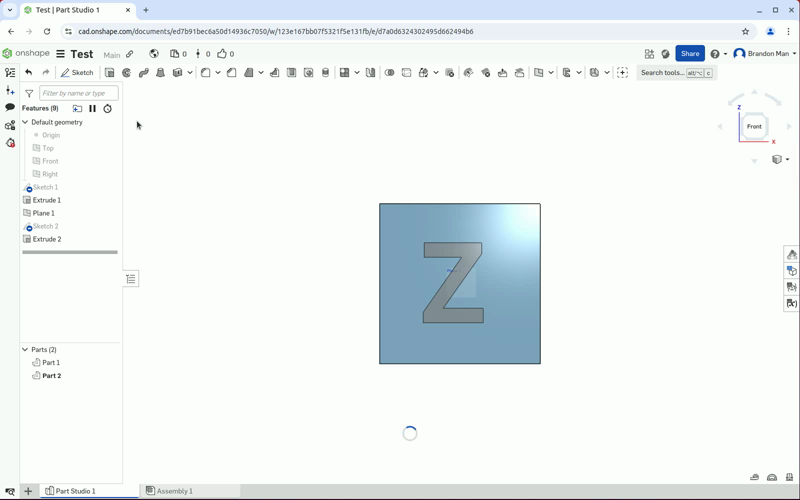
key(shift+h)
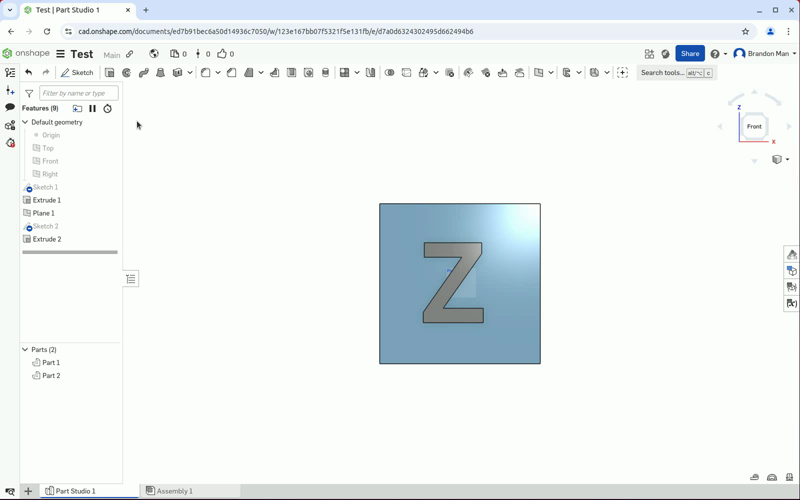
mouse_move(73, 189)
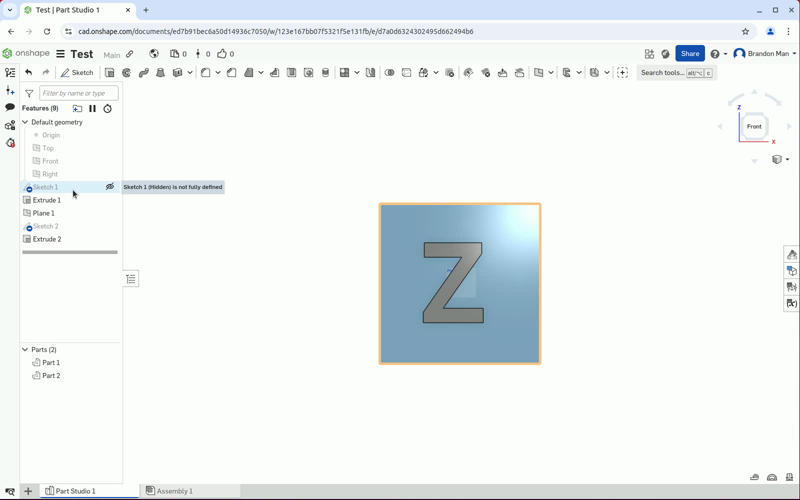
click(73, 189)
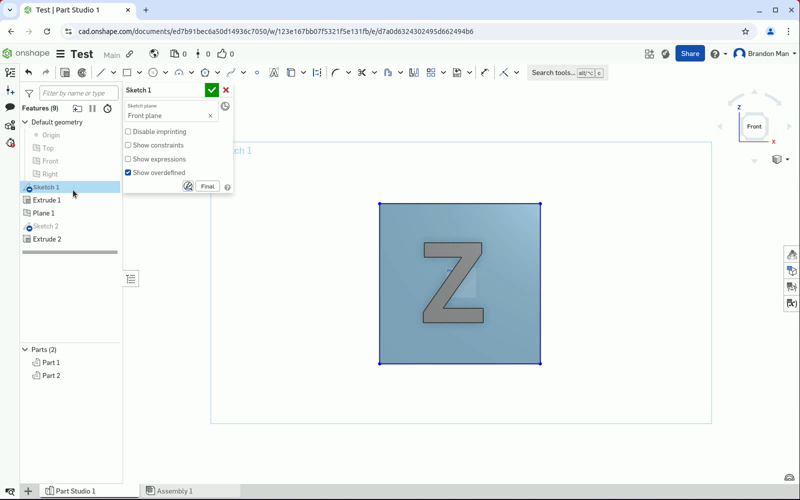
mouse_move(229, 92)
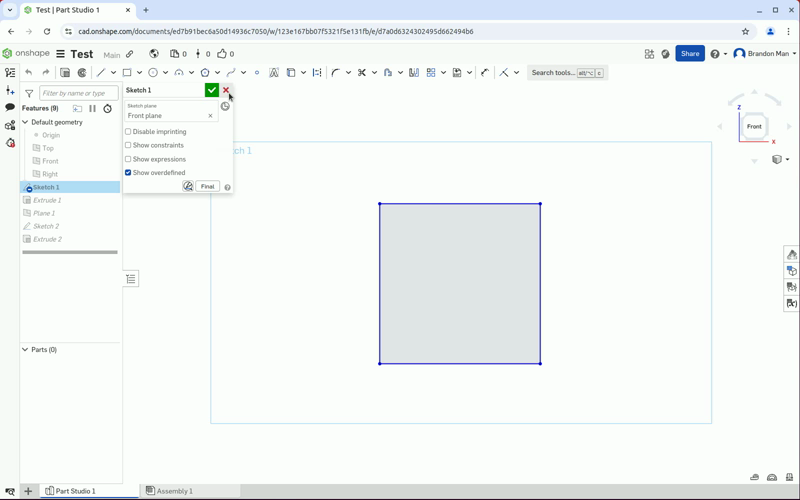
click(229, 92)
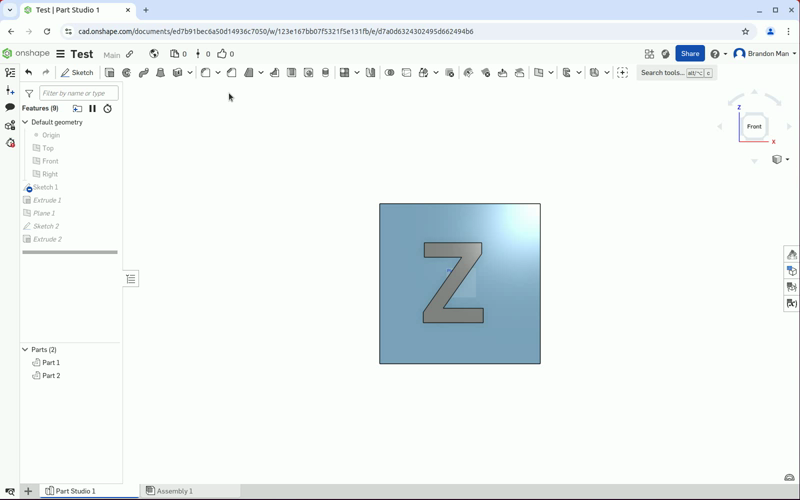
mouse_move(73, 352)
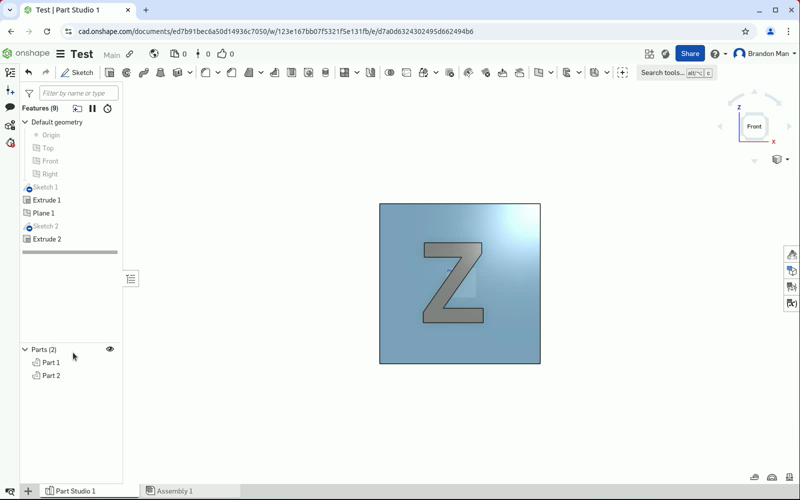
key(y)
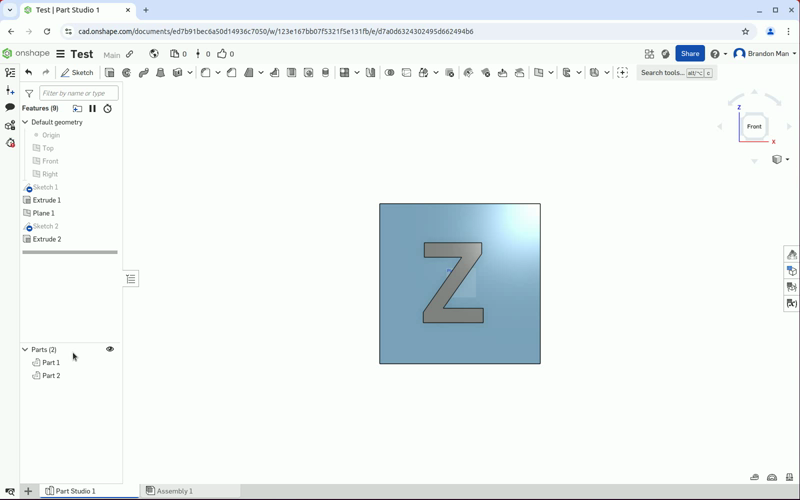
key(shift+p)
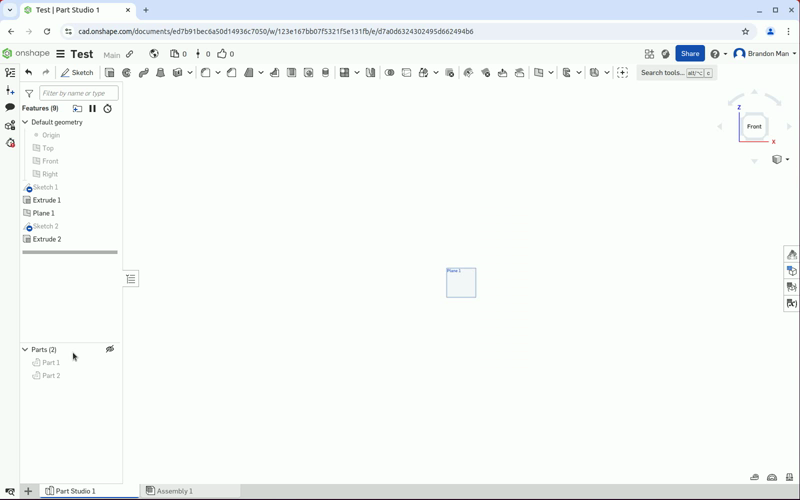
key(space)
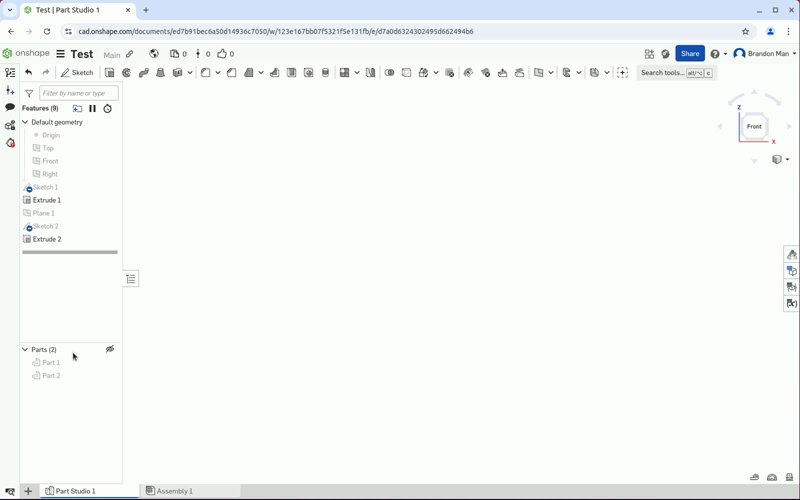
key_down(shift)
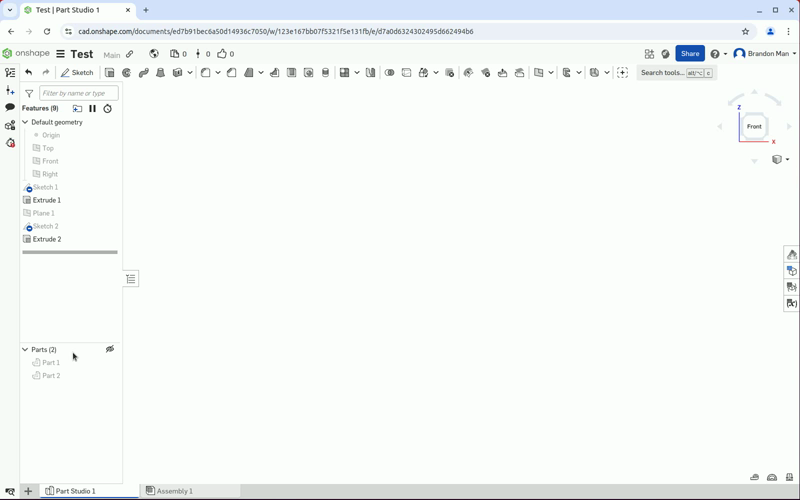
key(down)
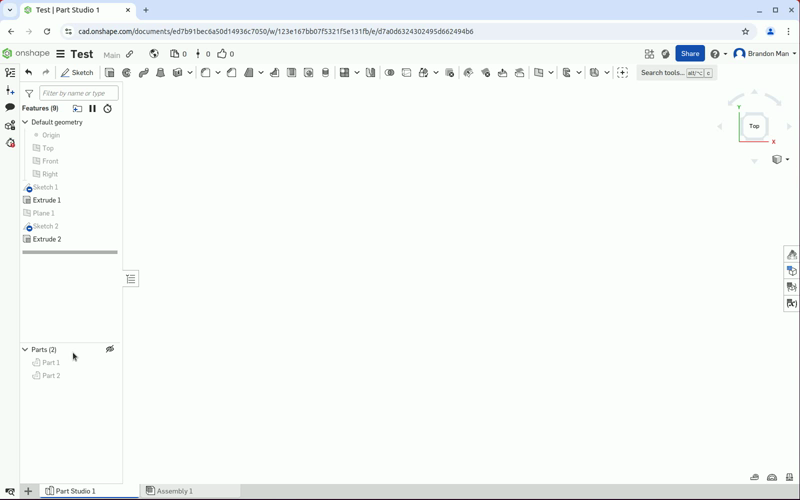
key_up(shift)
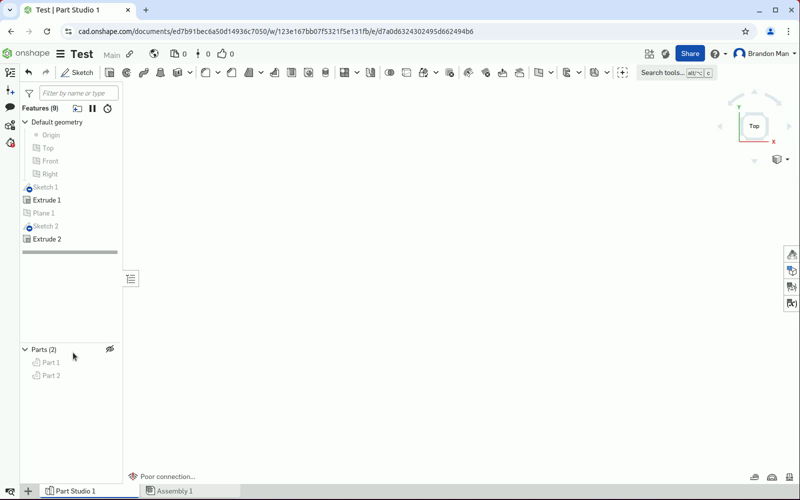
mouse_move(73, 352)
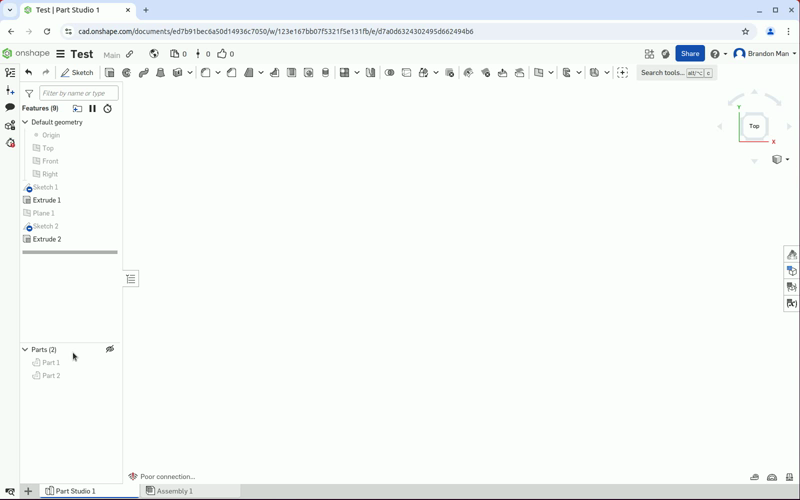
key(shift+y)
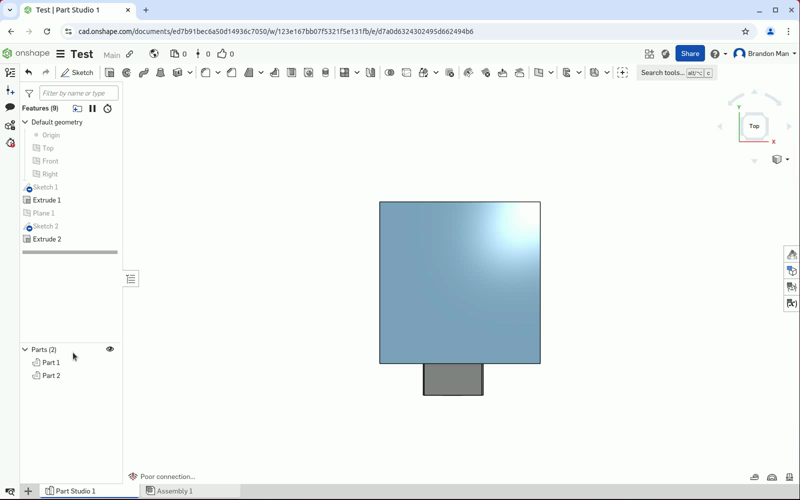
mouse_move(541, 75)
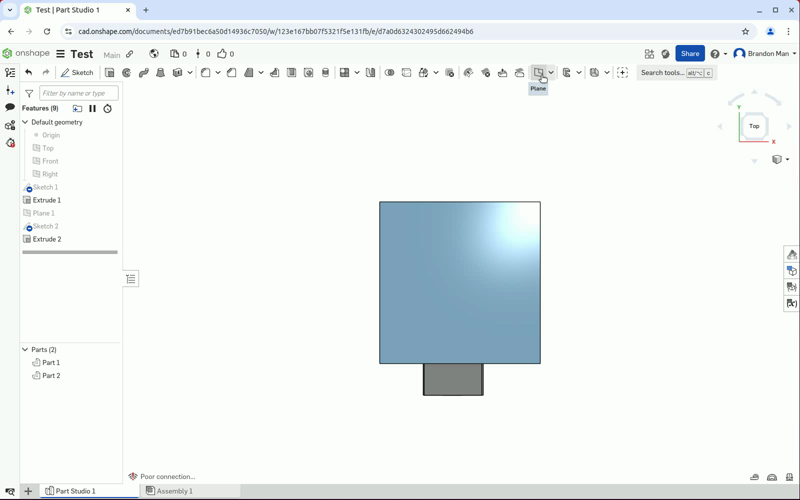
click(541, 75)
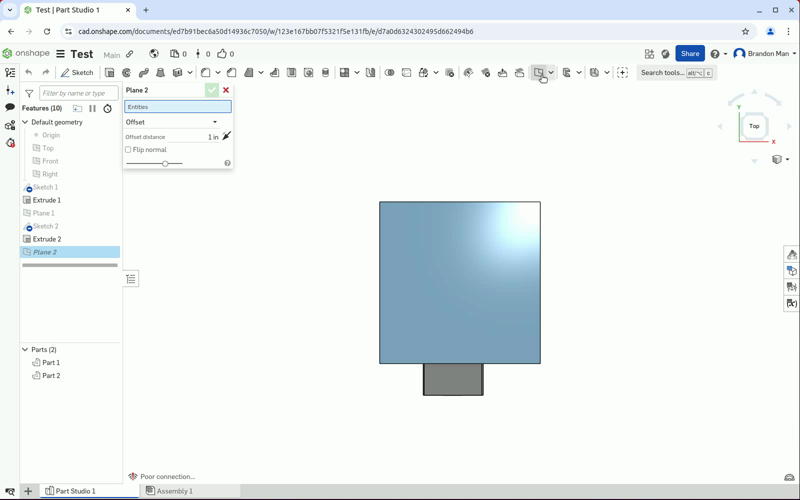
mouse_move(73, 150)
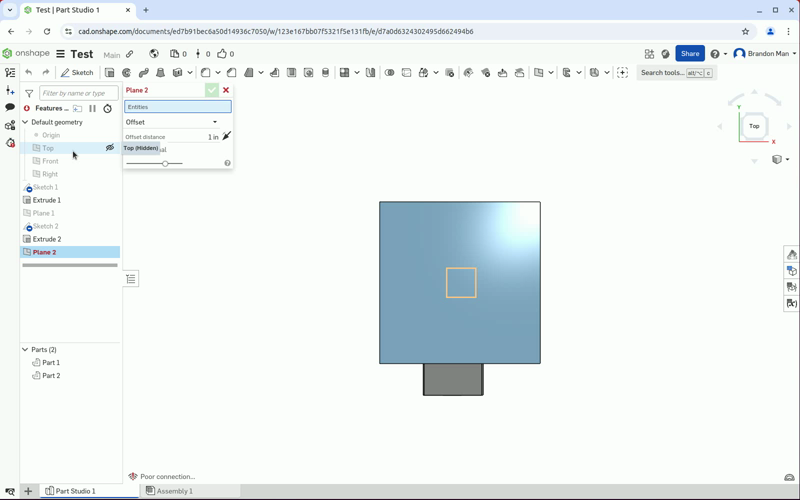
click(73, 150)
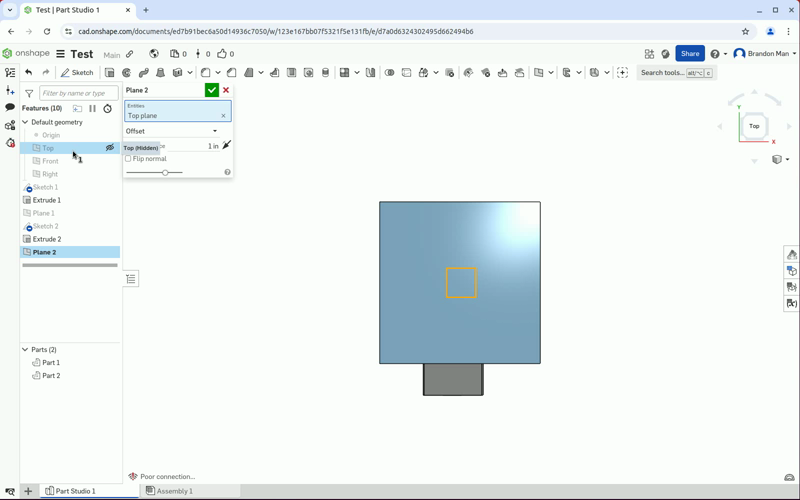
key(tab, 2)
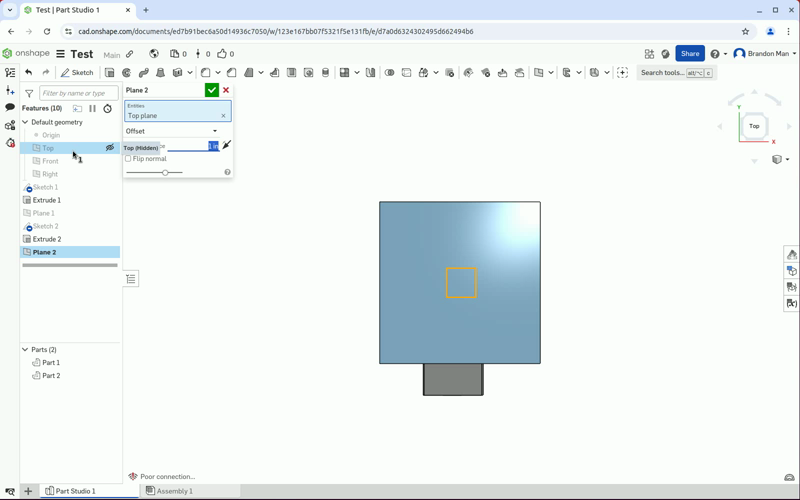
text(16.607)
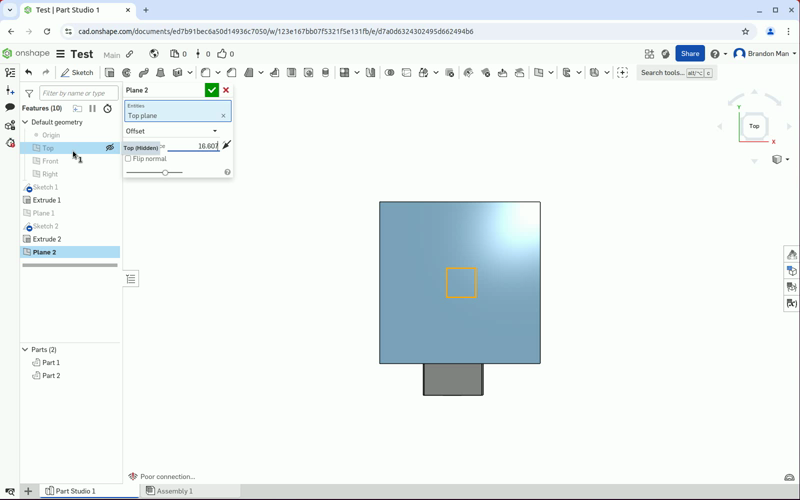
key(enter, 2)
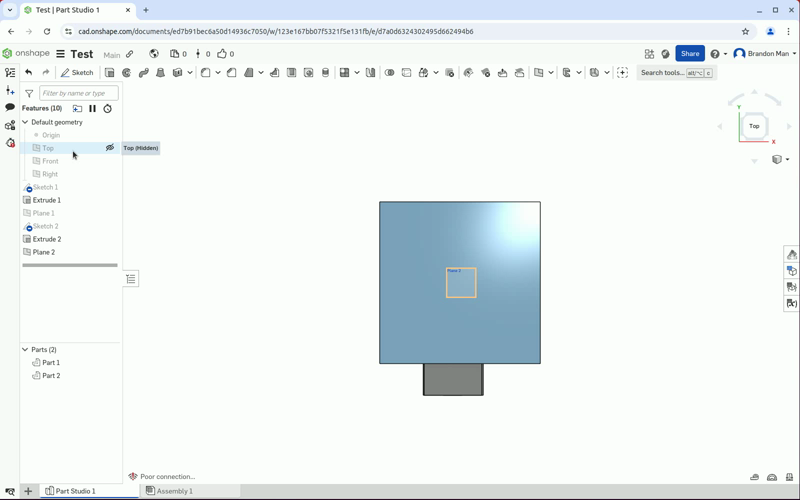
key(shift+s)
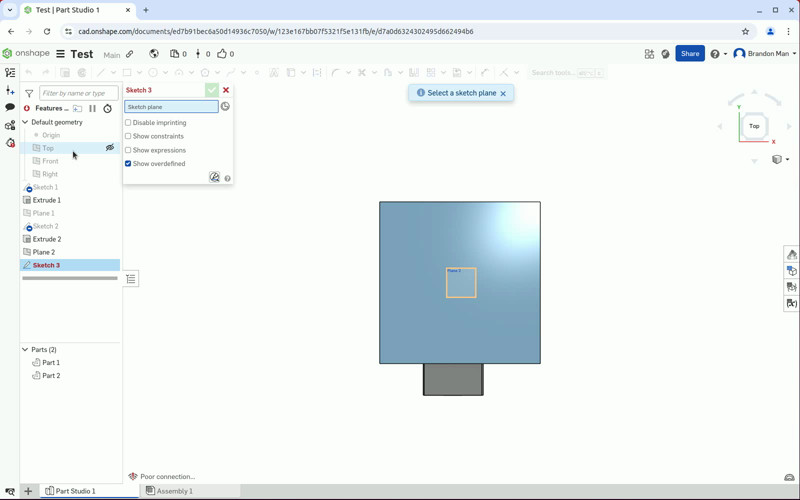
mouse_move(73, 254)
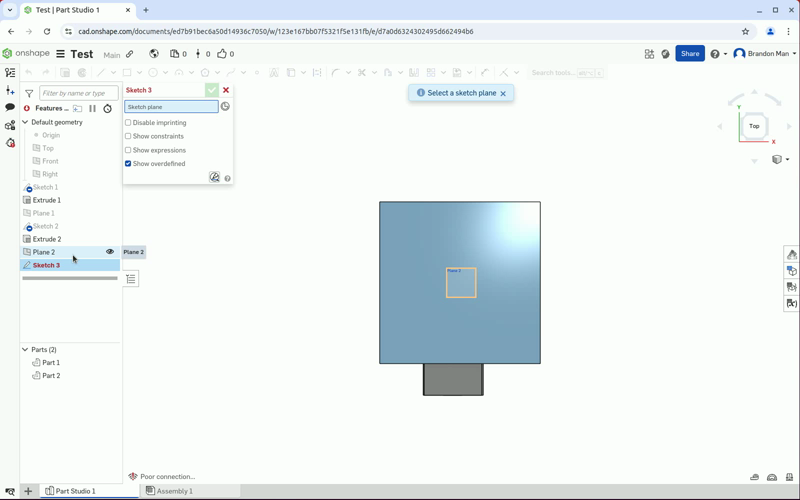
click(73, 254)
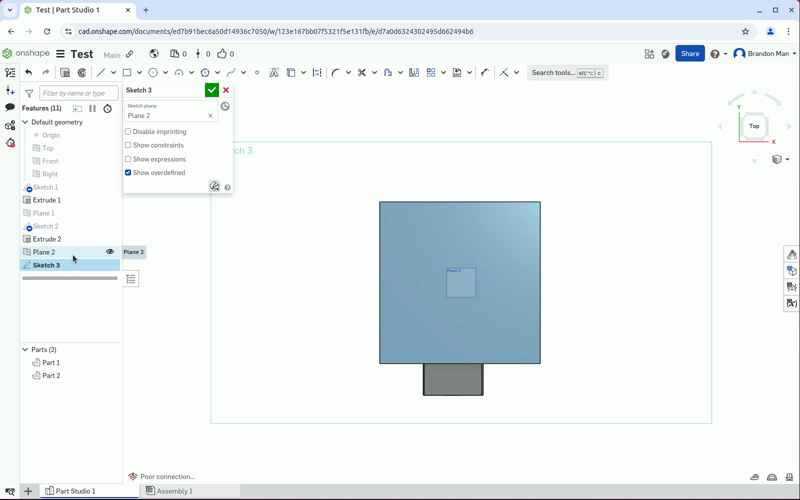
mouse_move(73, 352)
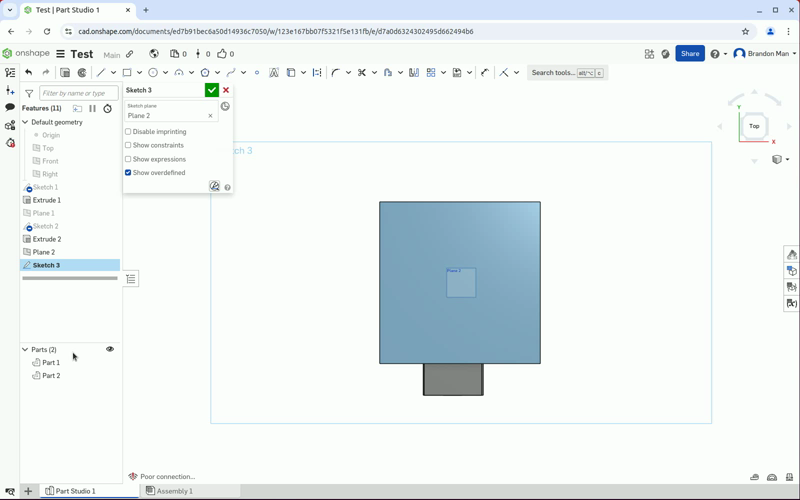
key(y)
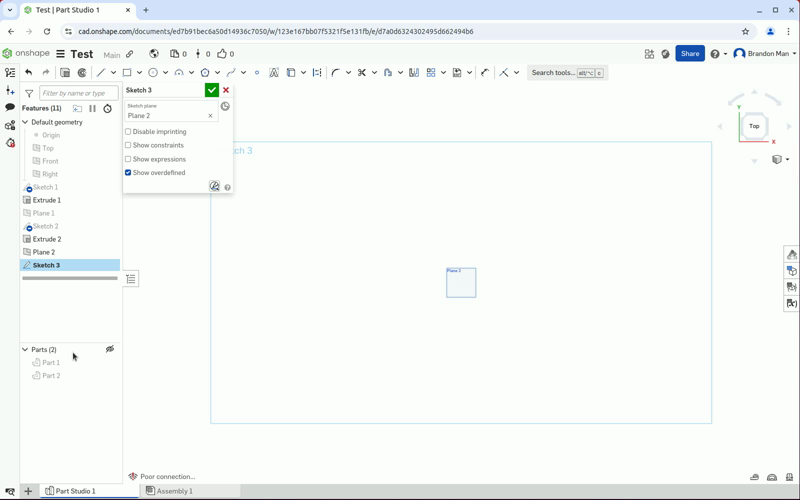
key(l)
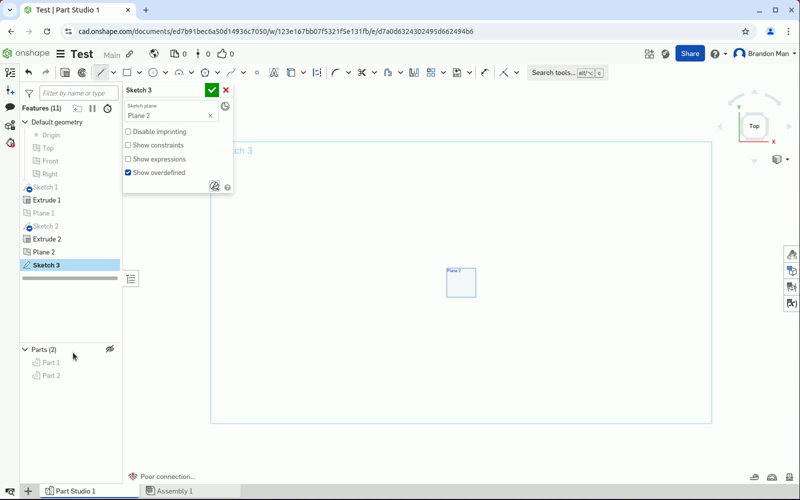
key_down(shift)
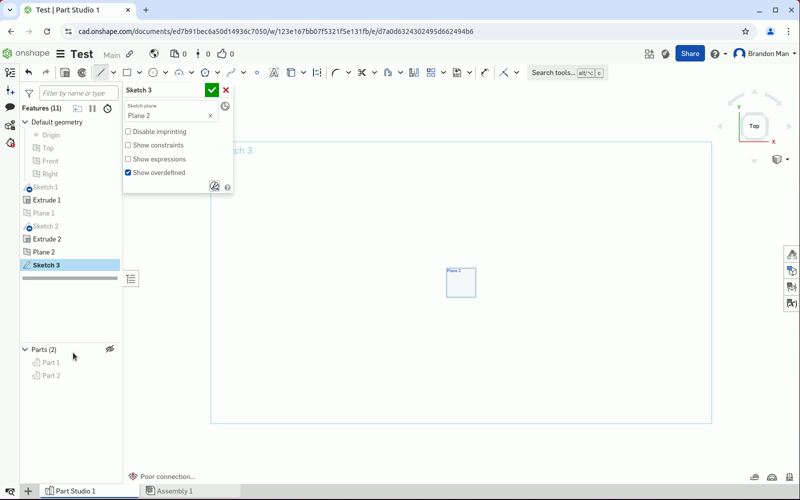
mouse_move(420, 322)
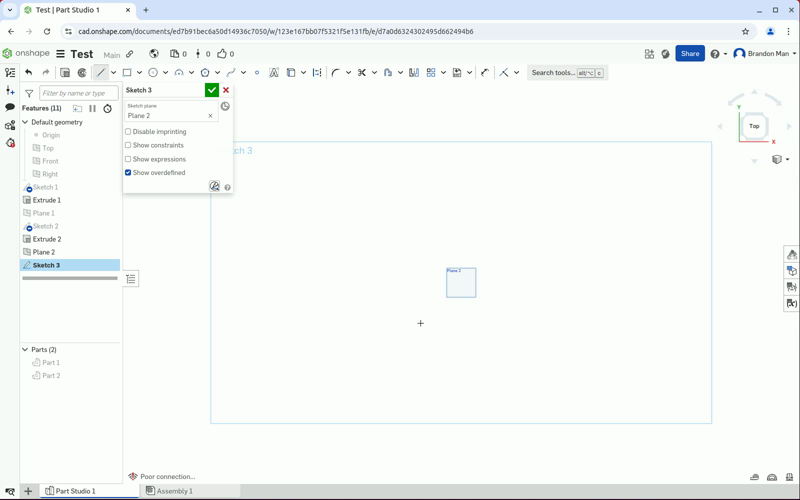
click(420, 322)
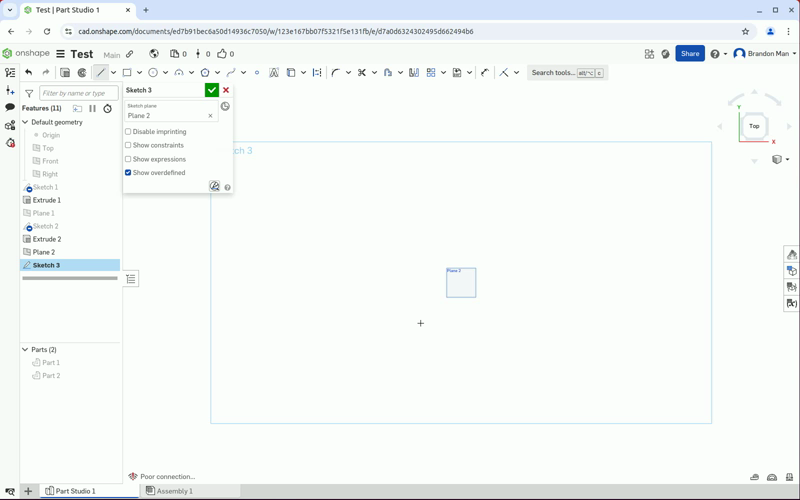
key_up(shift)
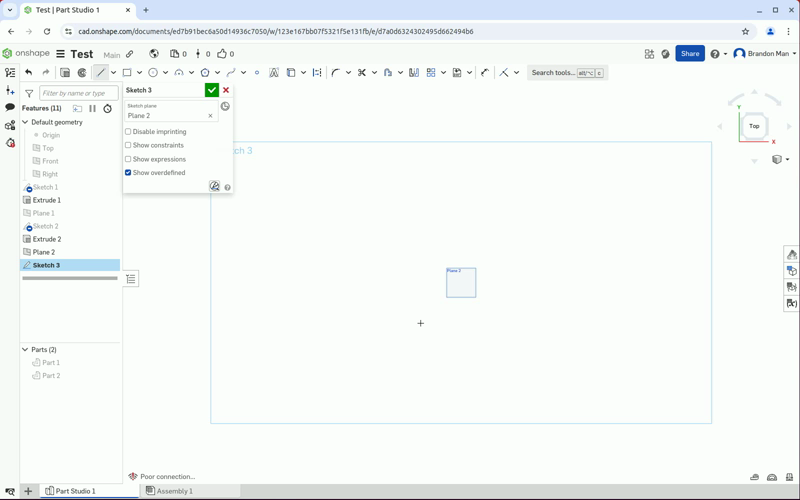
key_down(shift)
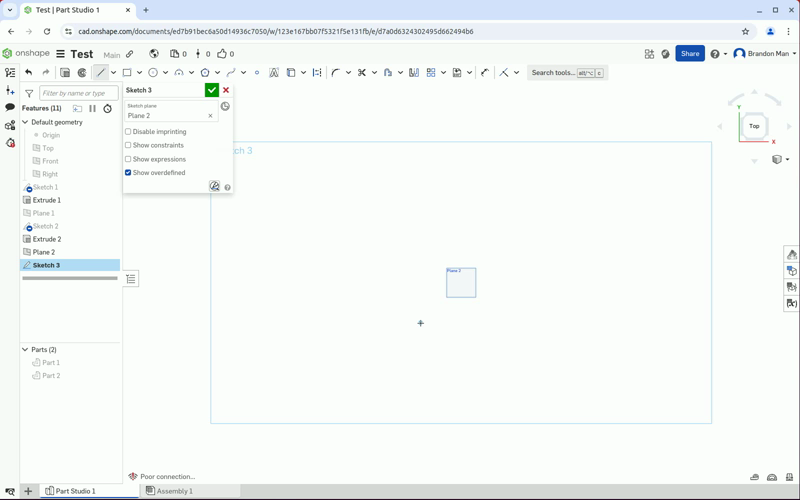
mouse_move(450, 322)
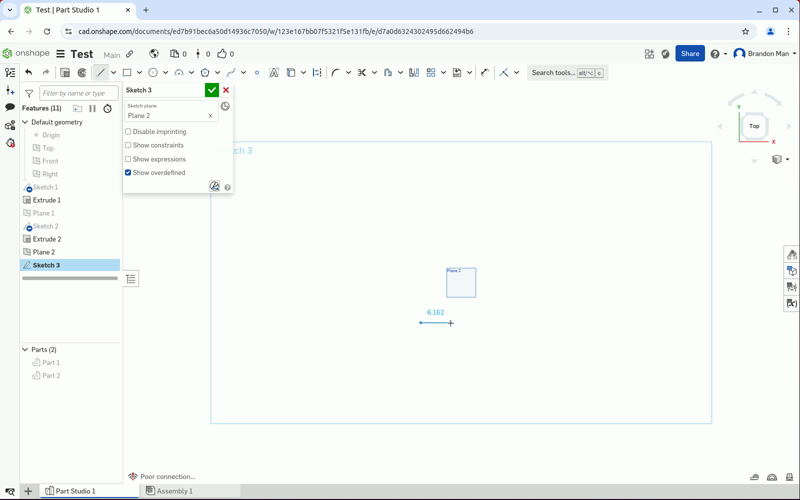
mouse_move(439, 322)
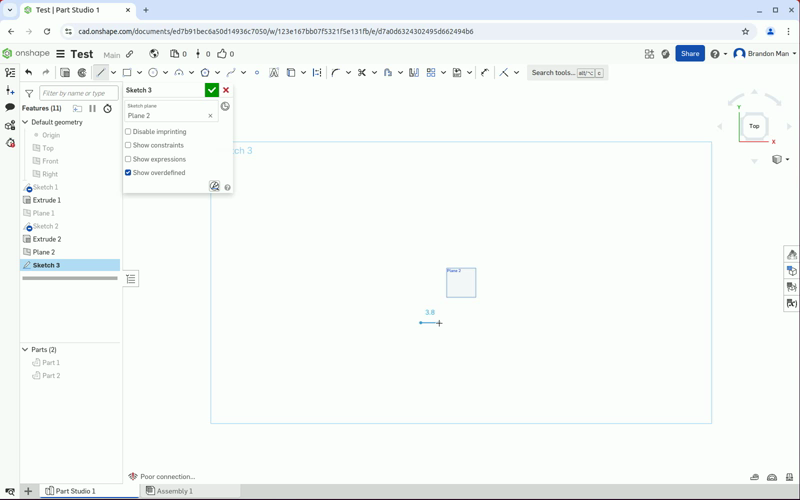
click(439, 322)
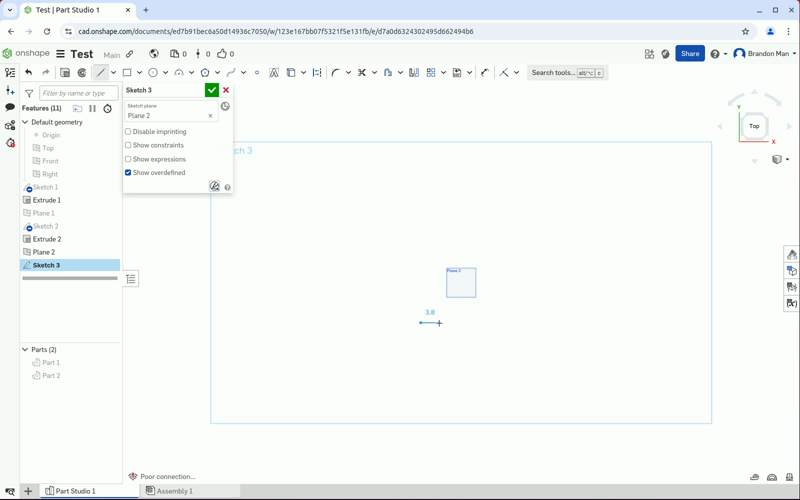
key_up(shift)
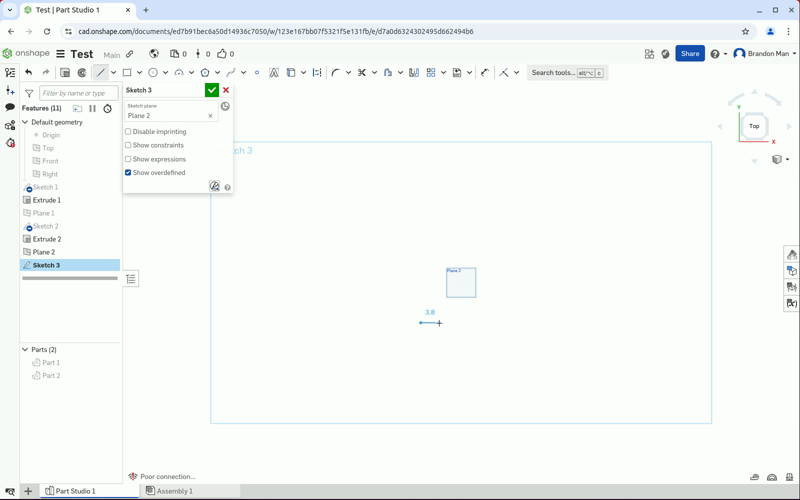
key_down(shift)
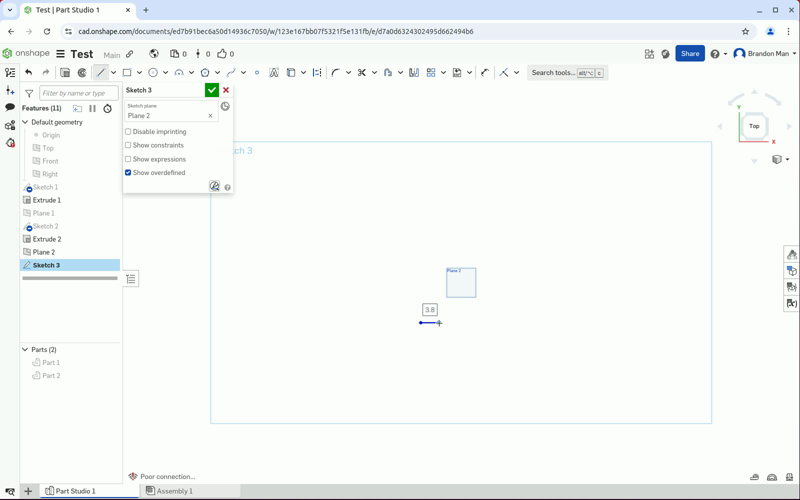
mouse_move(469, 322)
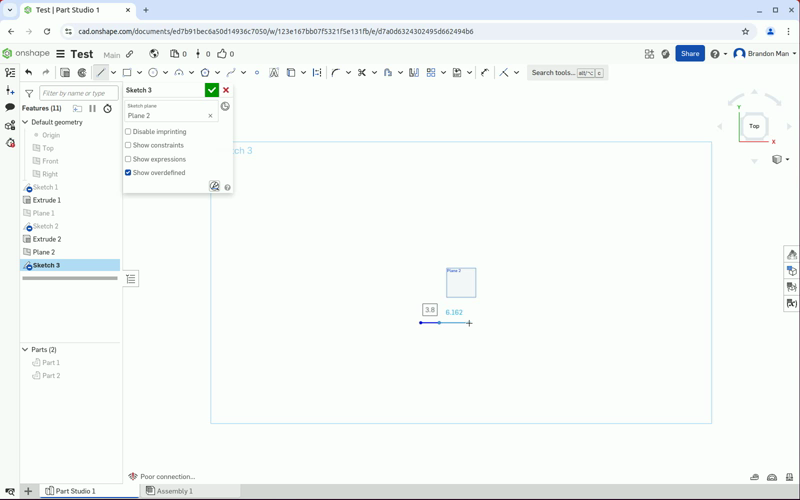
mouse_move(457, 292)
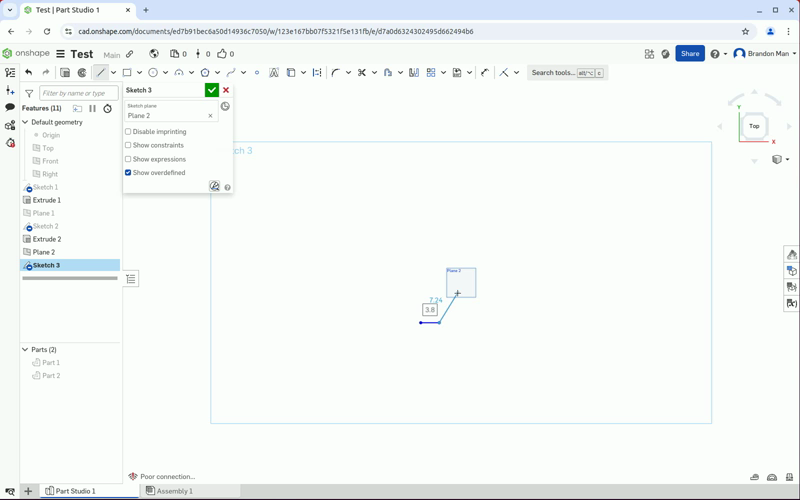
click(457, 292)
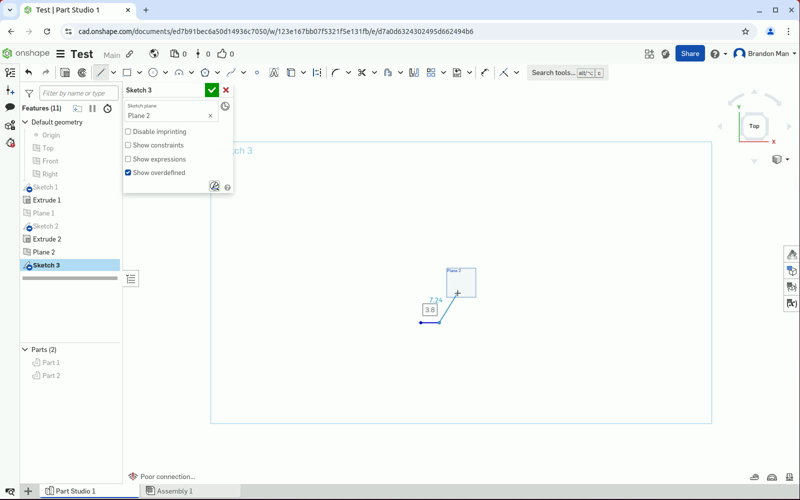
key_up(shift)
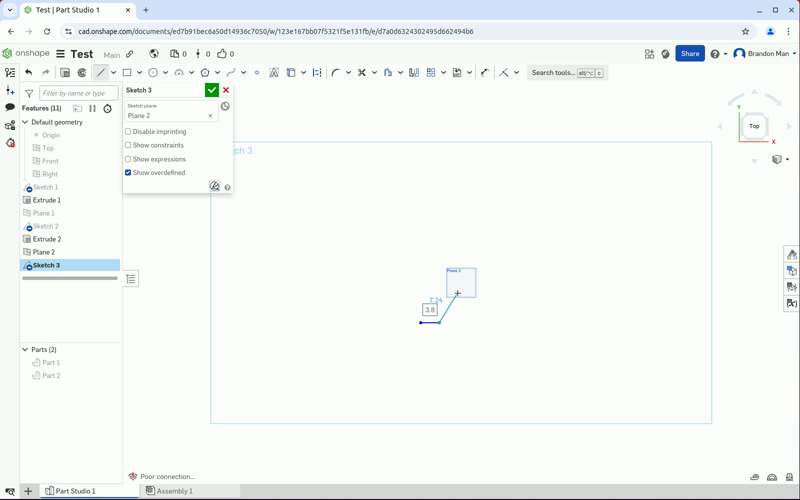
key_down(shift)
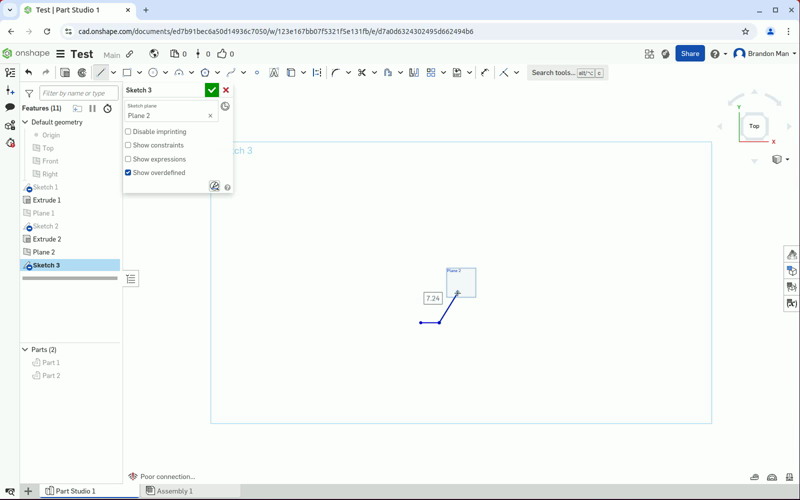
mouse_move(487, 292)
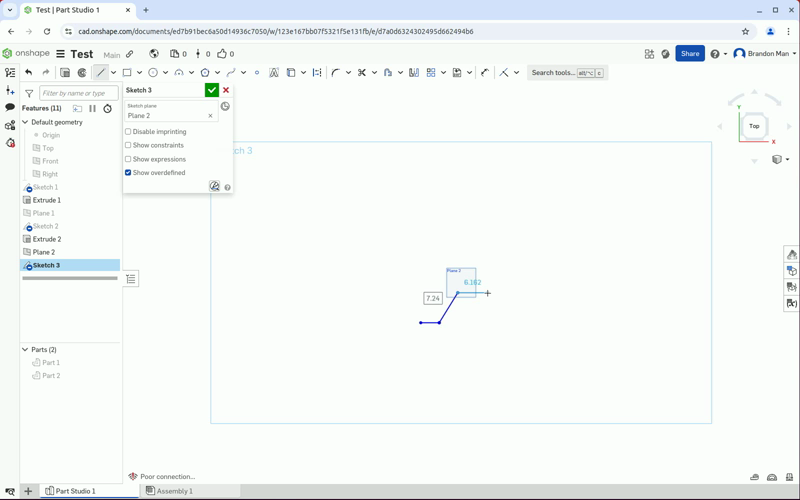
mouse_move(475, 322)
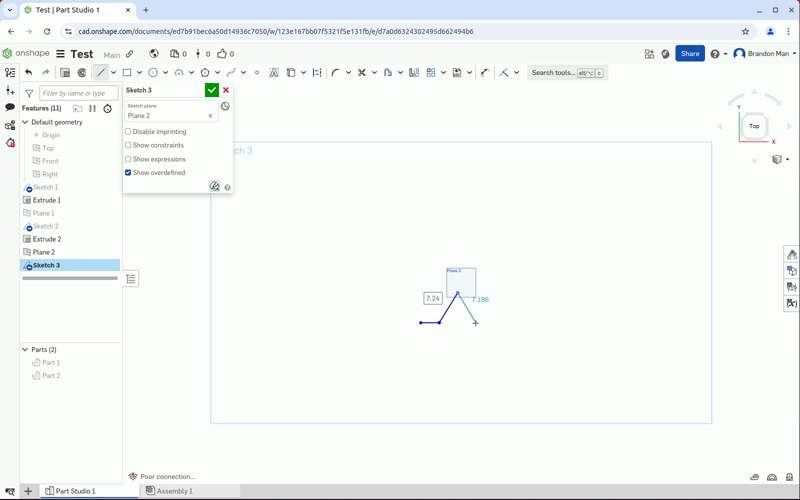
click(475, 322)
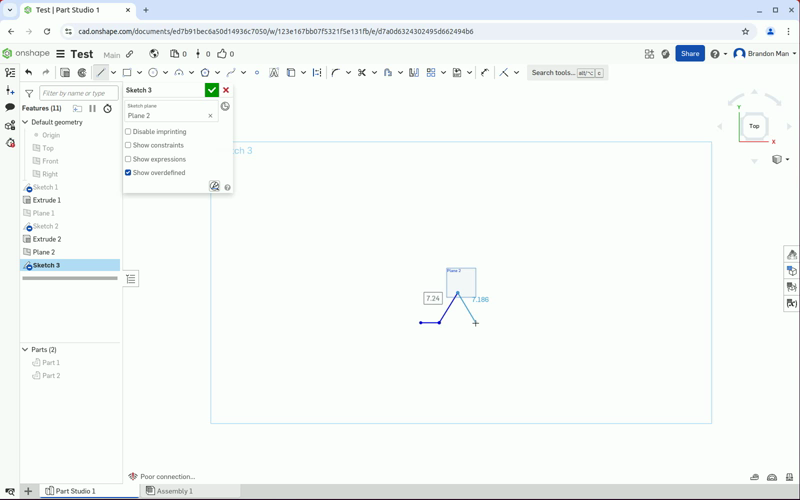
key_up(shift)
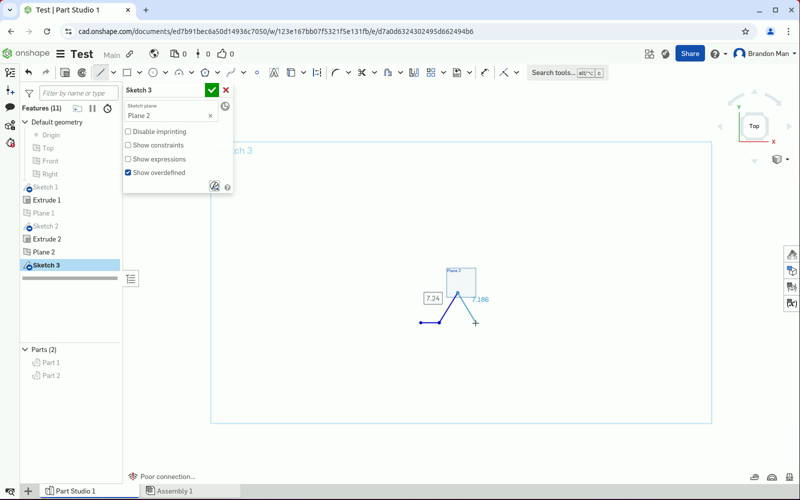
key_down(shift)
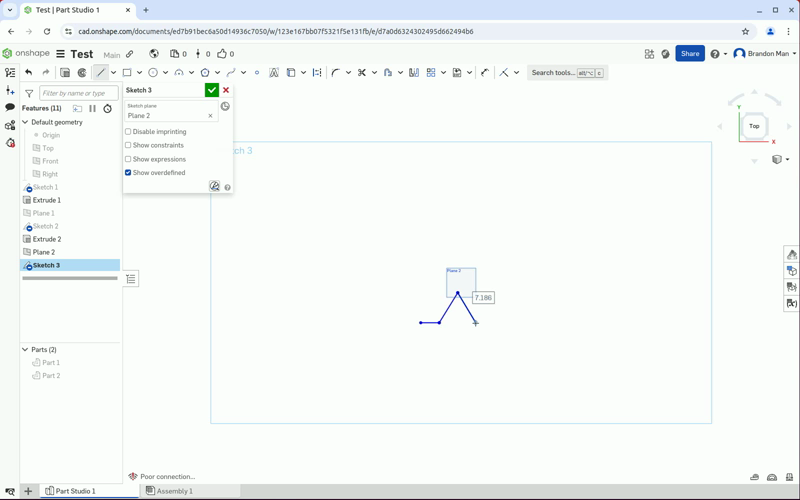
mouse_move(505, 322)
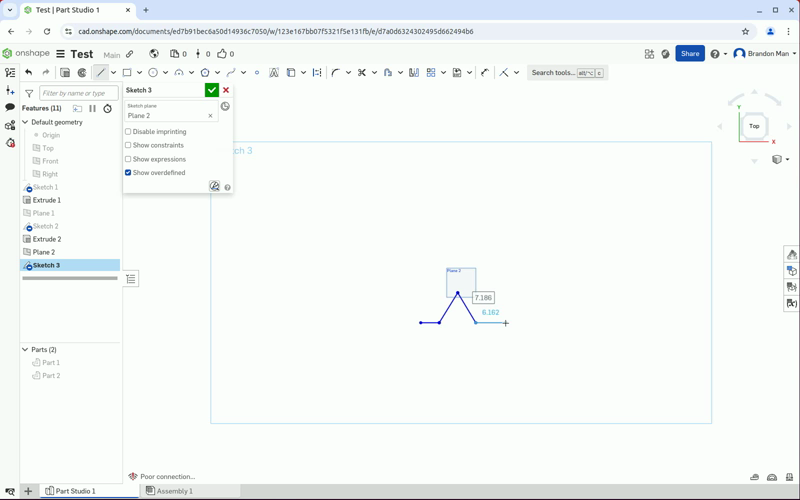
mouse_move(494, 322)
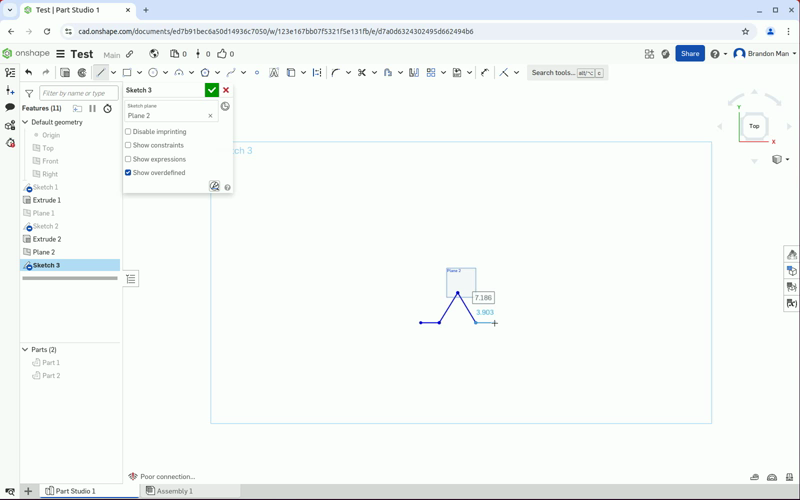
click(494, 322)
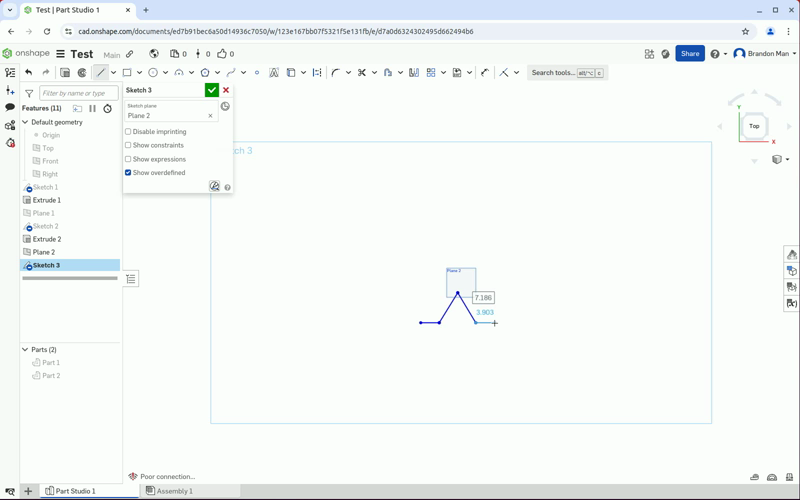
key_up(shift)
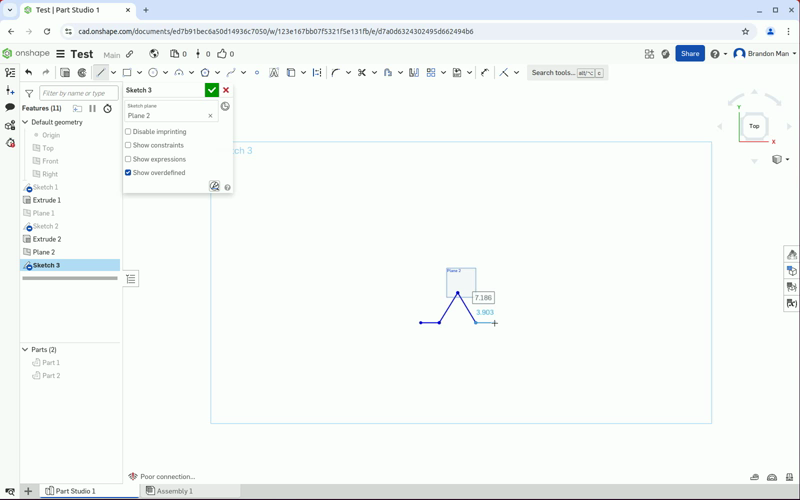
key_down(shift)
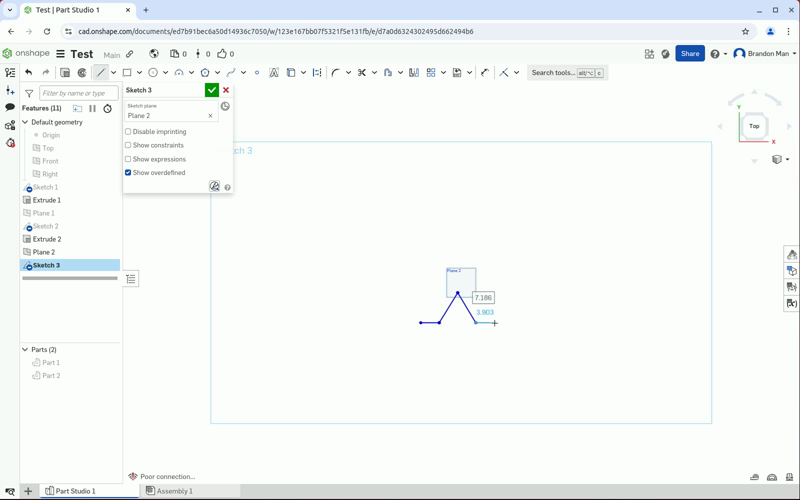
mouse_move(524, 322)
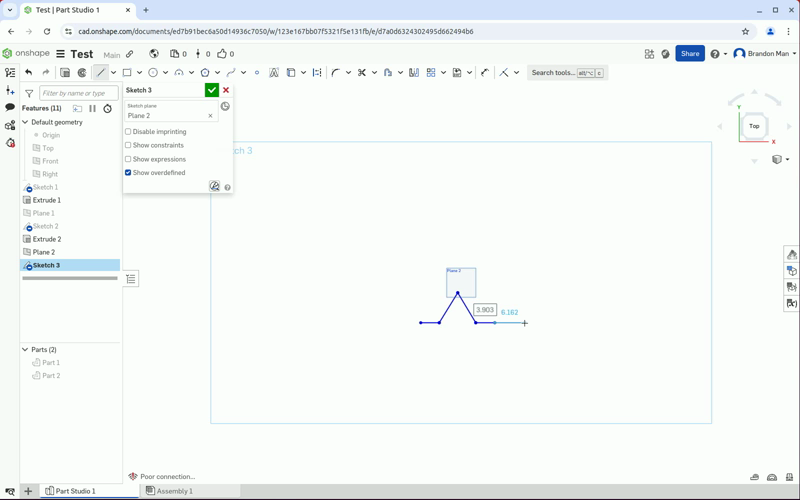
mouse_move(468, 282)
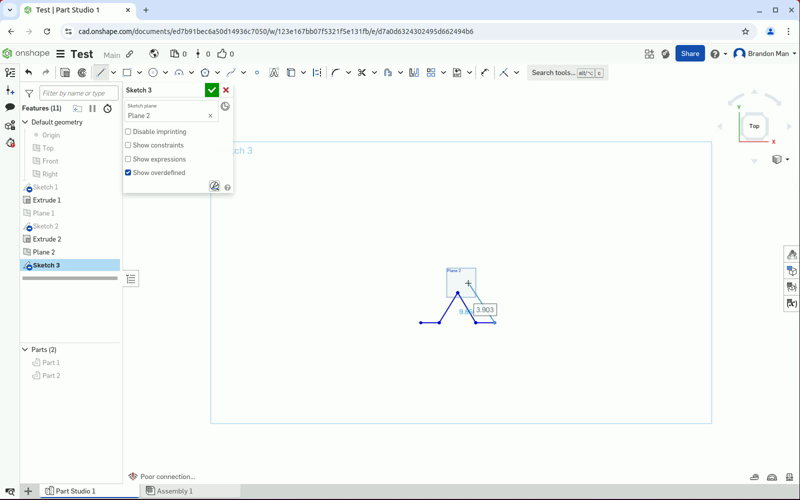
click(468, 282)
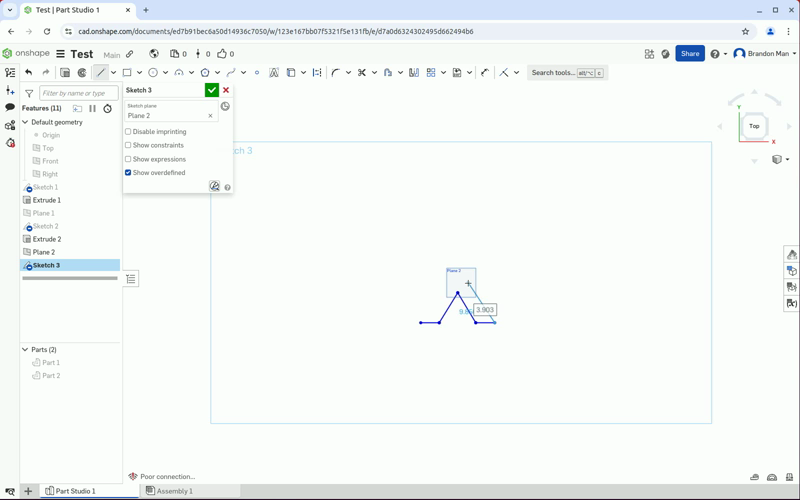
key_up(shift)
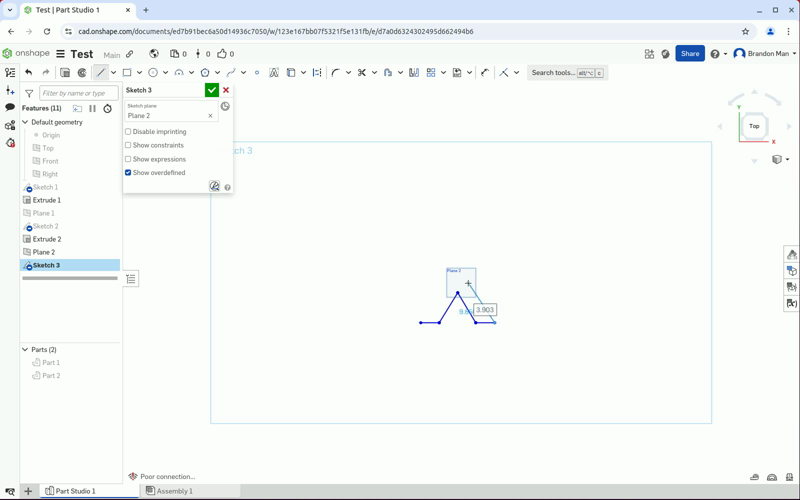
key_down(shift)
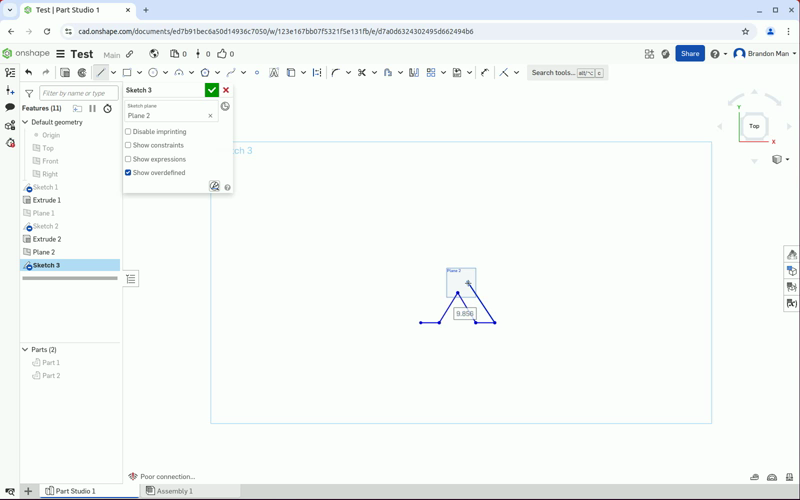
mouse_move(498, 282)
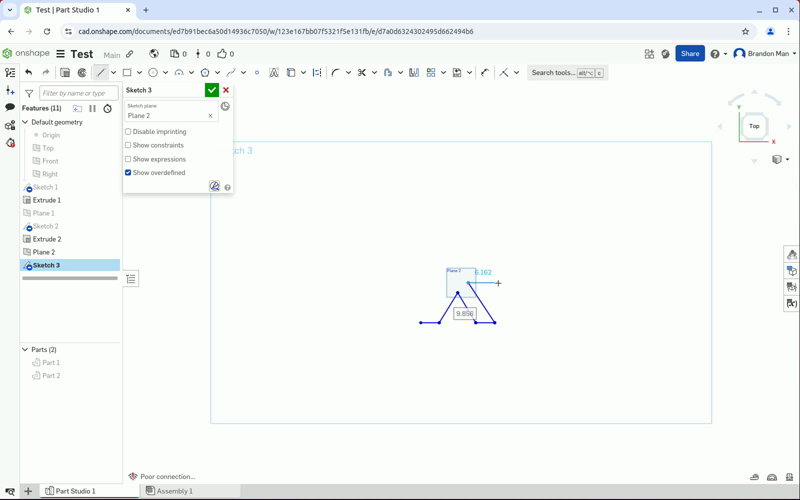
mouse_move(492, 243)
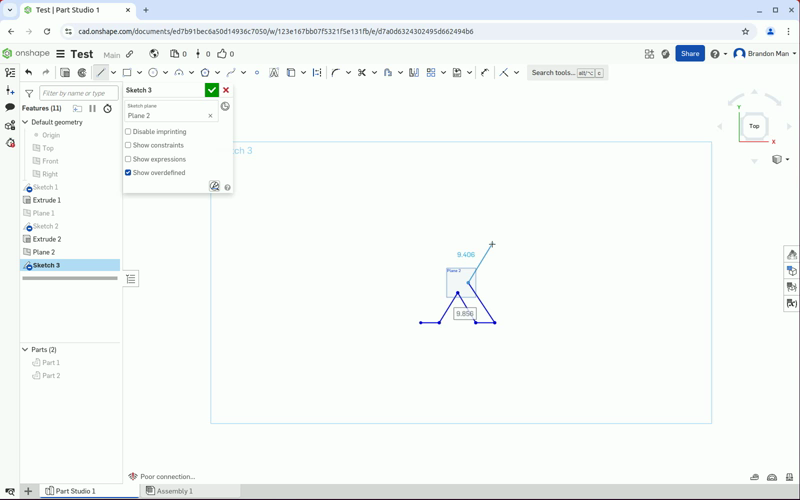
click(492, 243)
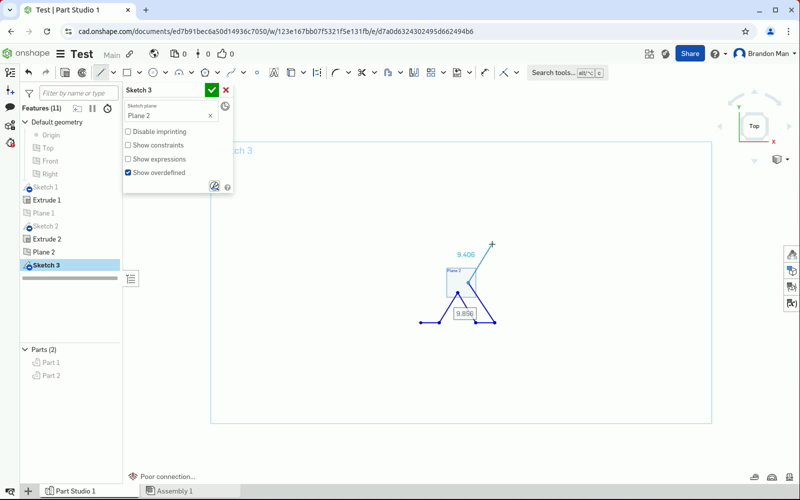
key_up(shift)
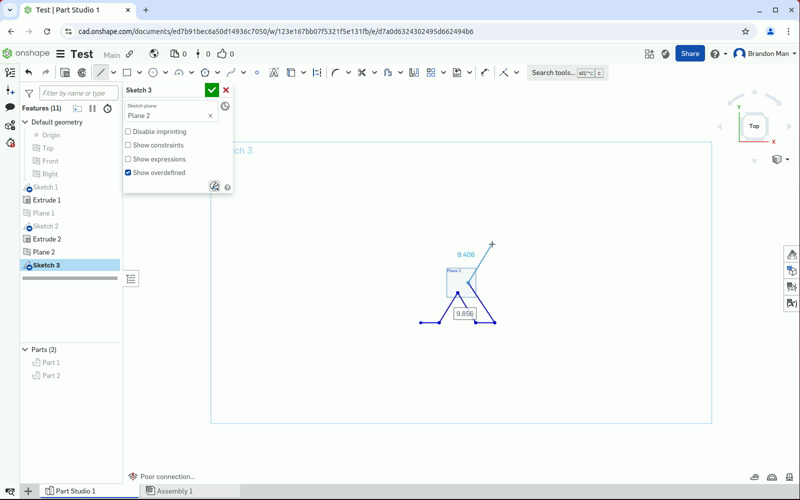
key_down(shift)
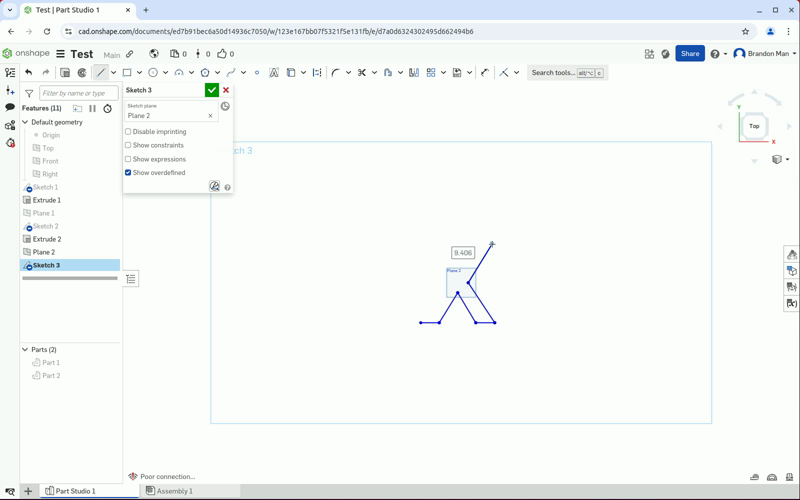
mouse_move(522, 243)
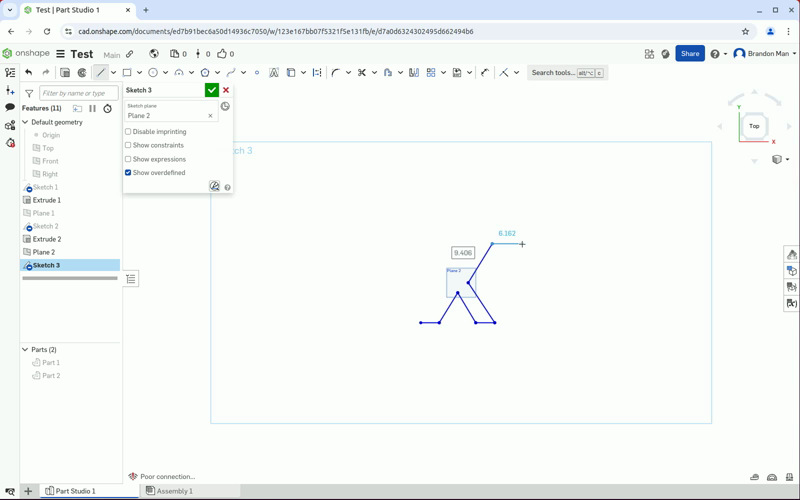
mouse_move(474, 243)
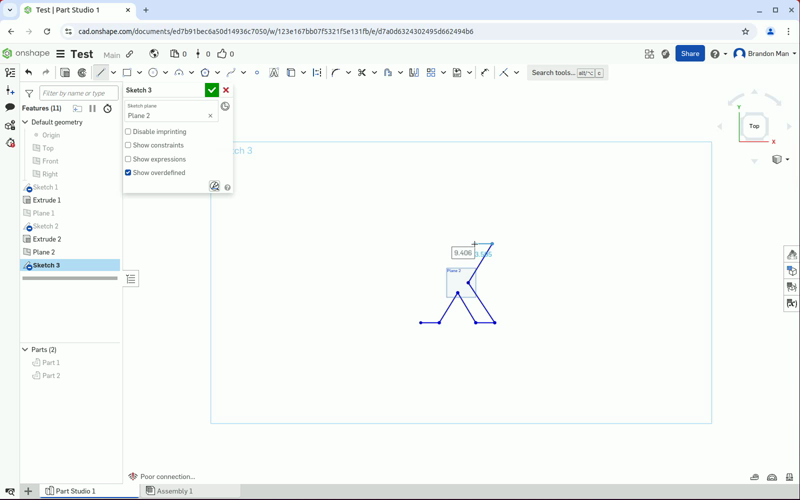
click(474, 243)
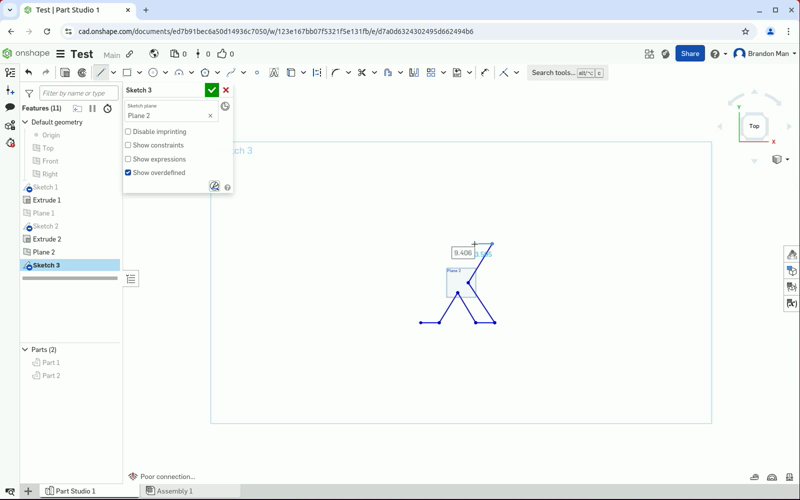
key_up(shift)
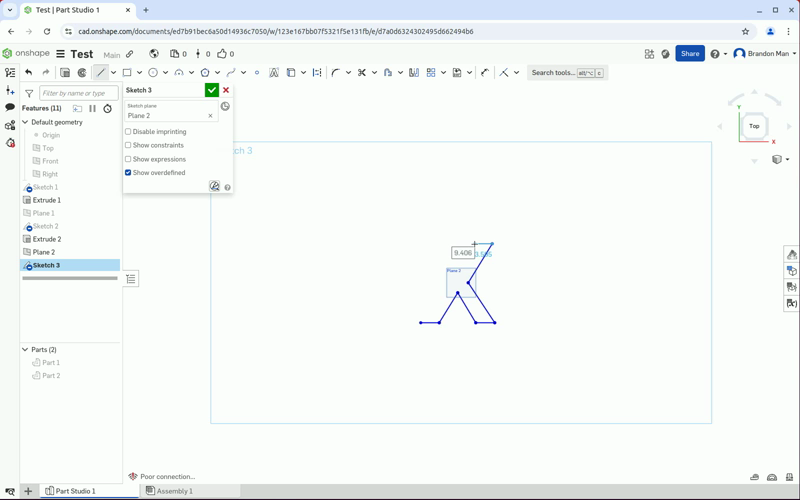
key_down(shift)
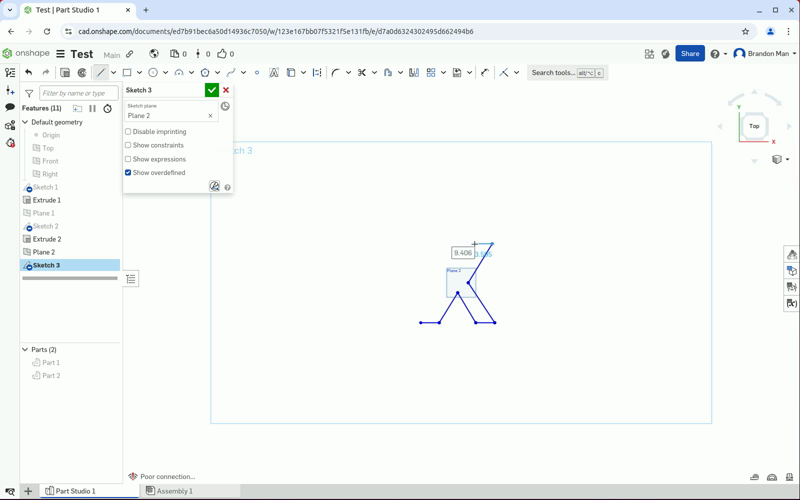
mouse_move(504, 243)
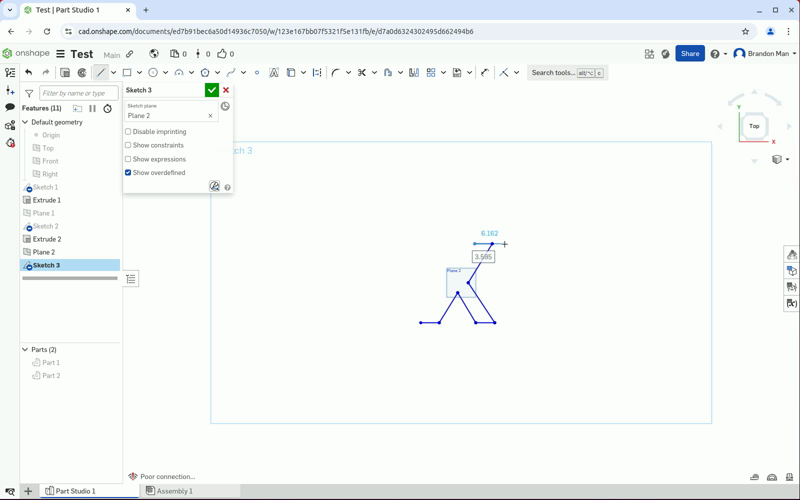
mouse_move(458, 272)
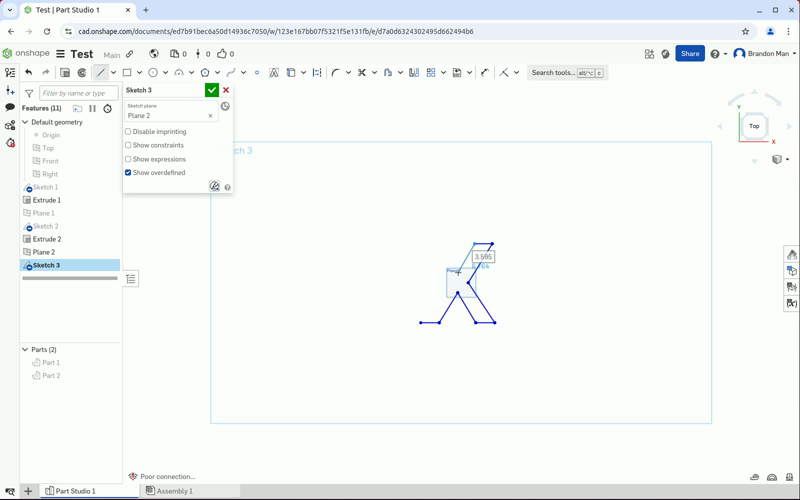
click(458, 272)
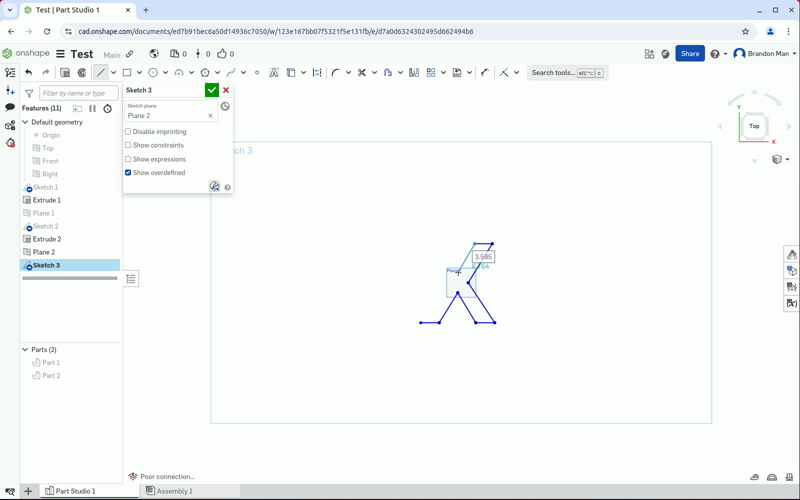
key_up(shift)
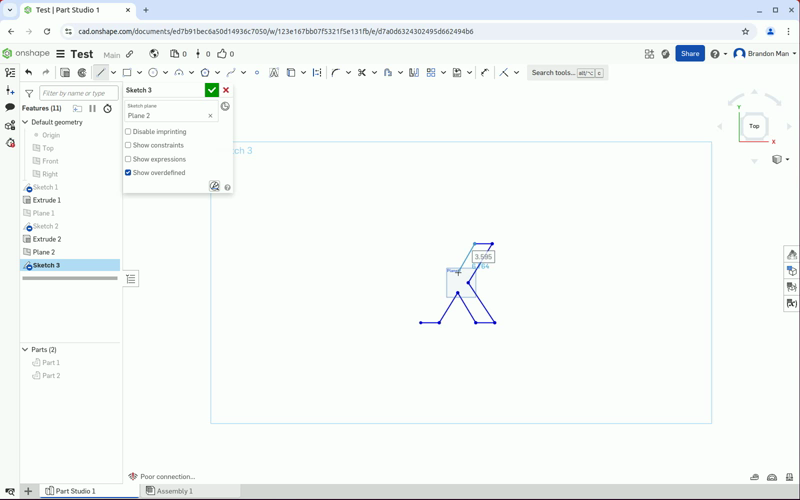
key_down(shift)
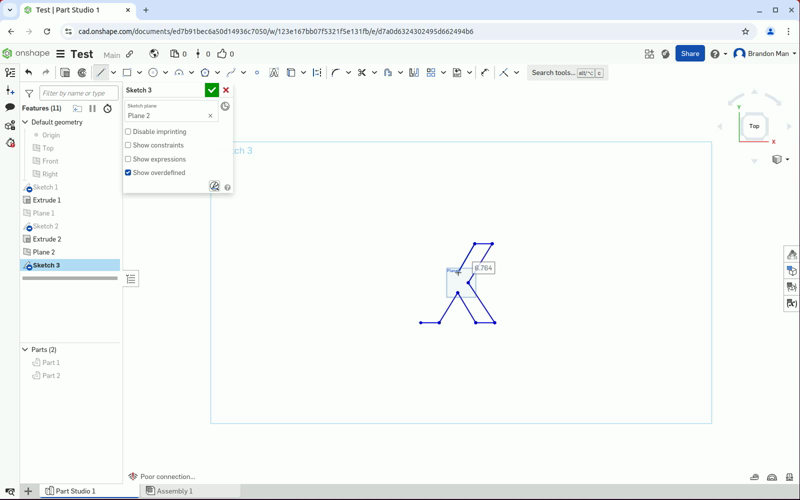
mouse_move(488, 272)
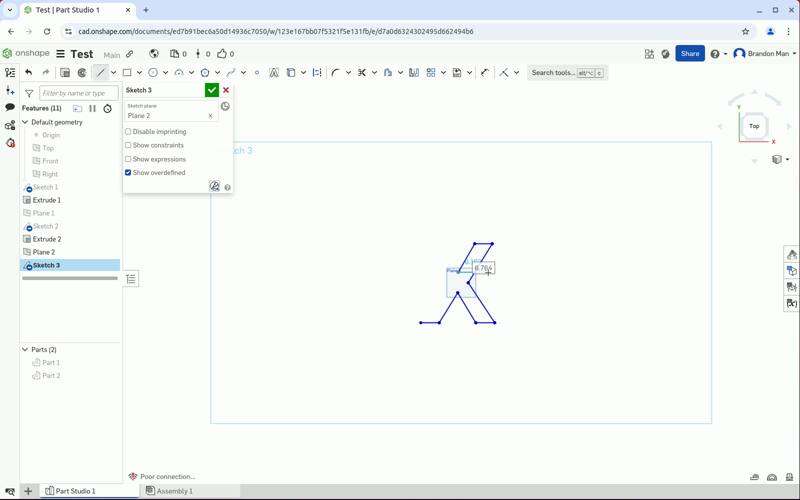
mouse_move(440, 243)
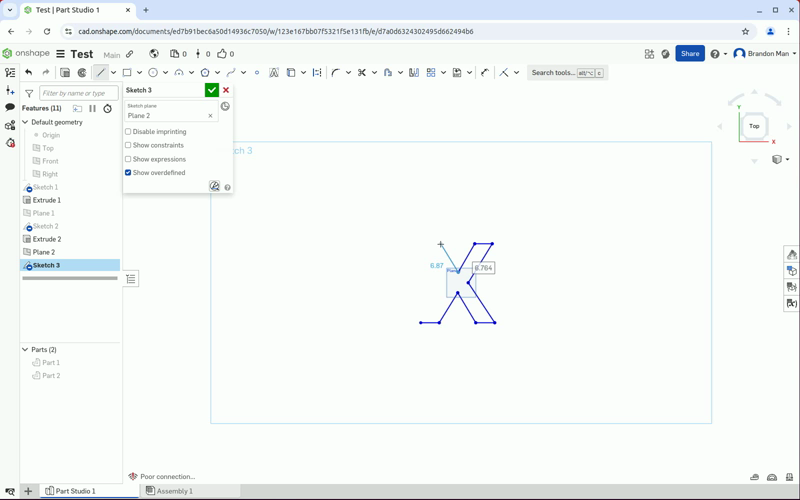
click(440, 243)
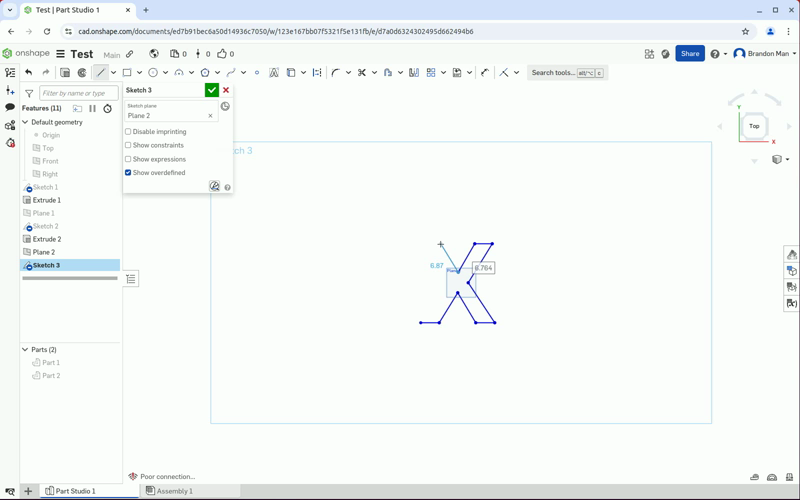
key_up(shift)
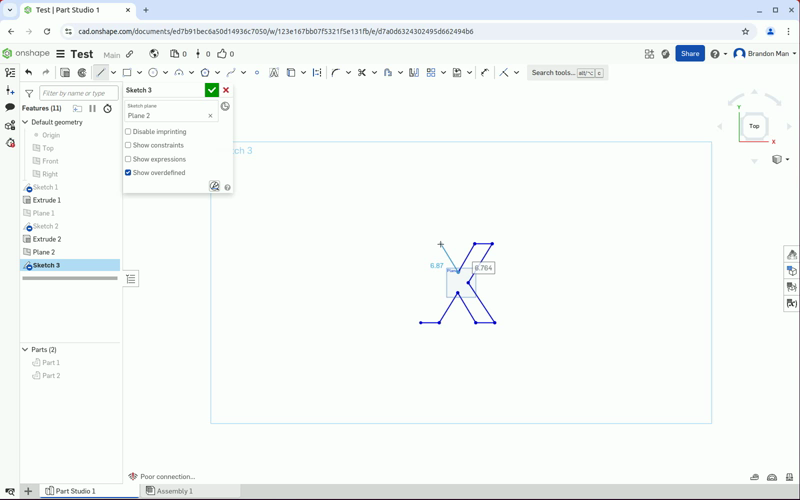
key_down(shift)
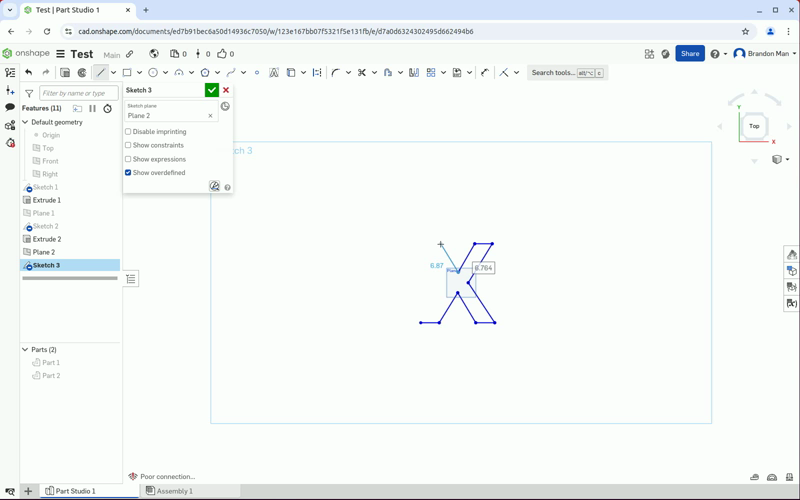
mouse_move(470, 243)
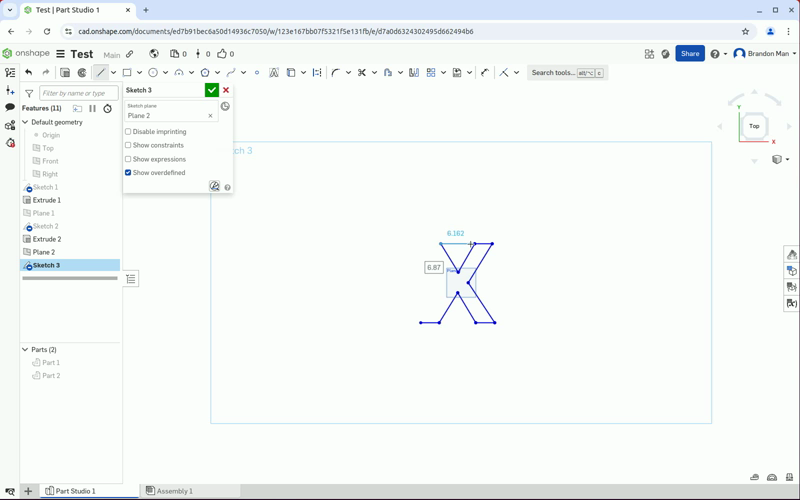
mouse_move(422, 243)
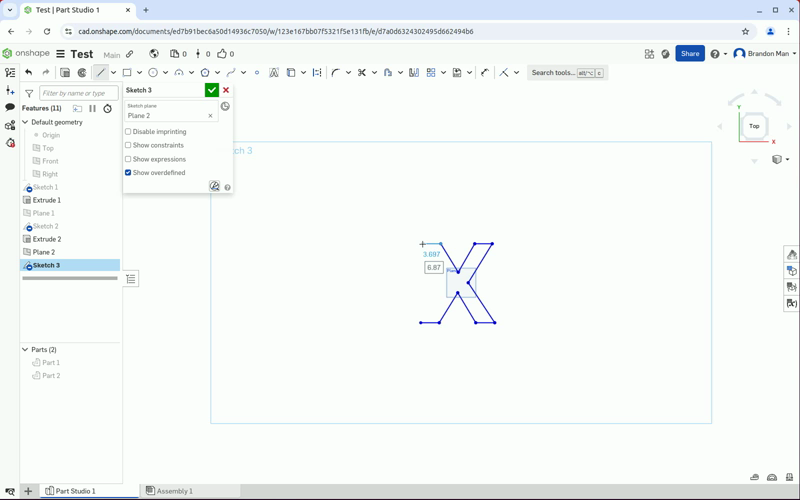
click(422, 243)
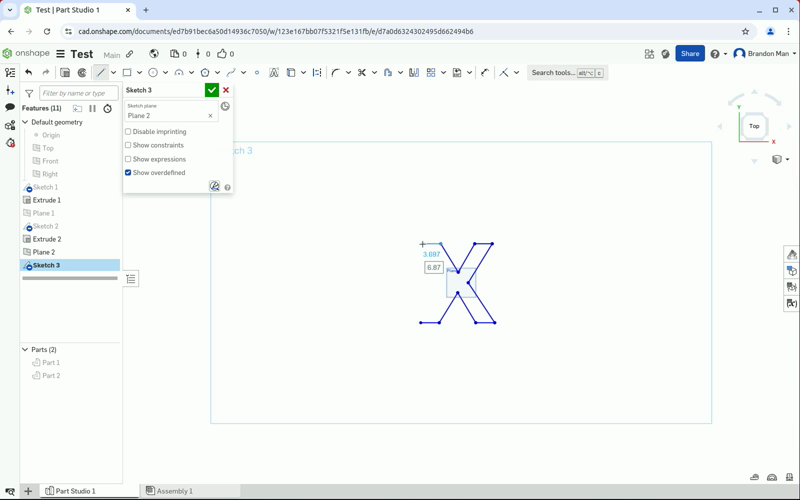
key_up(shift)
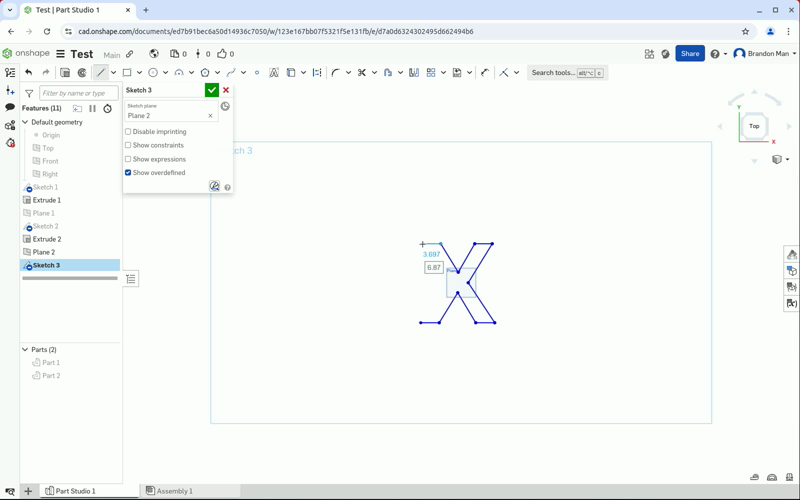
key_down(shift)
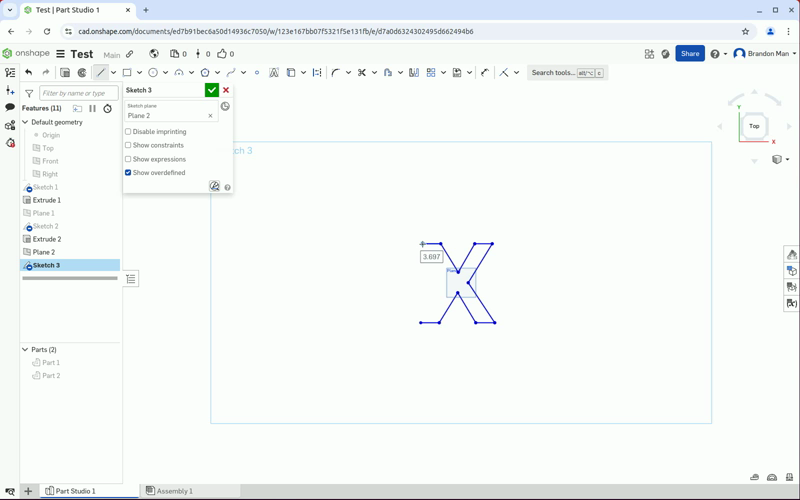
mouse_move(452, 243)
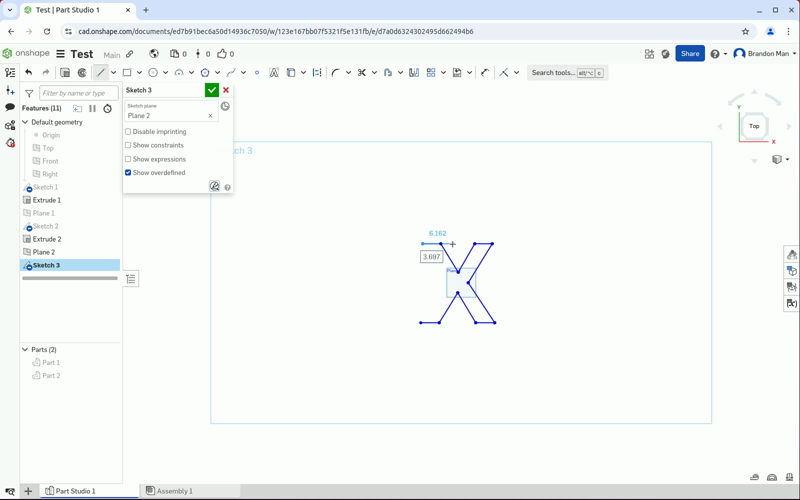
mouse_move(447, 282)
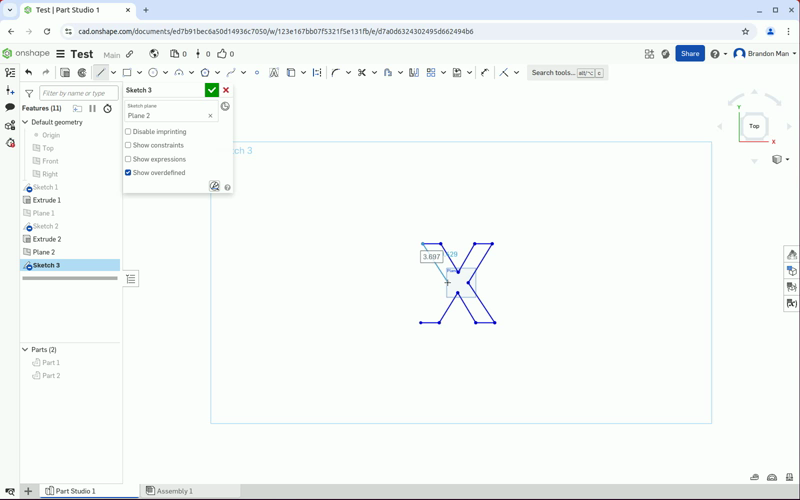
click(447, 282)
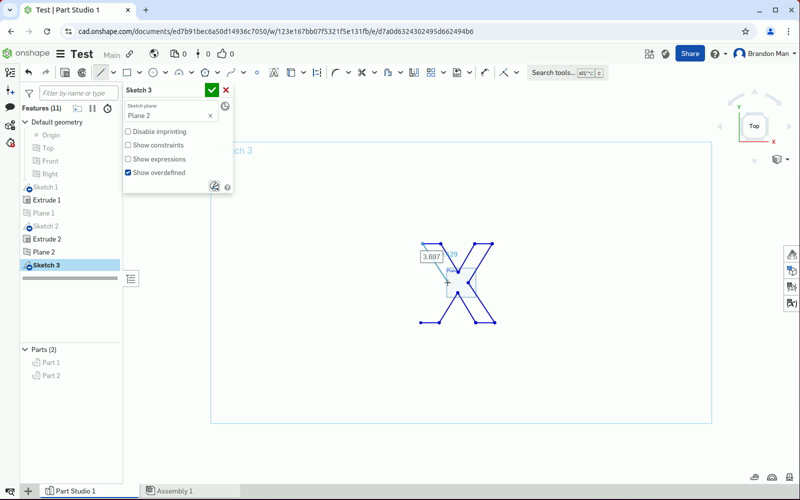
key_up(shift)
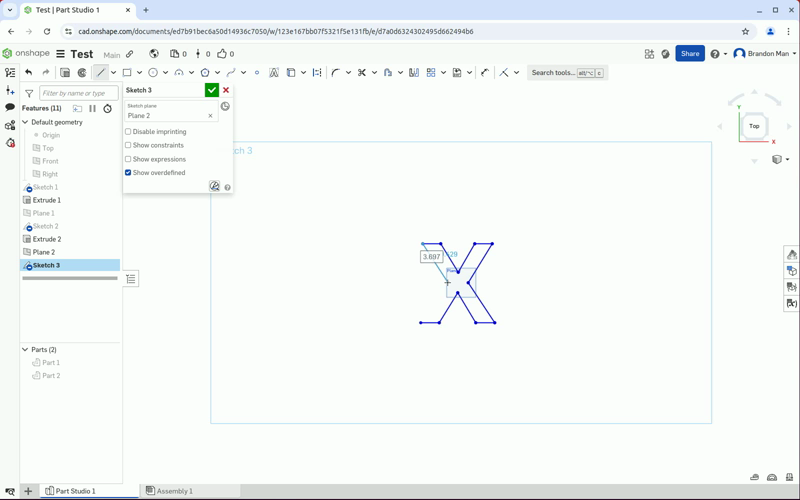
mouse_move(477, 282)
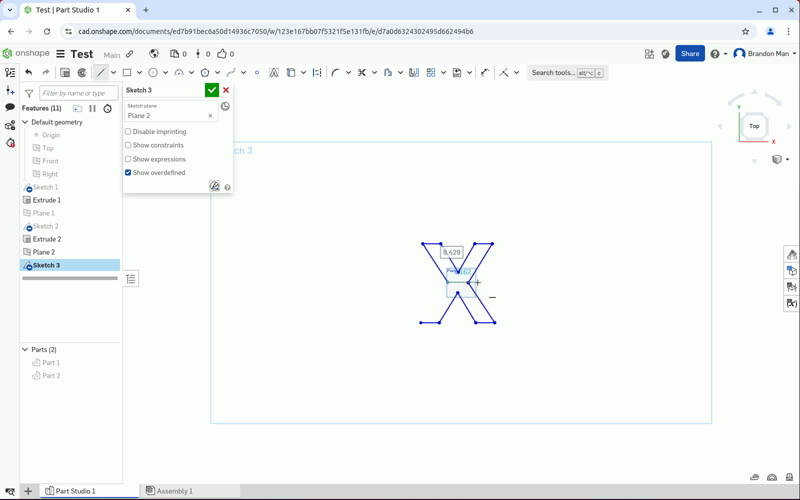
key_down(shift)
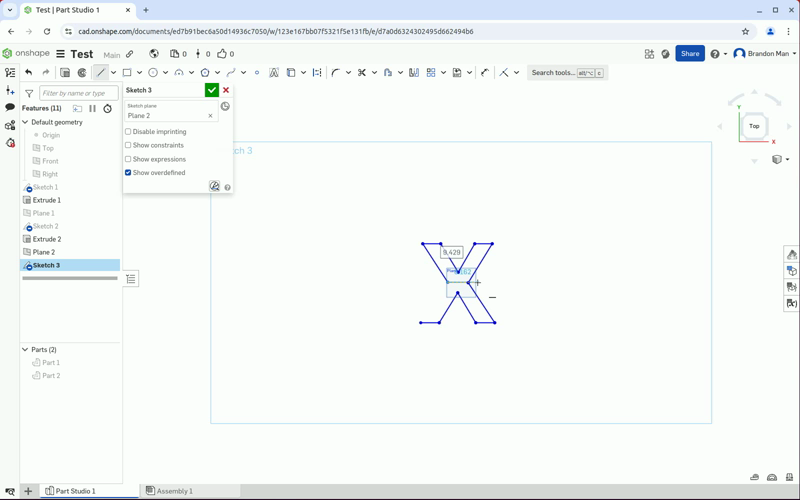
mouse_move(420, 322)
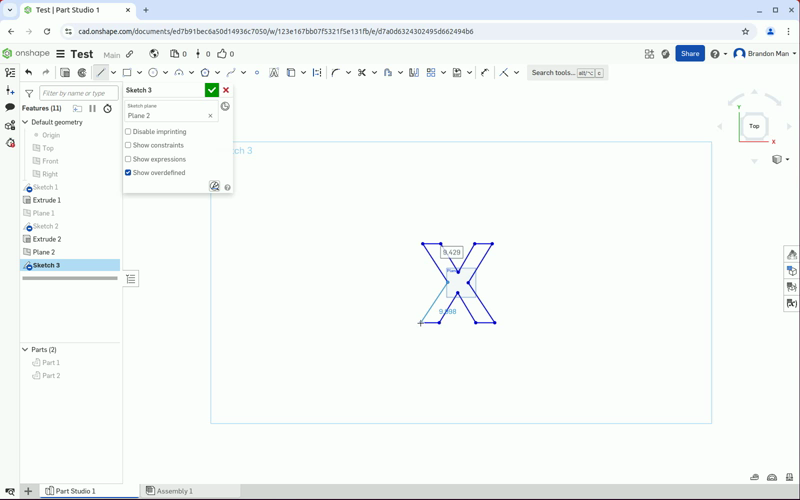
key_up(shift)
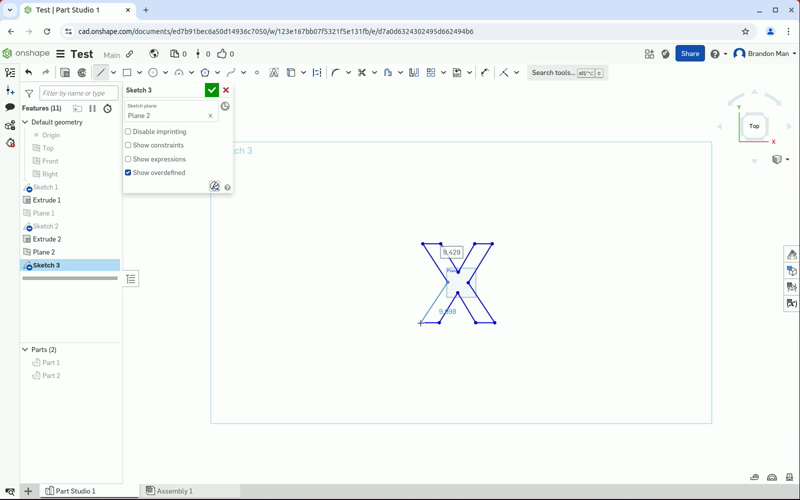
click(420, 322)
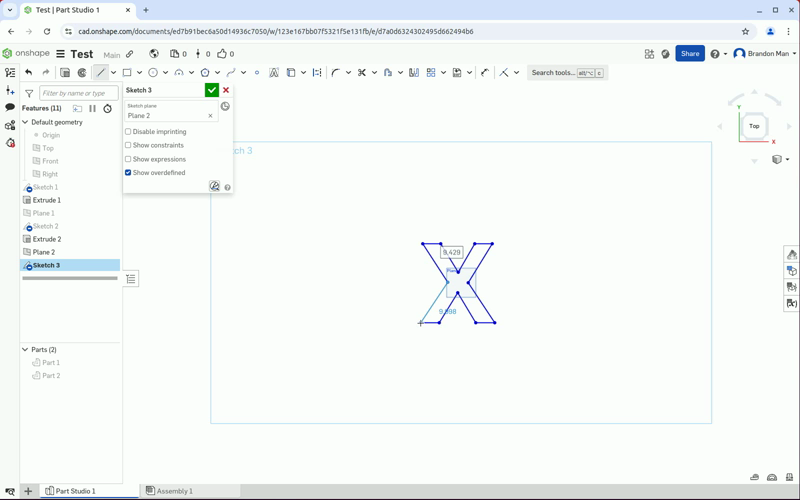
key(esc)
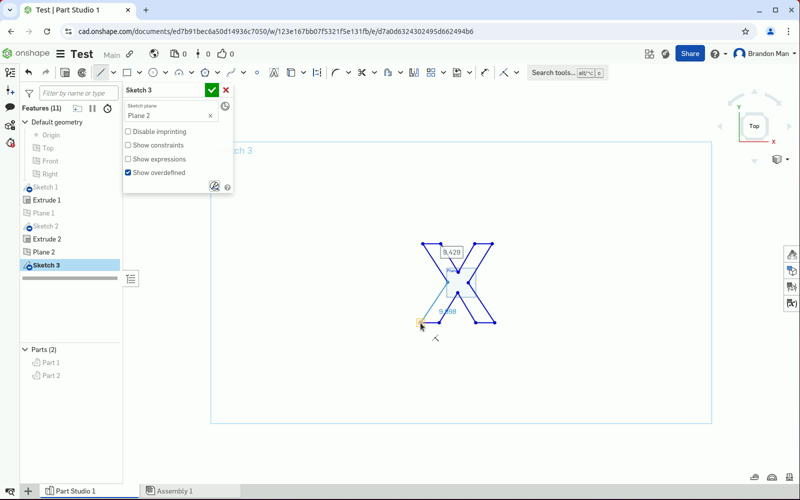
mouse_move(437, 314)
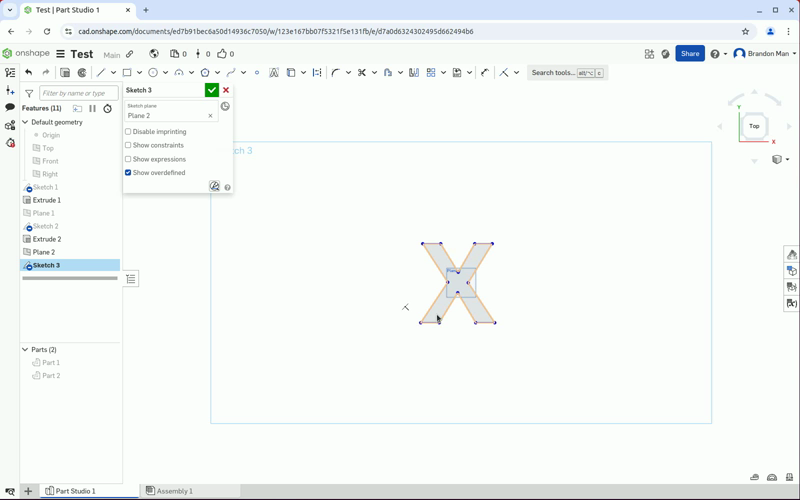
click(437, 314)
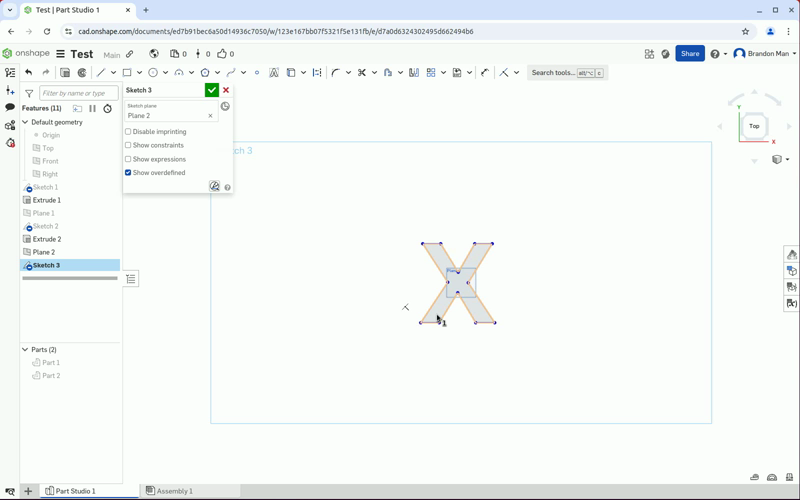
mouse_move(73, 352)
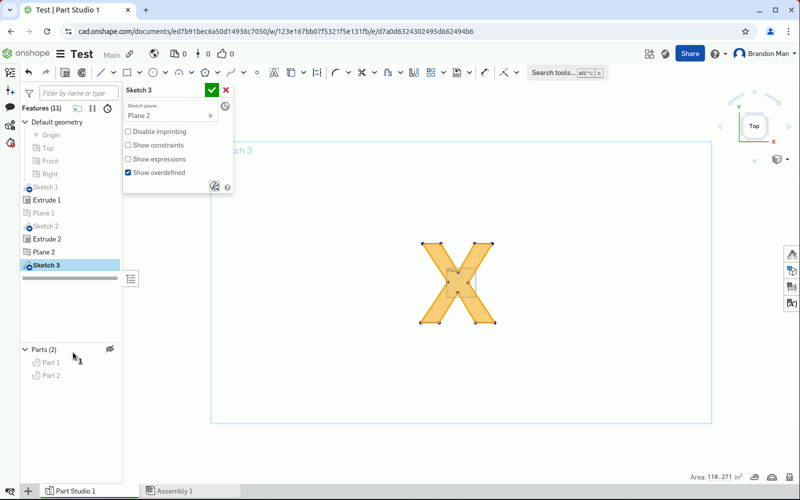
key(shift+y)
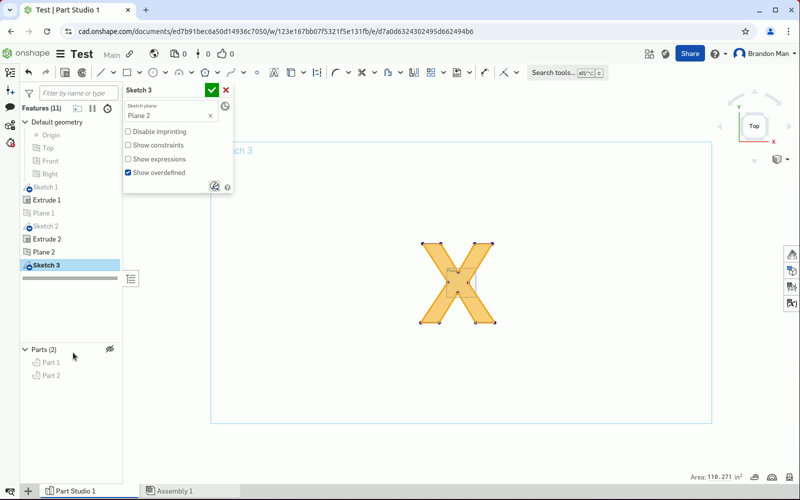
key(shift+e)
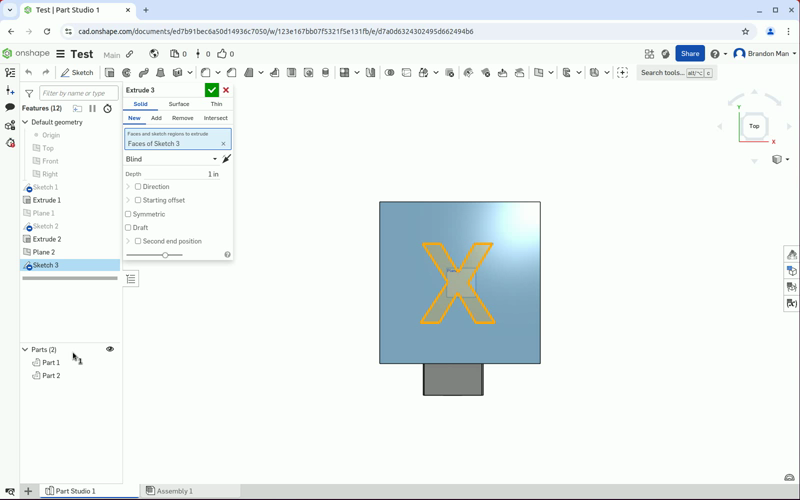
mouse_move(143, 106)
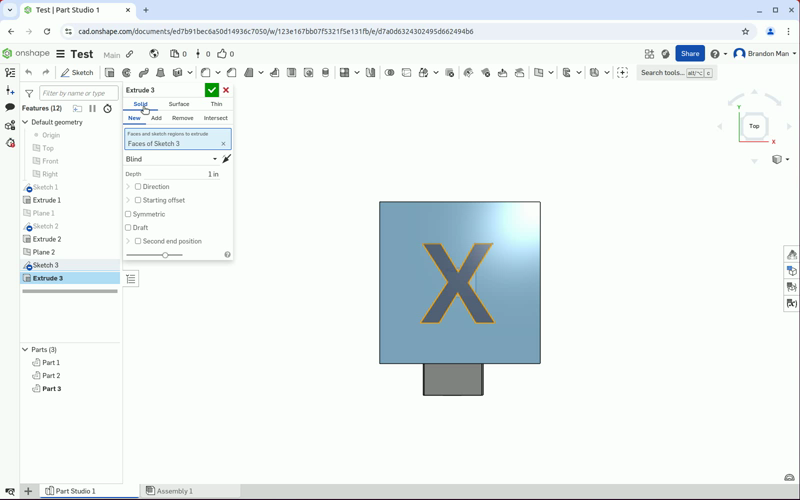
click(143, 106)
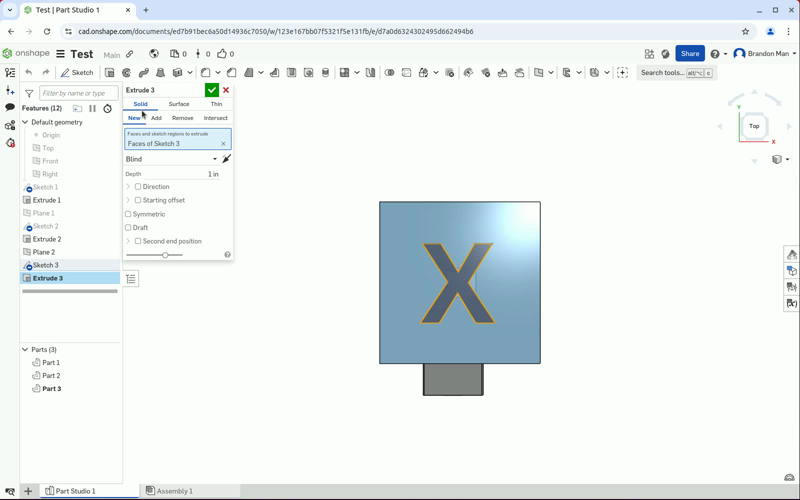
mouse_move(137, 120)
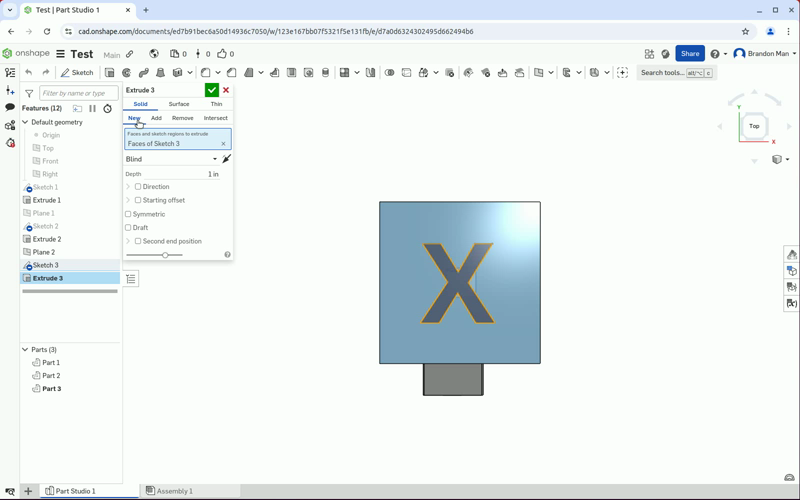
click(137, 120)
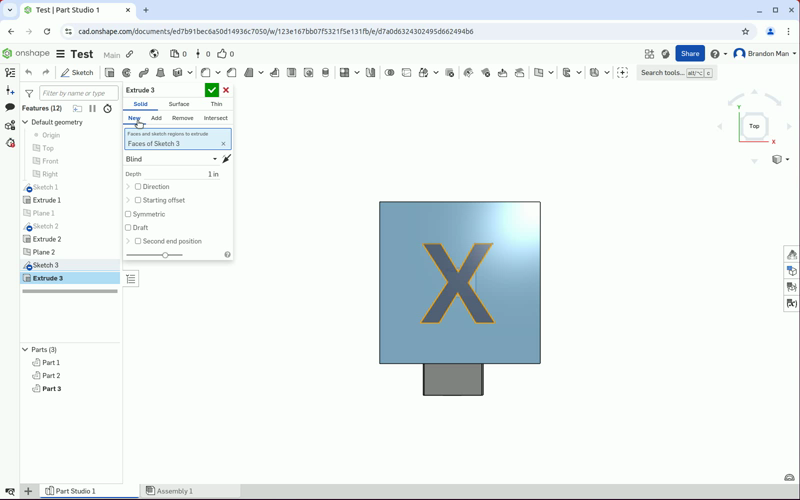
key(tab, 4)
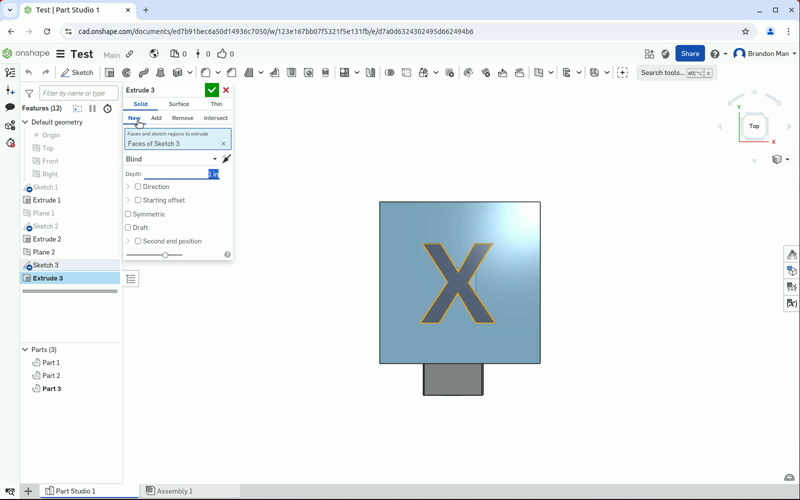
text(6.499)
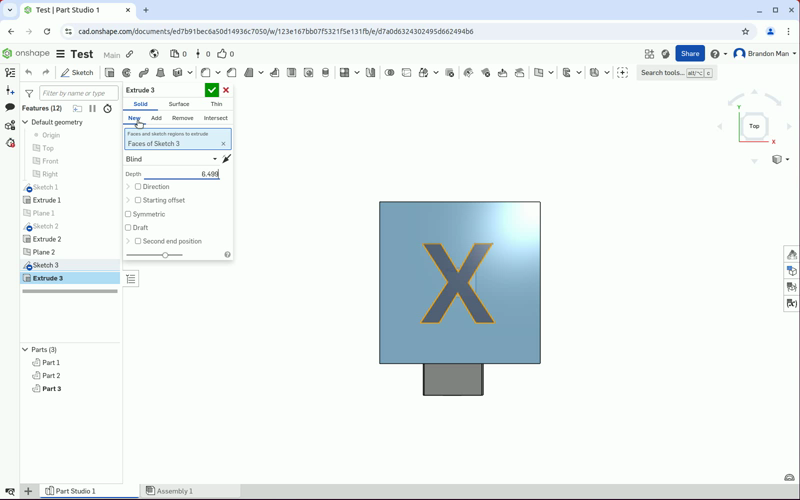
key(enter)
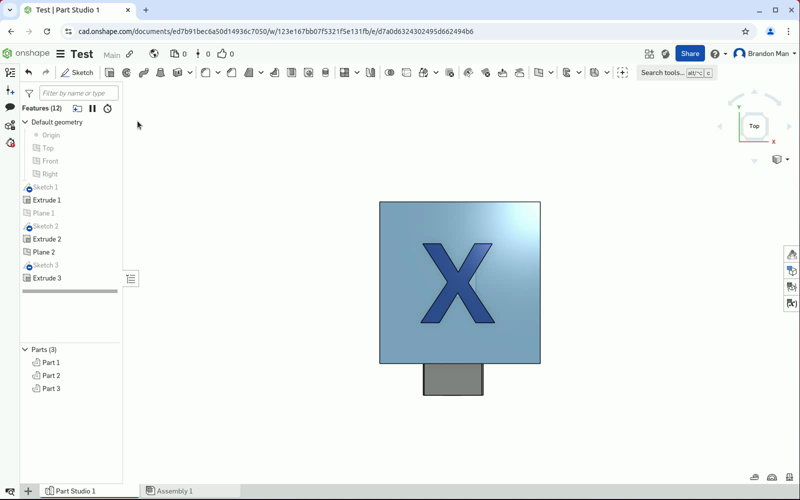
key(shift+h)
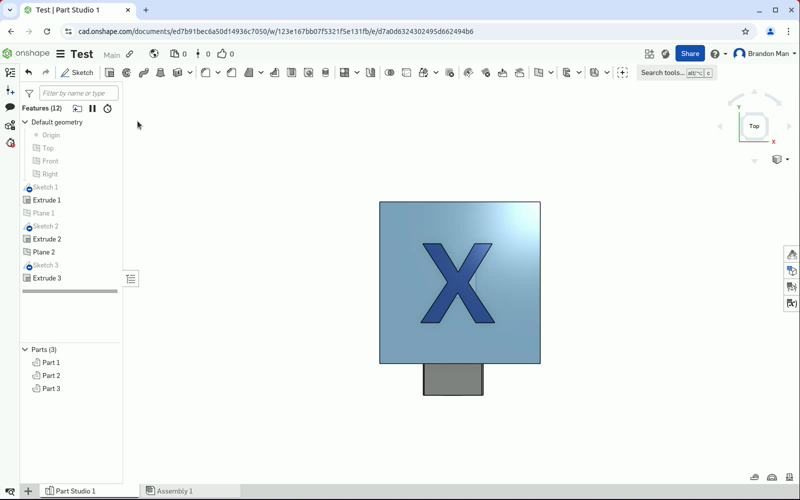
key(shift+h)
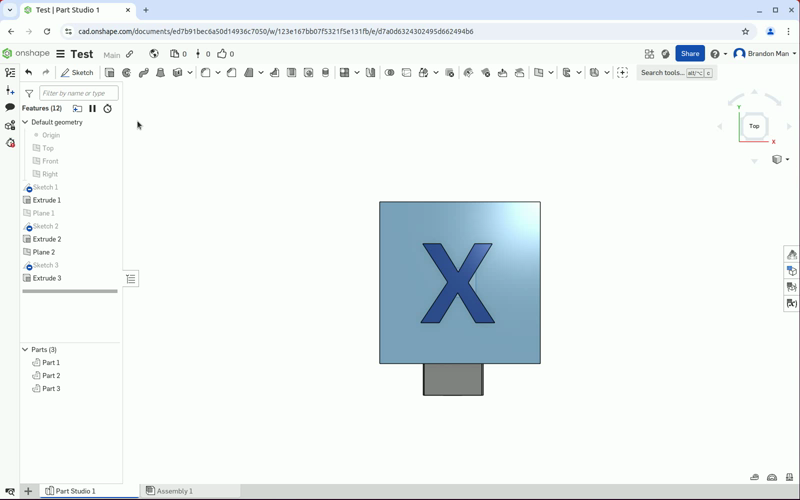
mouse_move(73, 189)
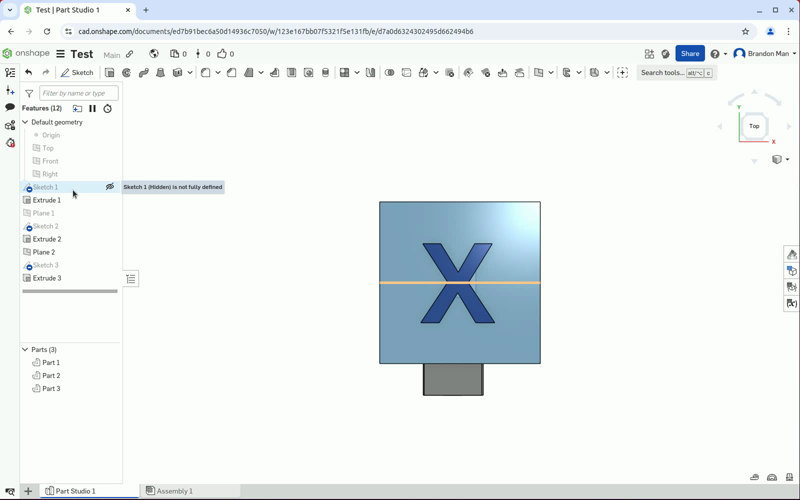
click(73, 189)
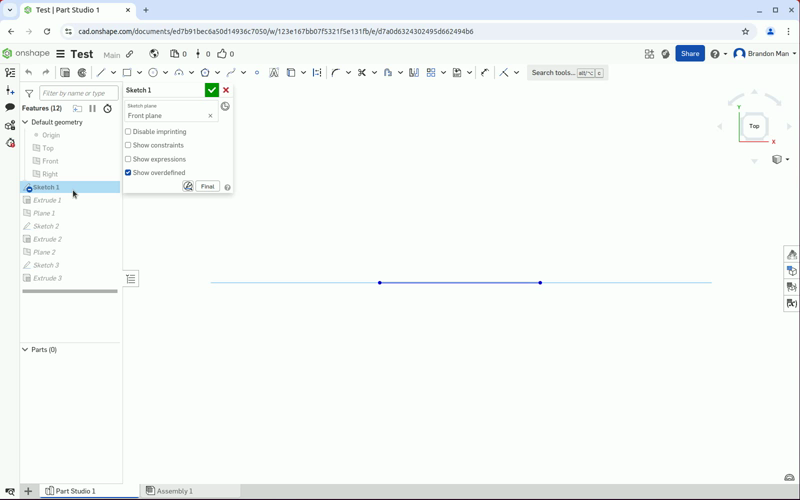
mouse_move(229, 92)
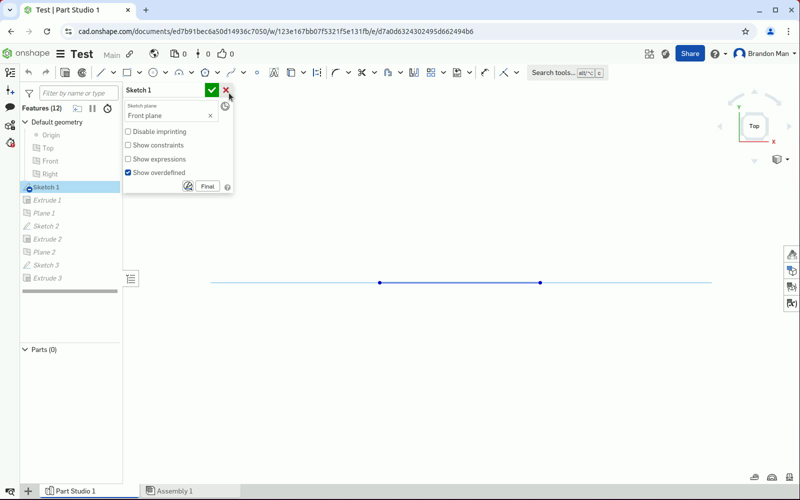
click(229, 92)
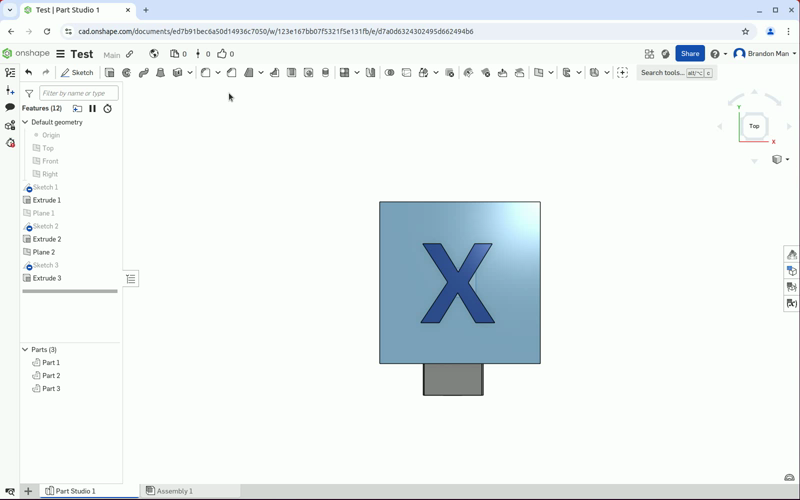
mouse_move(73, 352)
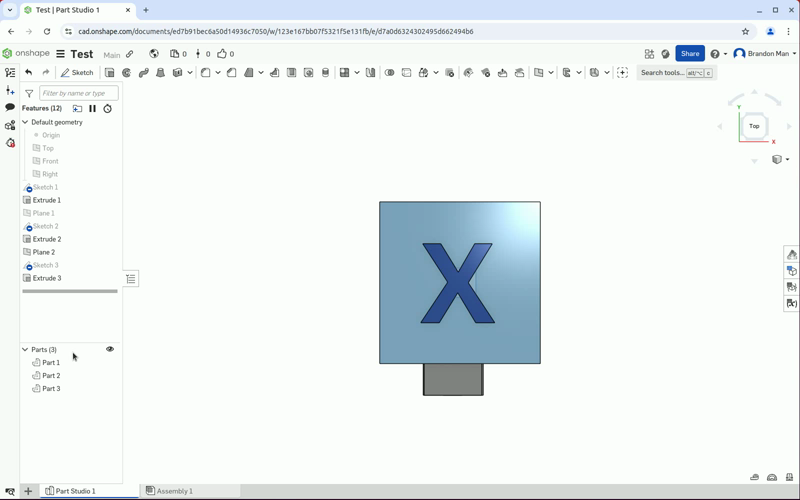
key(y)
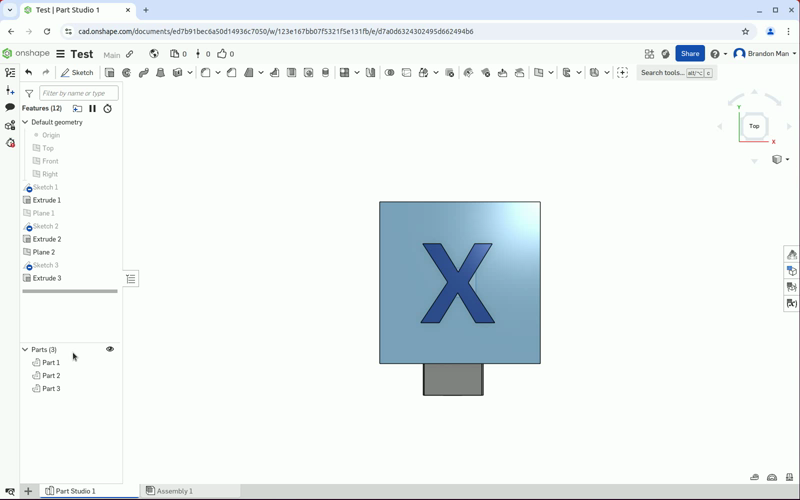
key(shift+p)
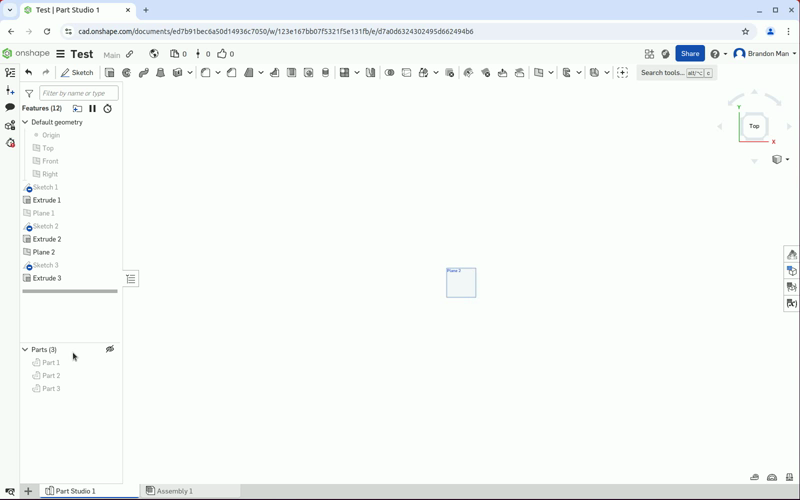
key(space)
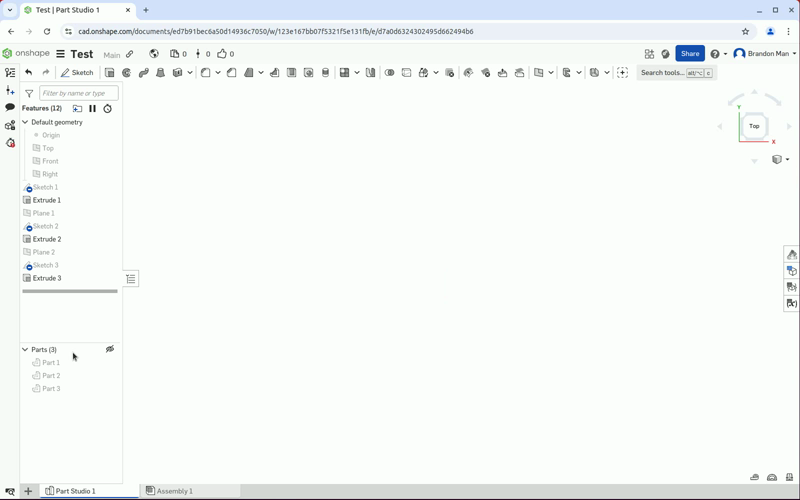
key_down(shift)
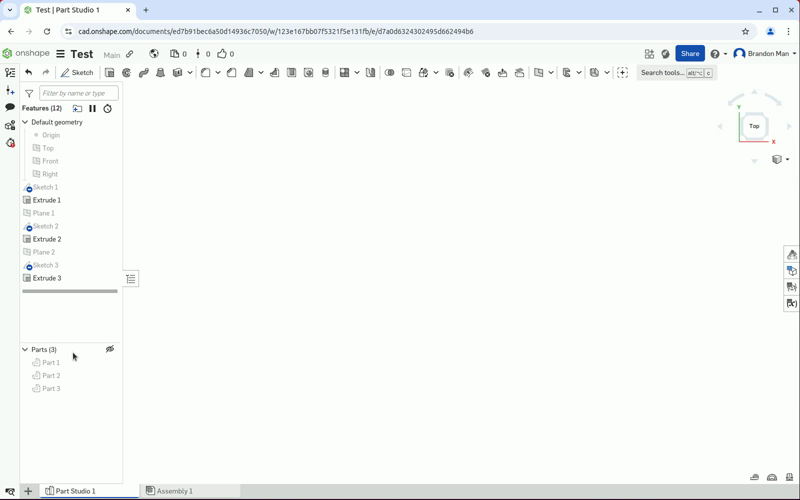
key(up)
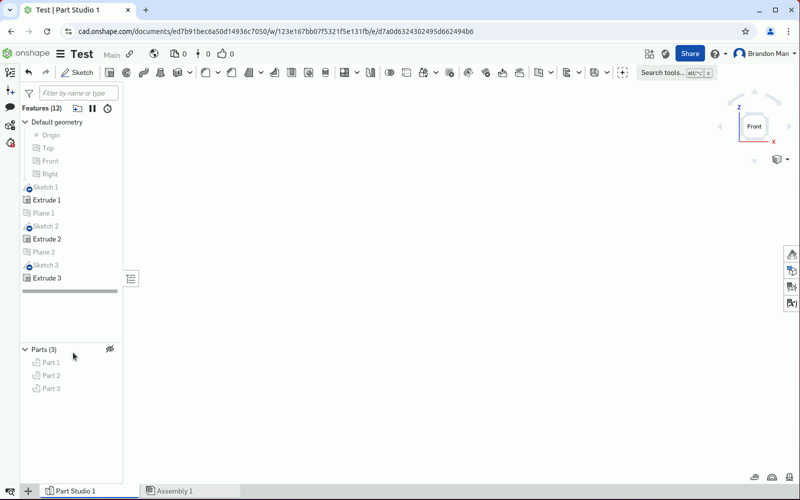
key_up(shift)
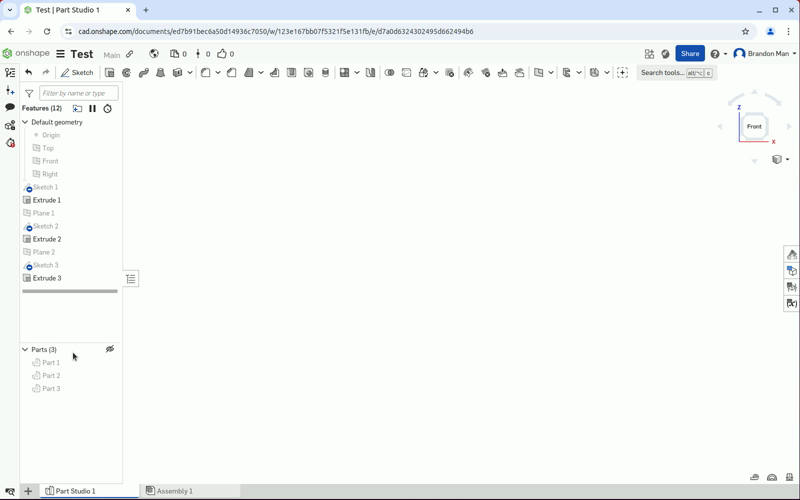
key(space)
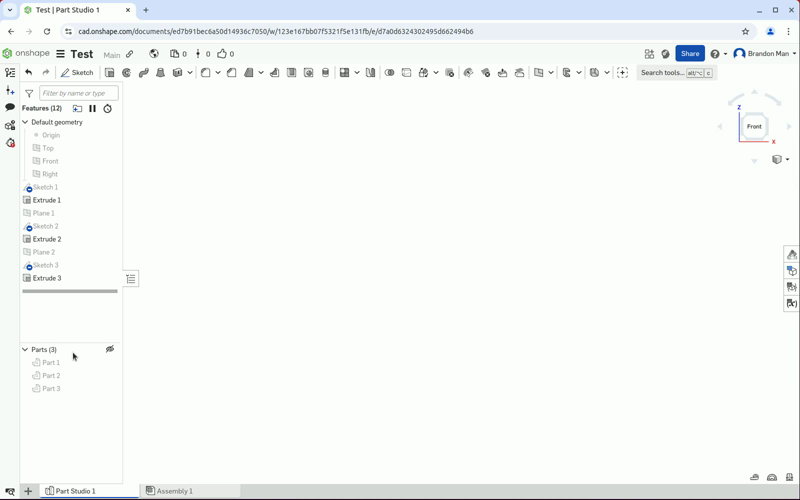
key_down(shift)
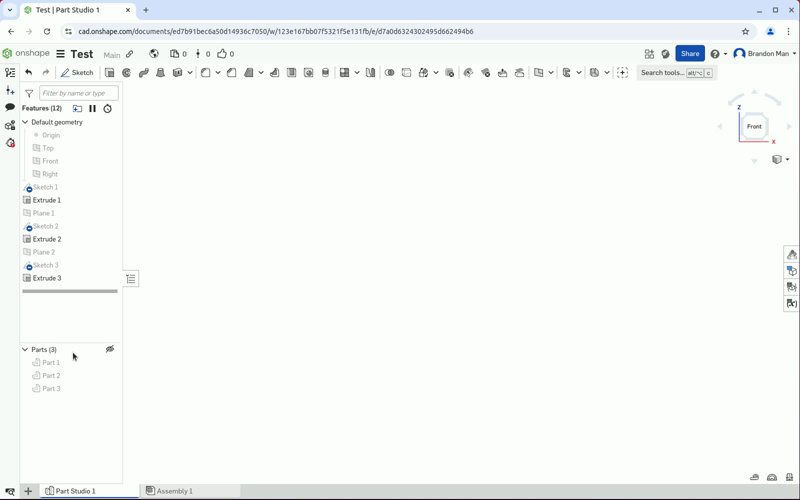
key(left)
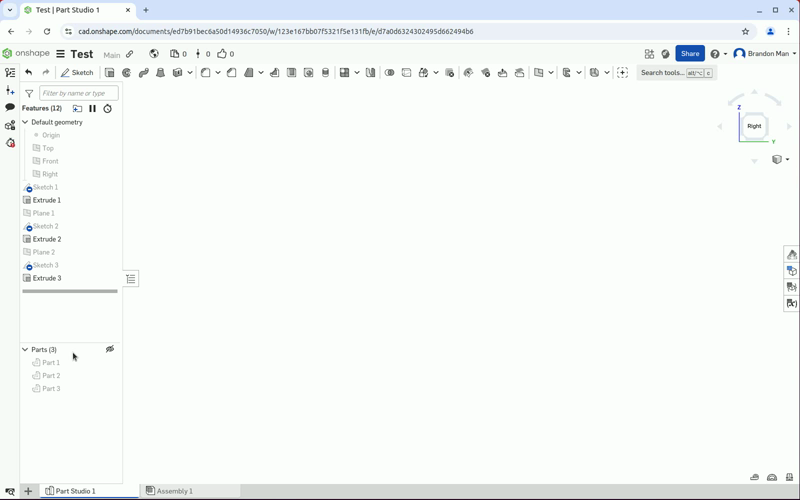
key_up(shift)
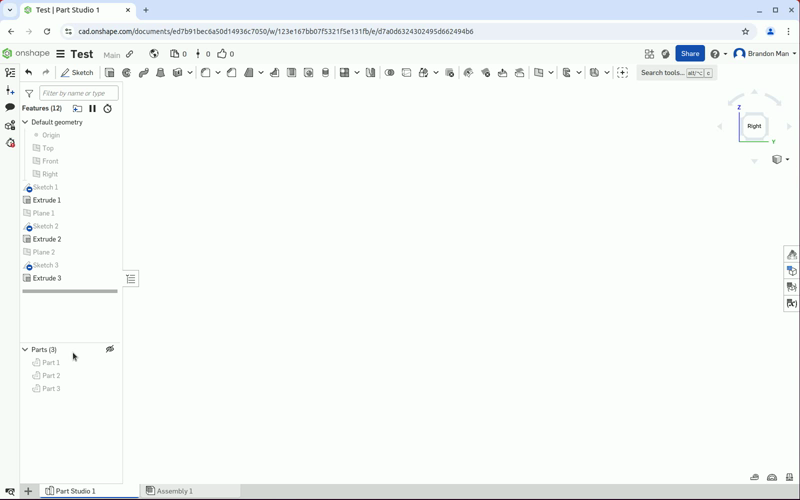
mouse_move(73, 352)
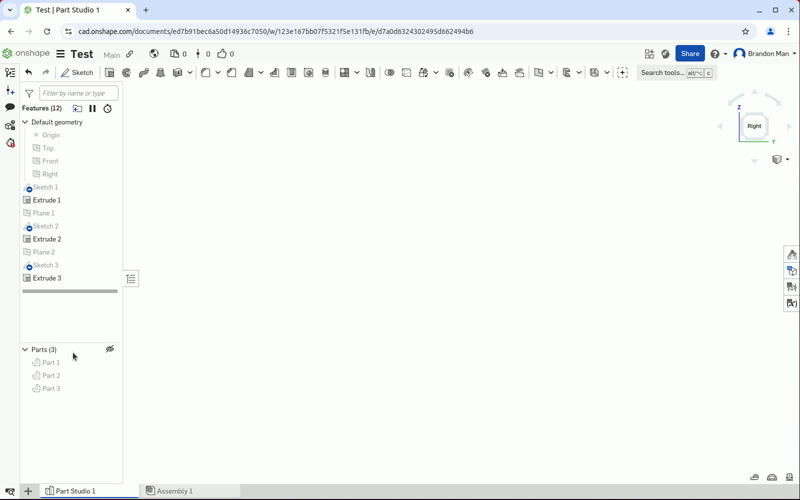
key(shift+y)
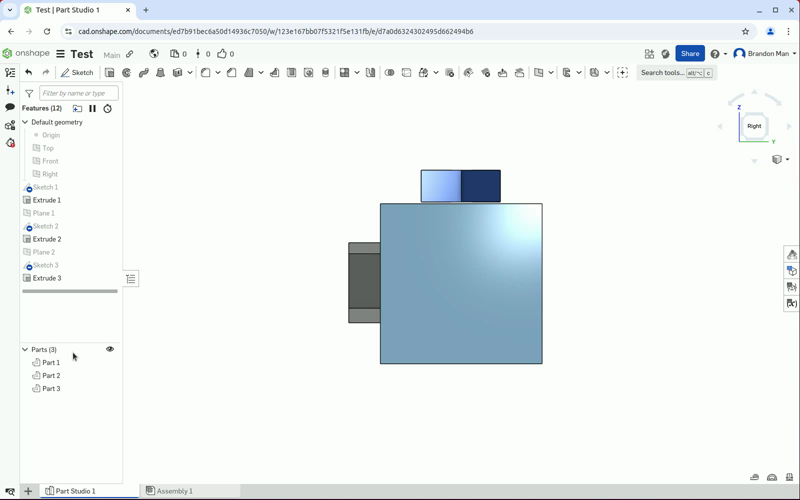
mouse_move(541, 75)
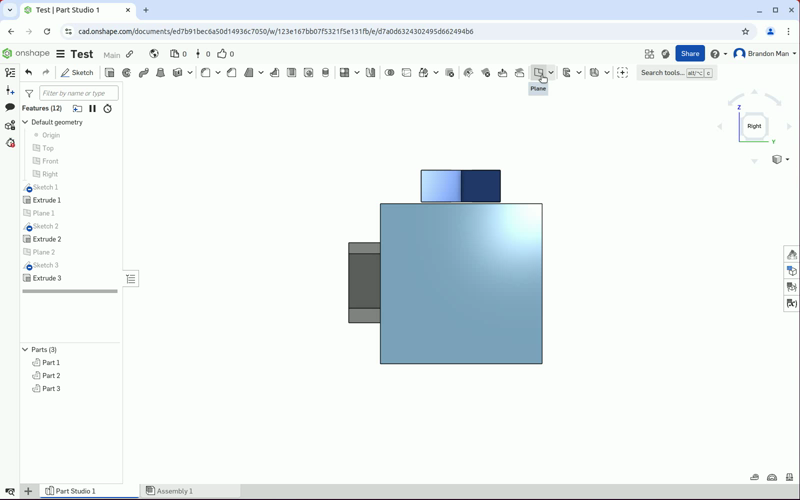
click(541, 75)
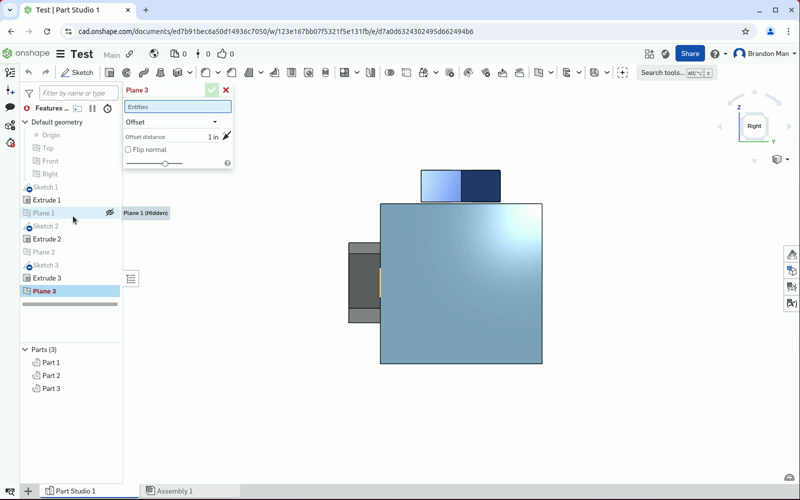
scroll(3)
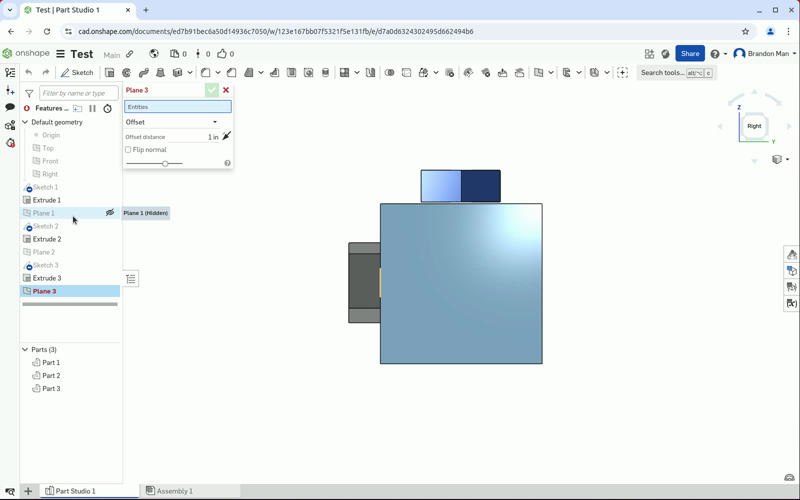
mouse_move(73, 176)
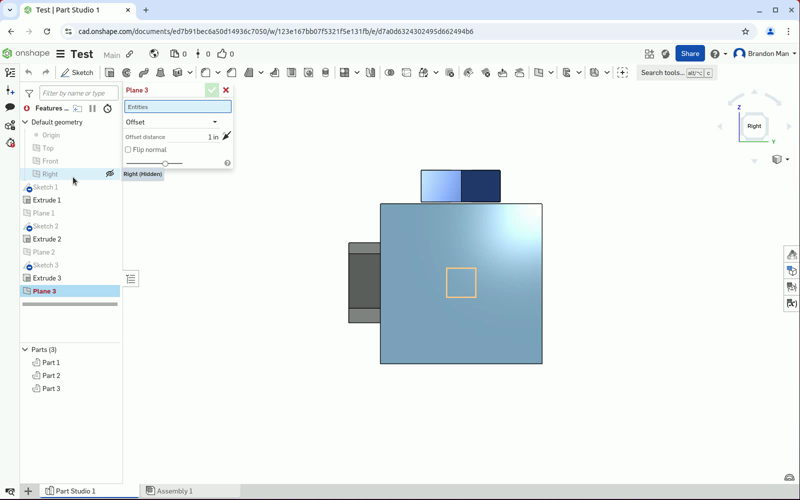
click(73, 176)
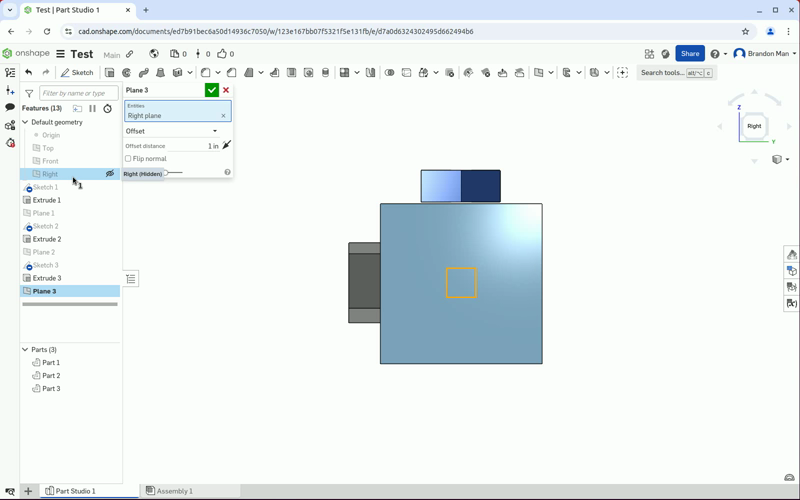
key(tab, 2)
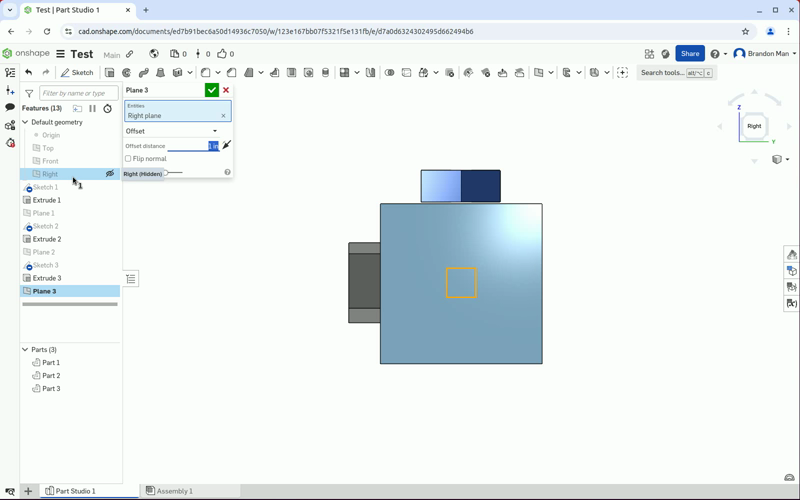
text(16.607)
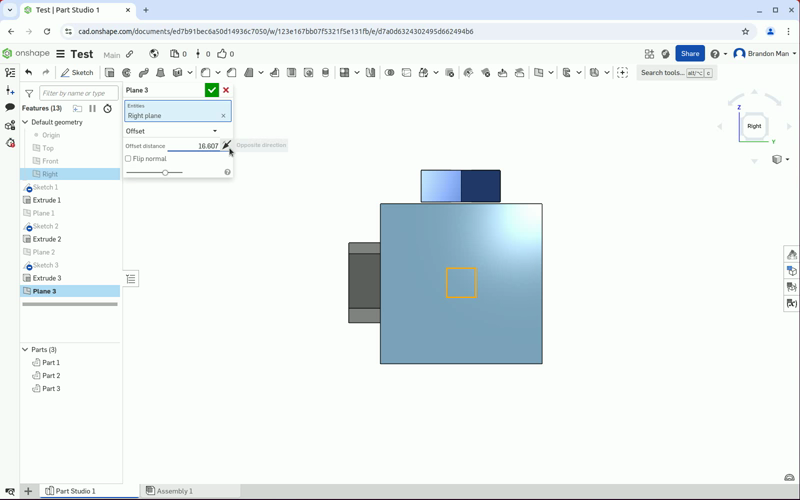
mouse_move(229, 147)
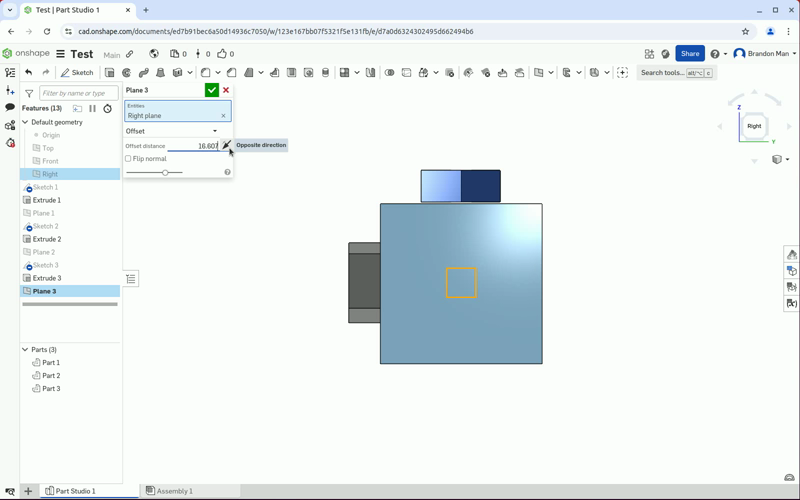
click(229, 147)
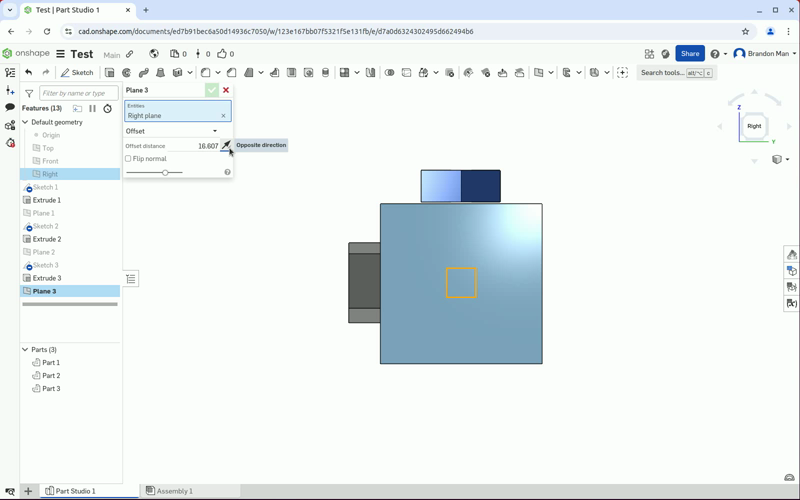
key(enter, 2)
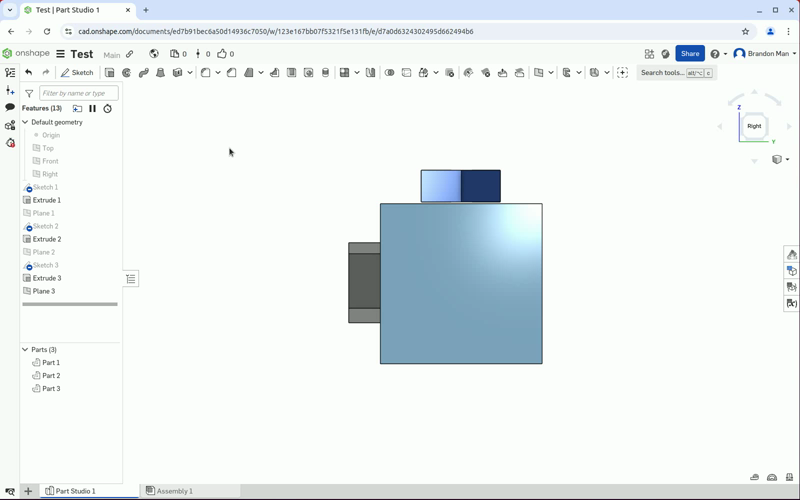
key(shift+s)
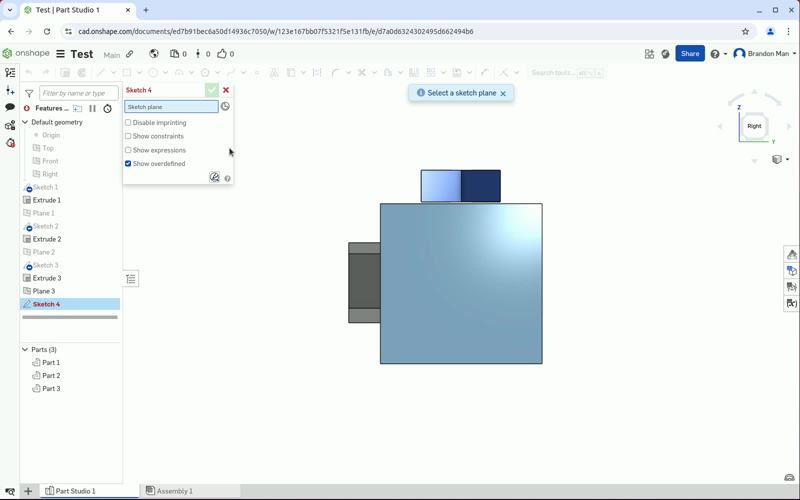
mouse_move(73, 293)
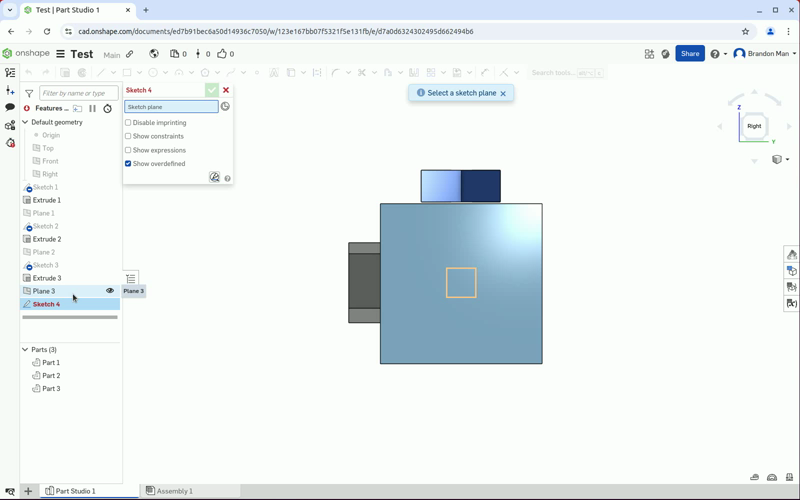
click(73, 293)
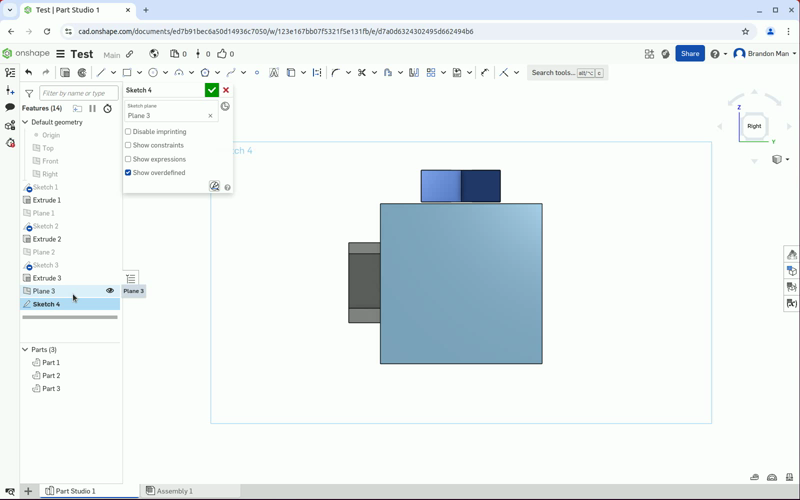
mouse_move(73, 352)
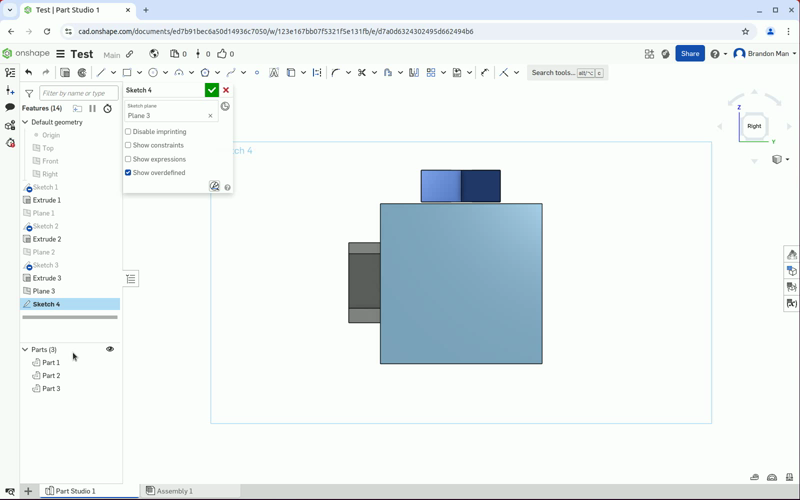
key(y)
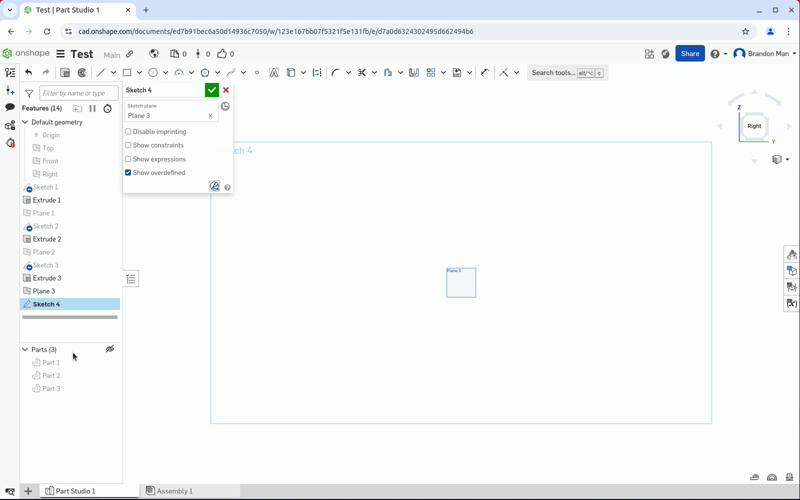
key(l)
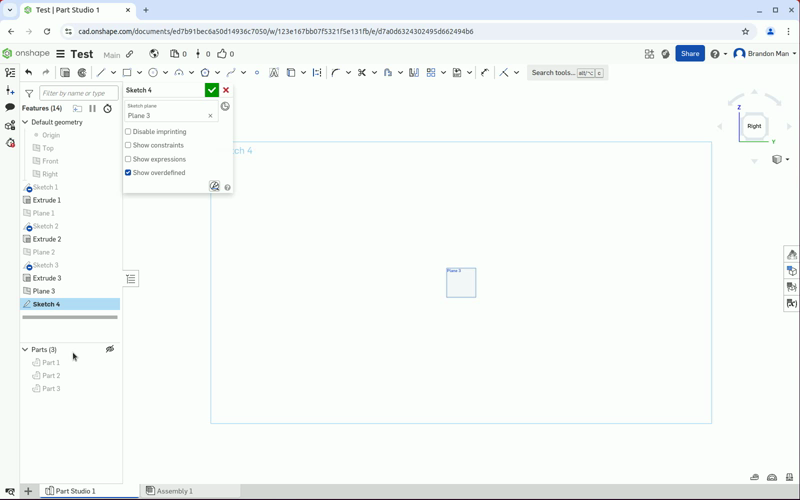
key_down(shift)
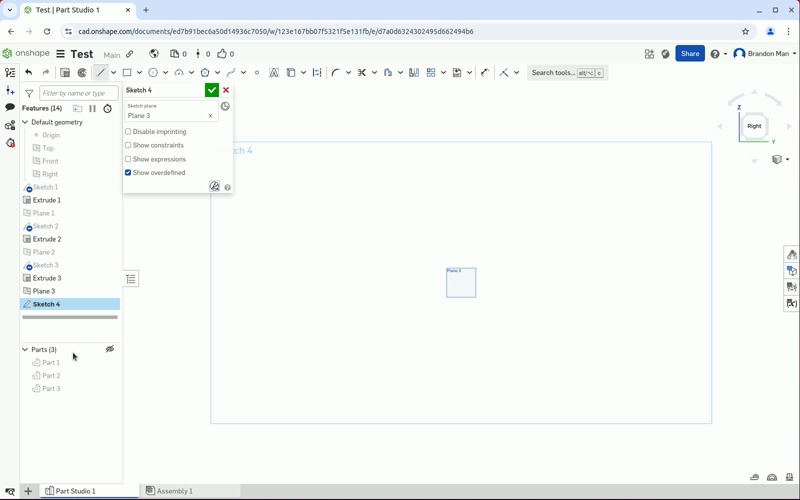
mouse_move(424, 243)
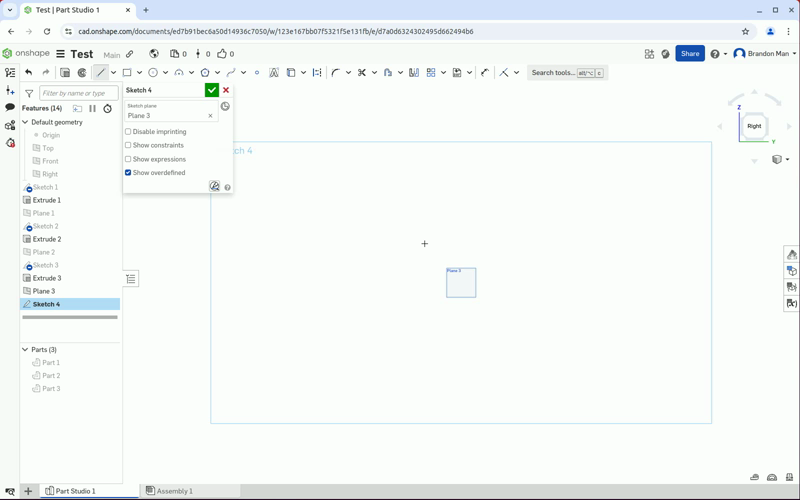
click(424, 243)
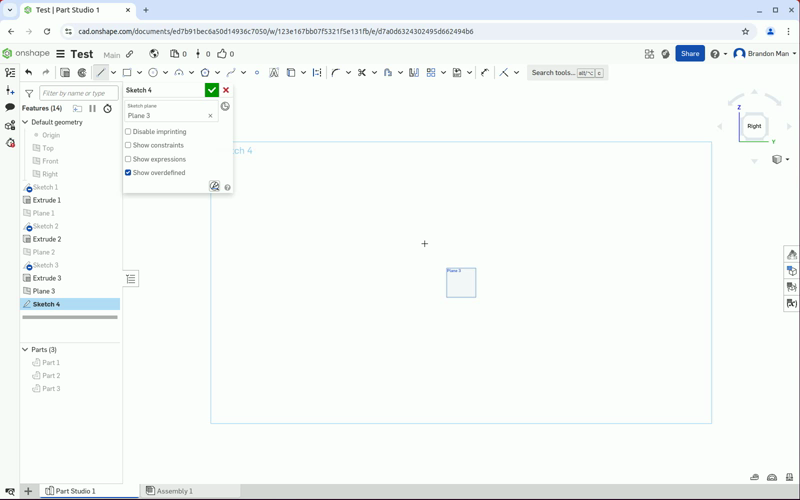
key_up(shift)
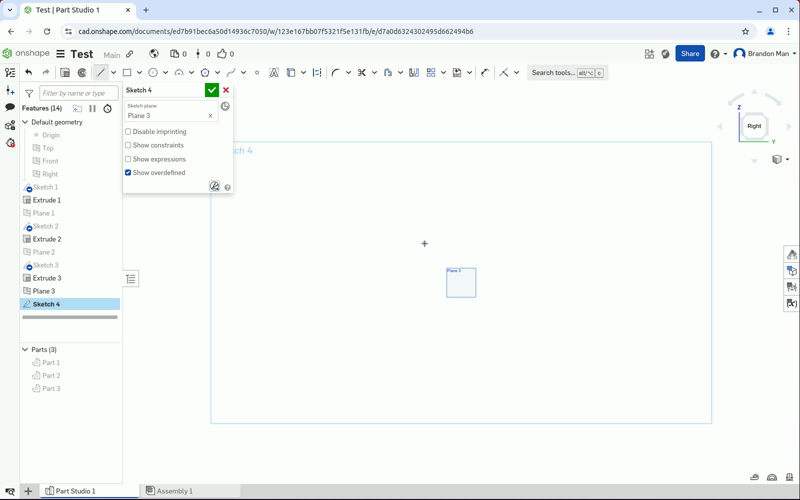
key_down(shift)
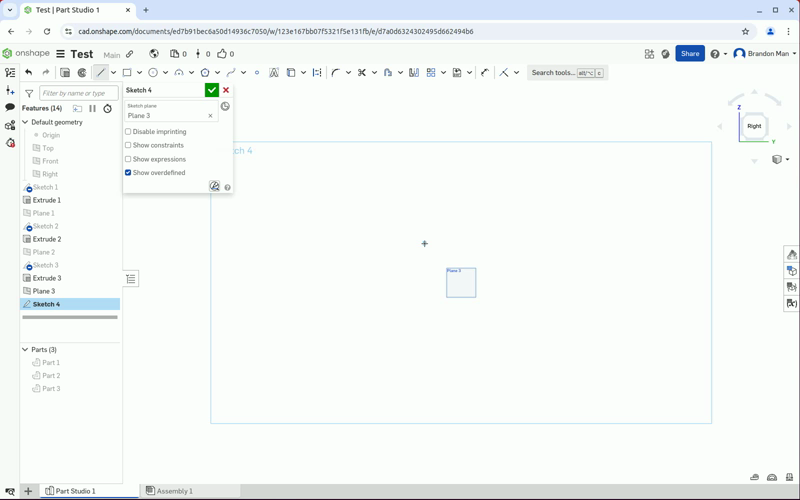
mouse_move(454, 243)
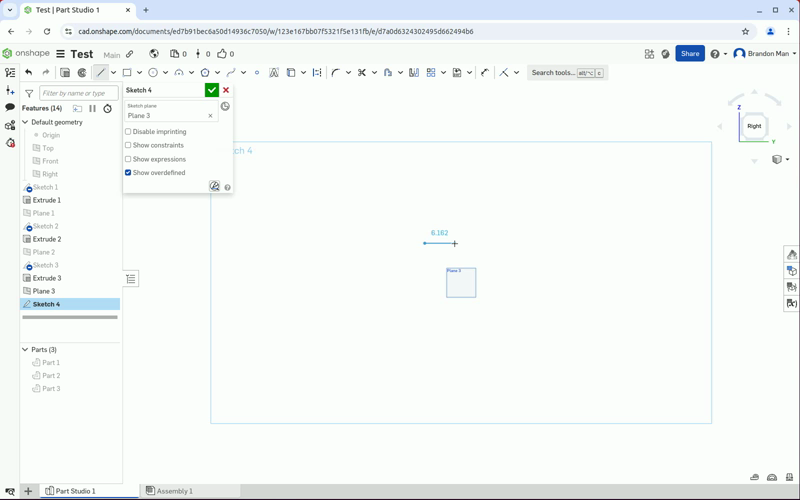
mouse_move(451, 292)
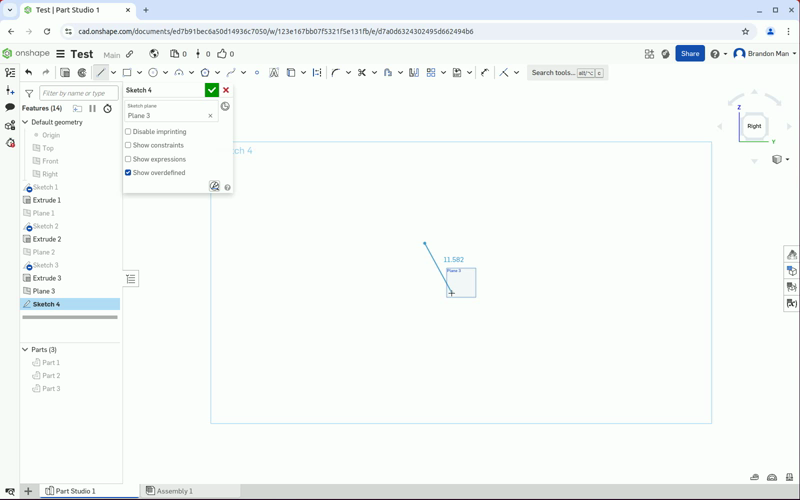
click(451, 292)
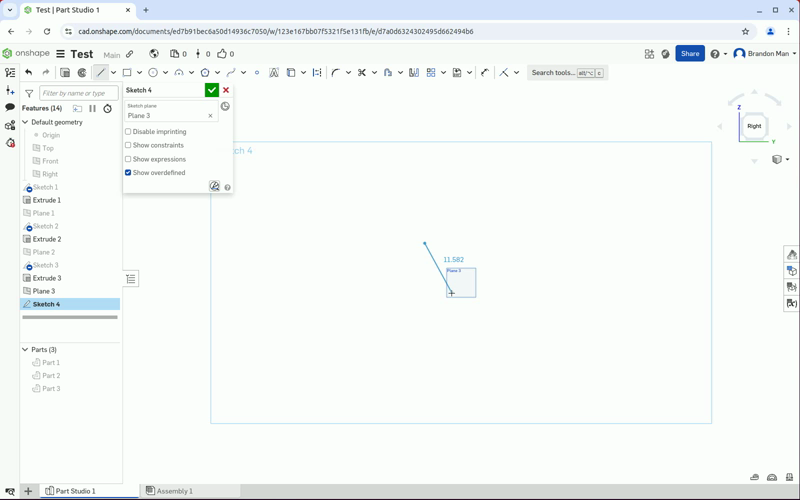
key_up(shift)
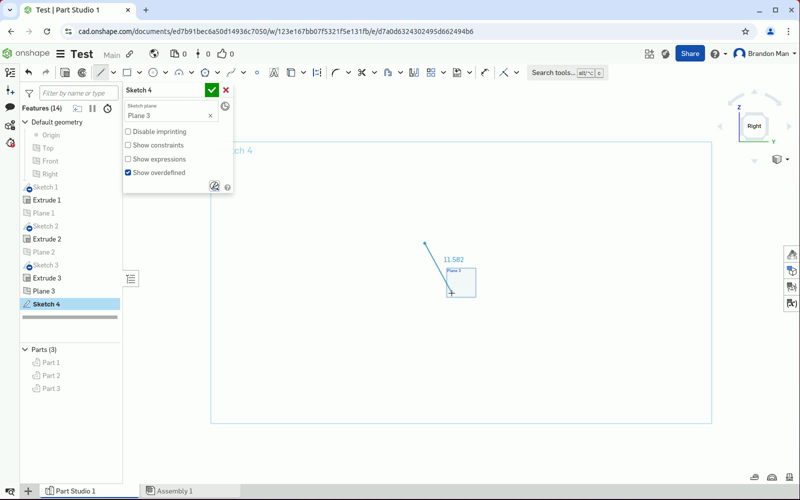
key_down(shift)
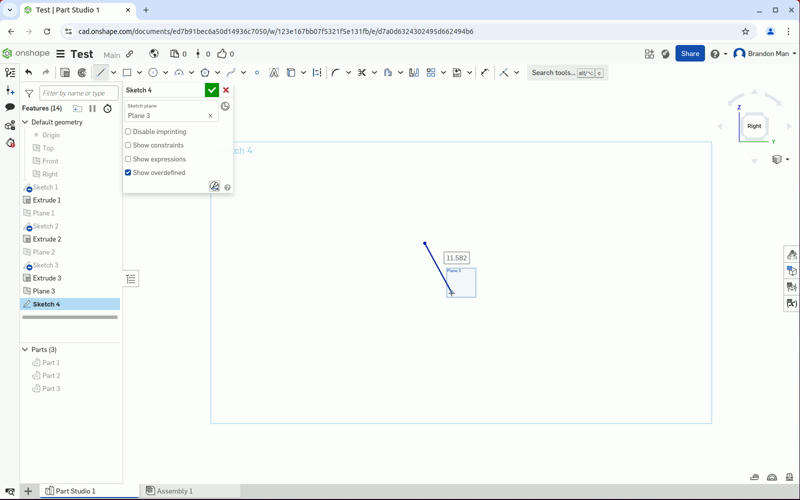
mouse_move(481, 292)
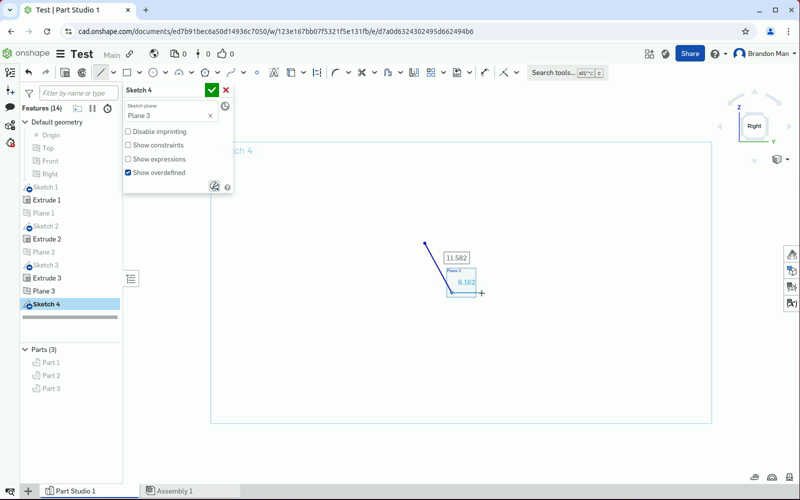
mouse_move(451, 323)
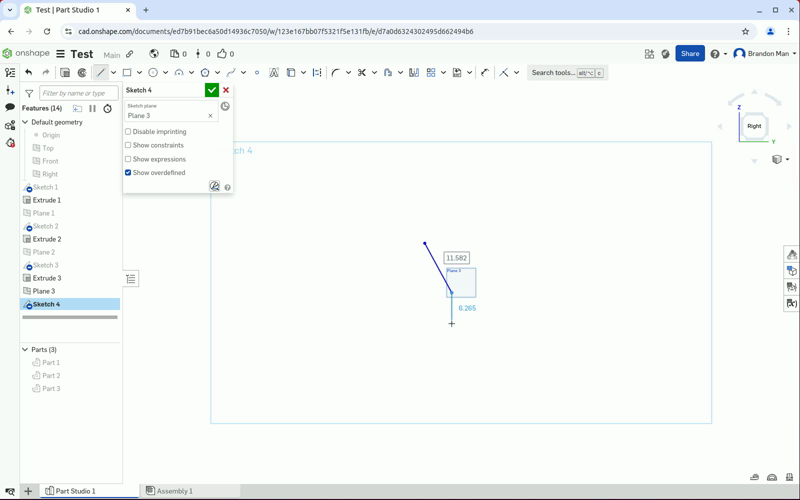
click(451, 323)
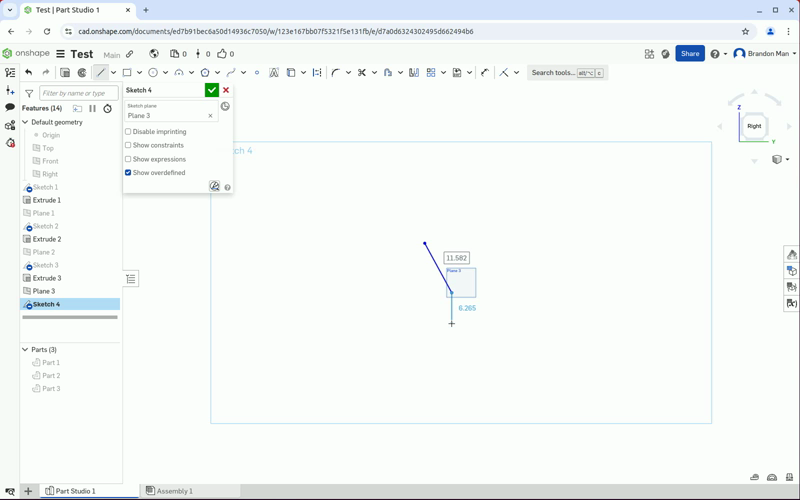
key_up(shift)
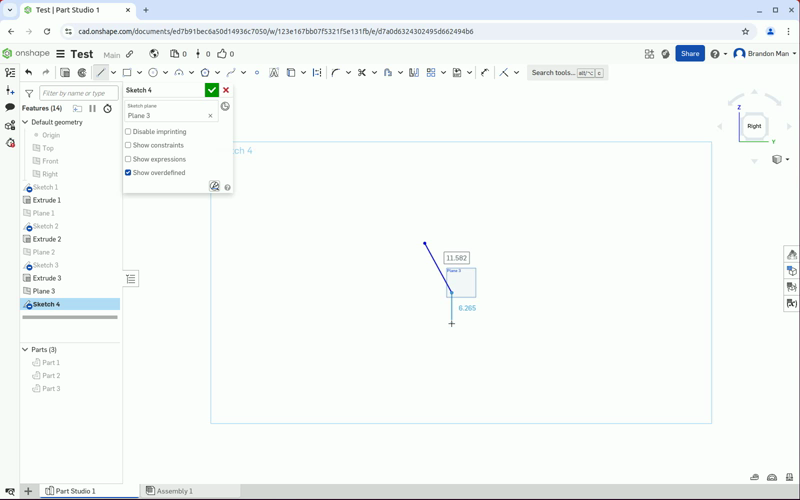
key_down(shift)
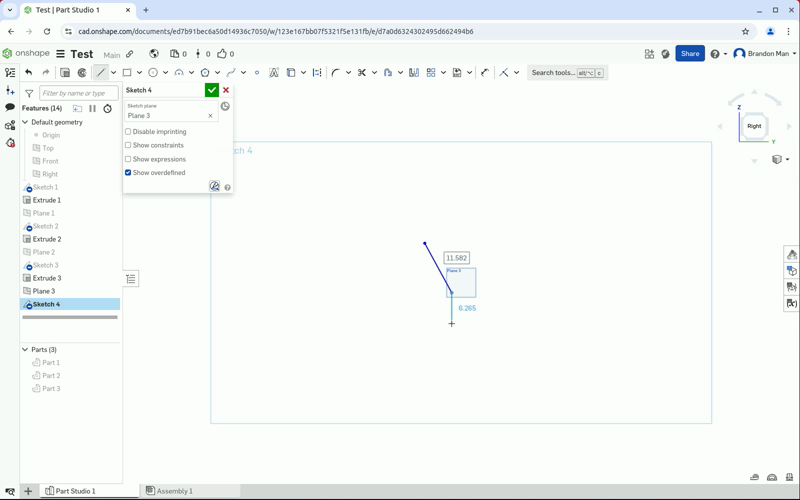
mouse_move(481, 323)
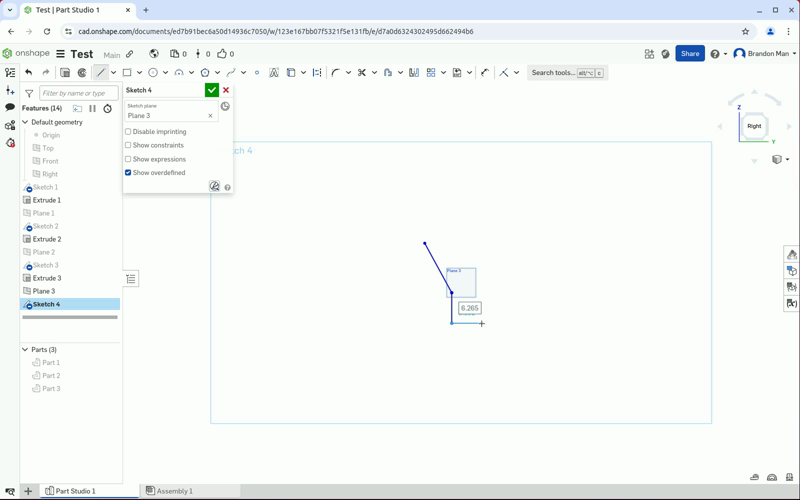
mouse_move(468, 323)
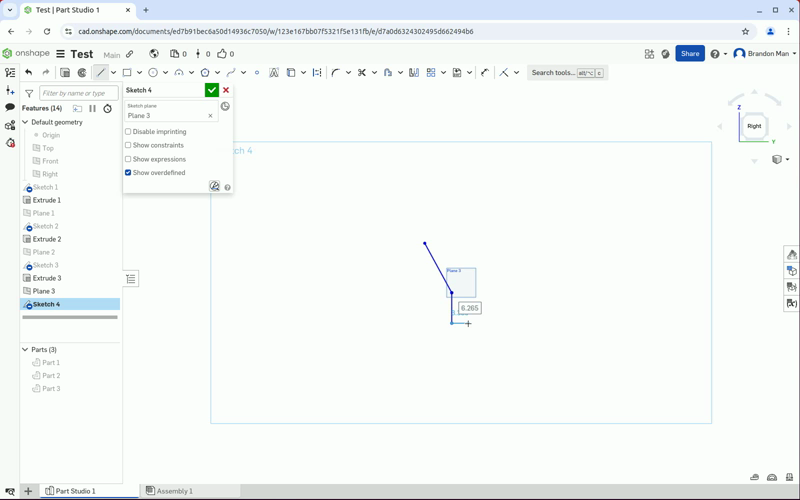
click(468, 323)
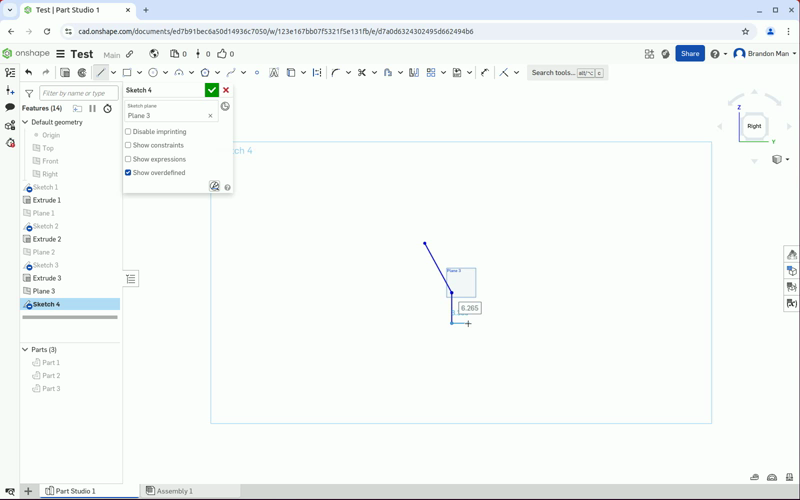
key_up(shift)
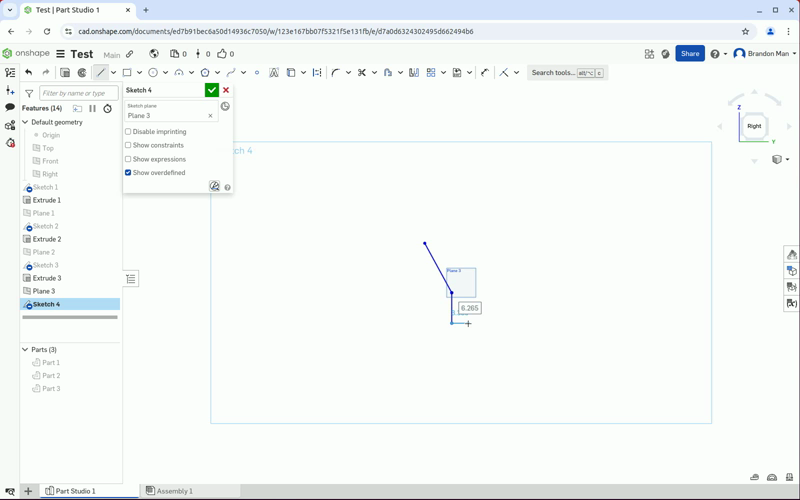
key_down(shift)
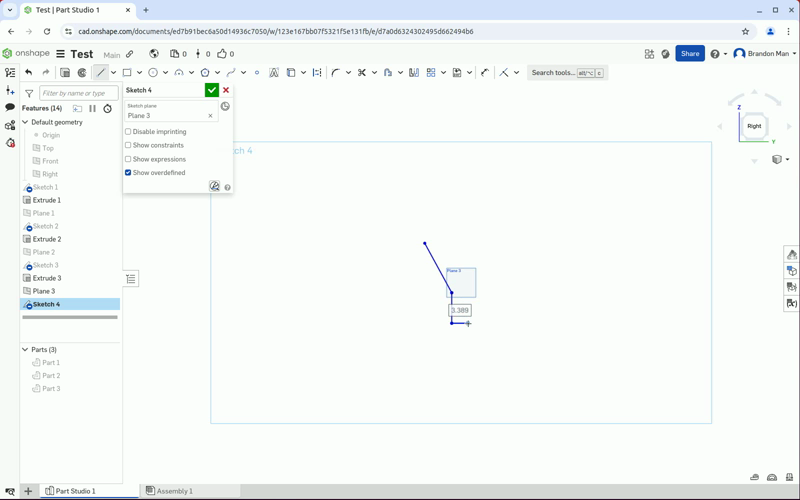
mouse_move(498, 323)
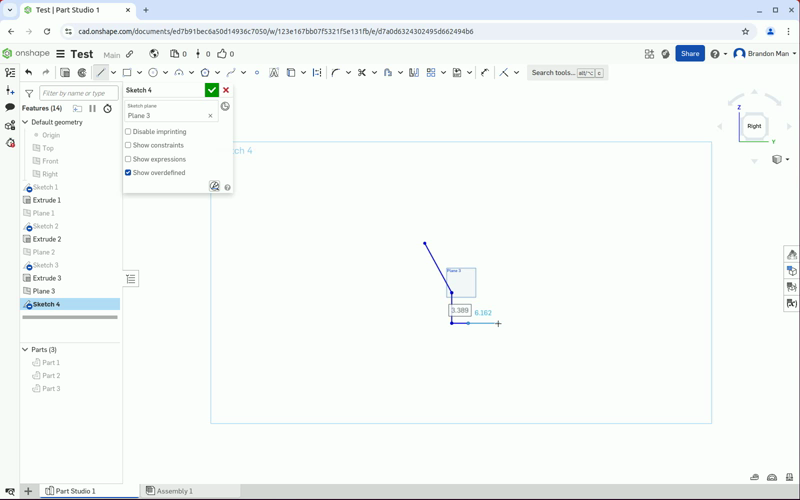
mouse_move(468, 291)
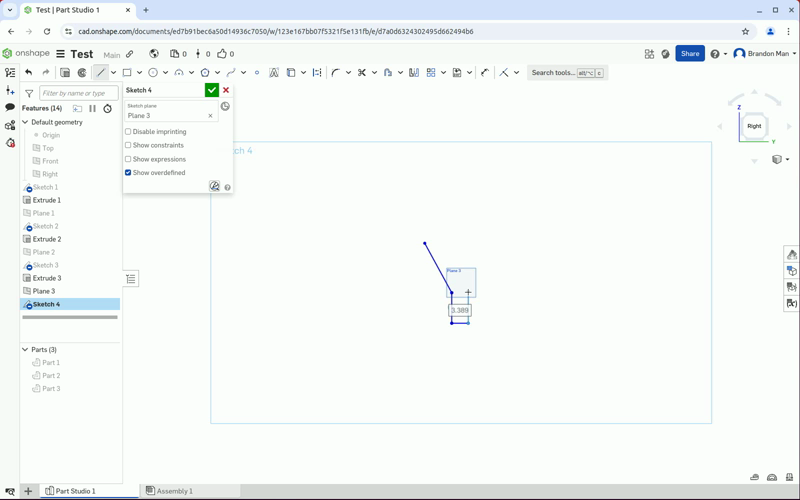
click(468, 291)
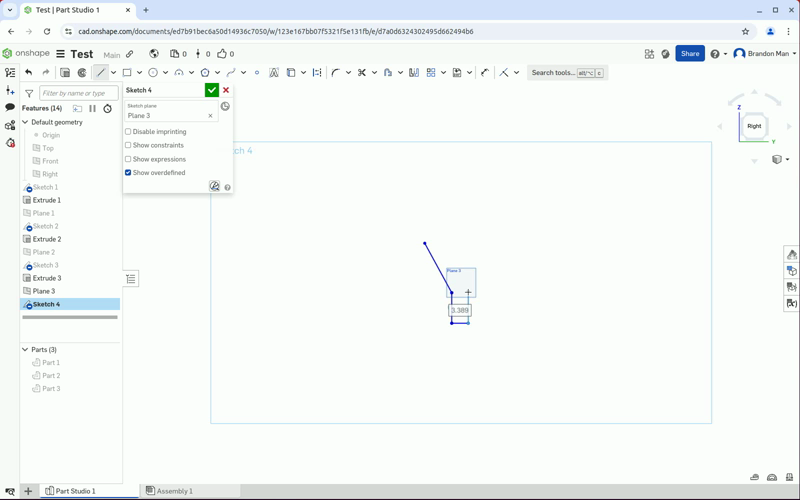
key_up(shift)
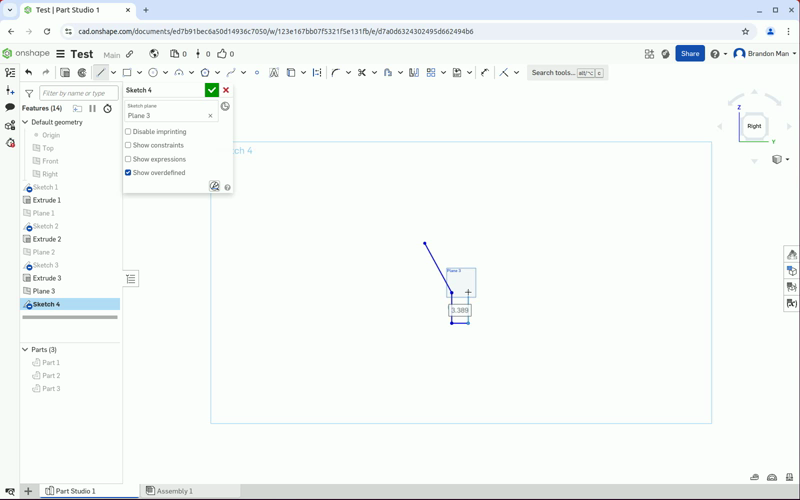
key_down(shift)
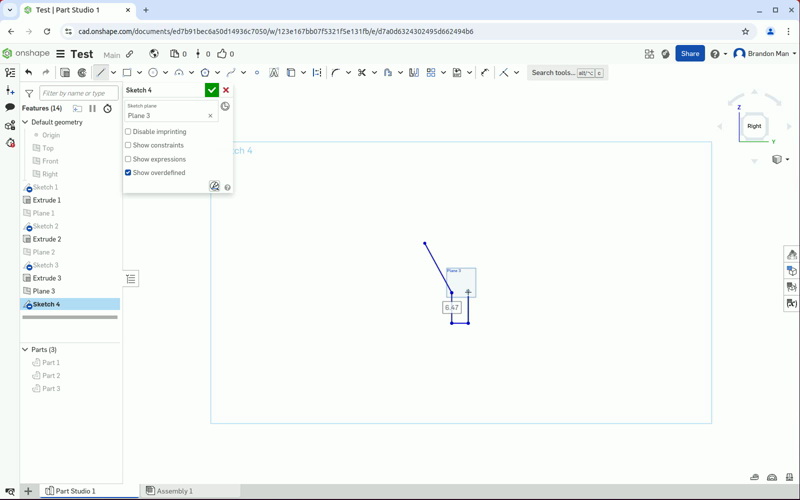
mouse_move(498, 291)
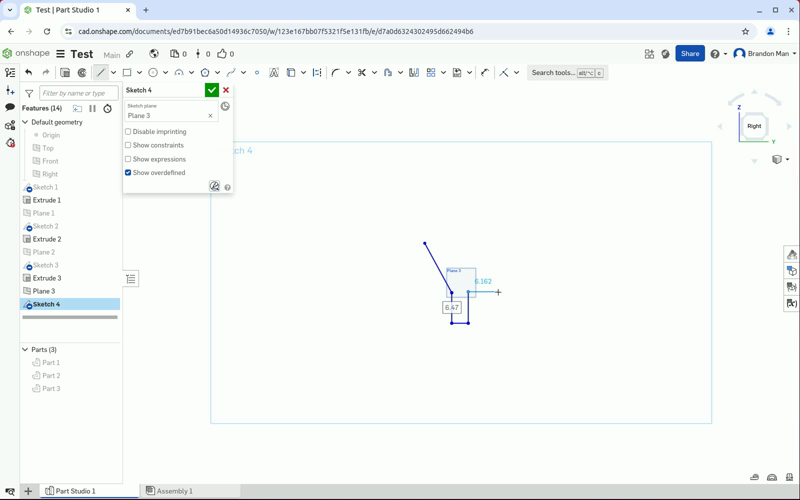
mouse_move(494, 243)
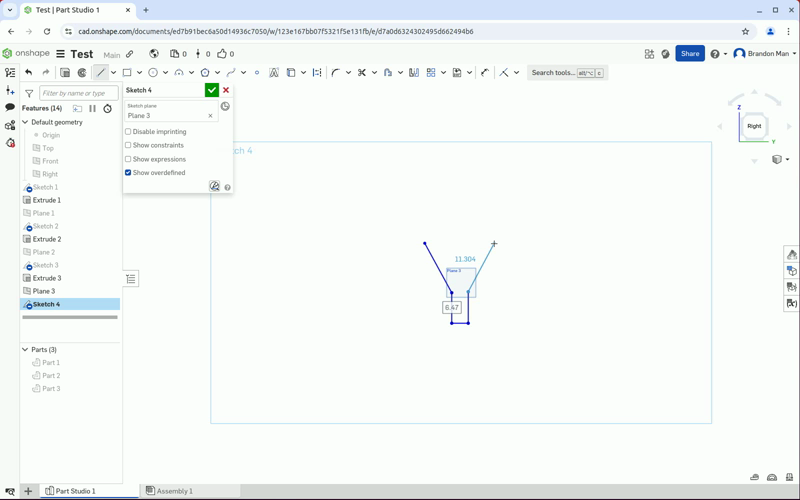
click(494, 243)
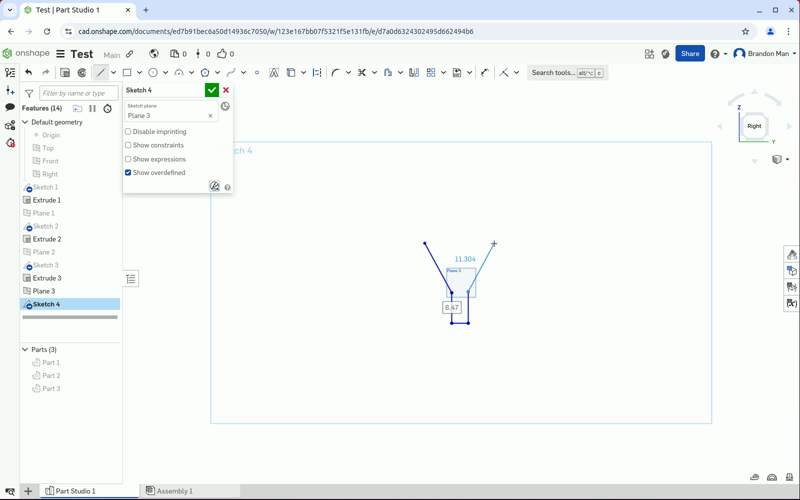
key_up(shift)
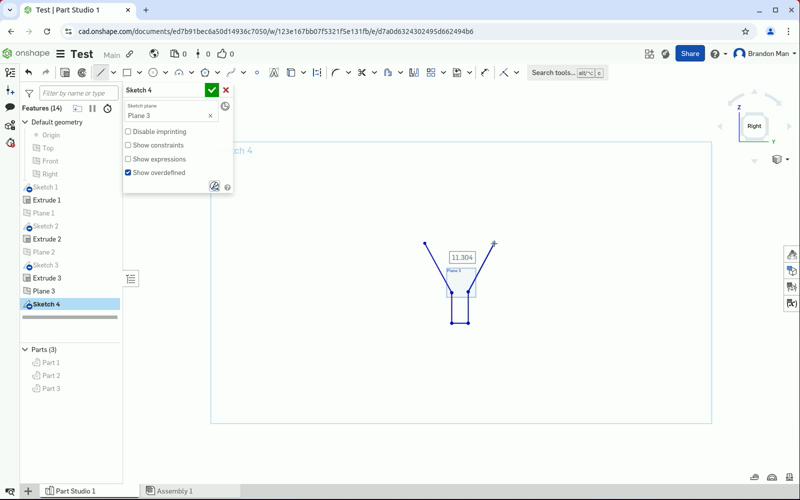
key_down(shift)
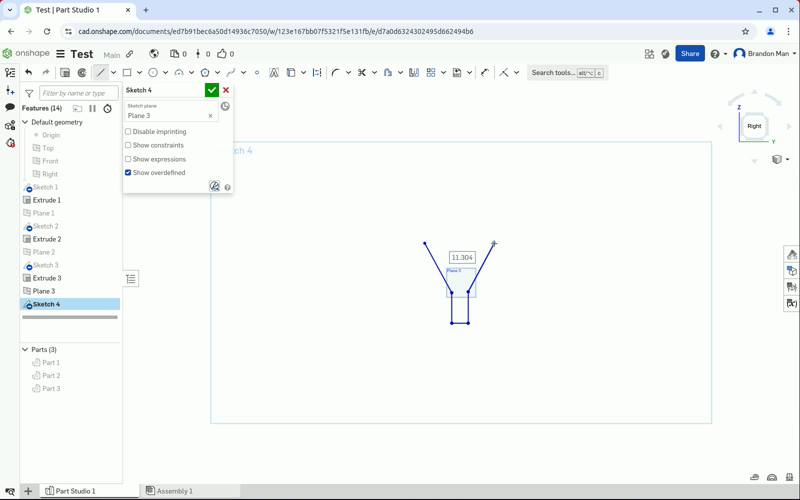
mouse_move(524, 243)
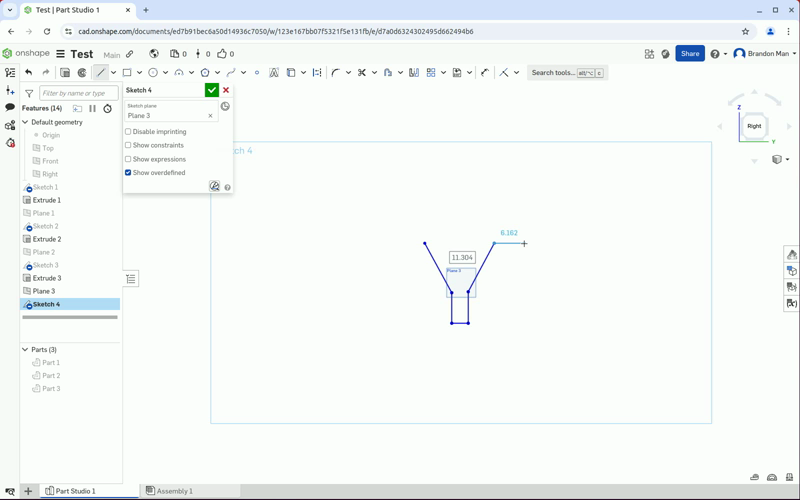
mouse_move(475, 243)
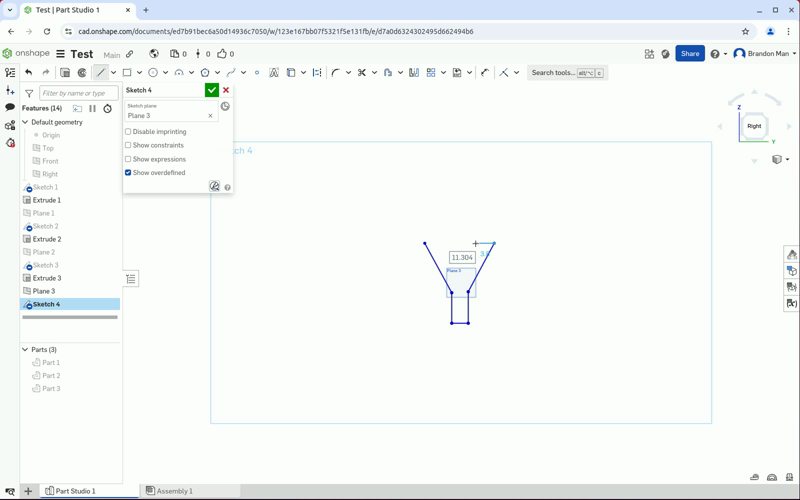
click(475, 243)
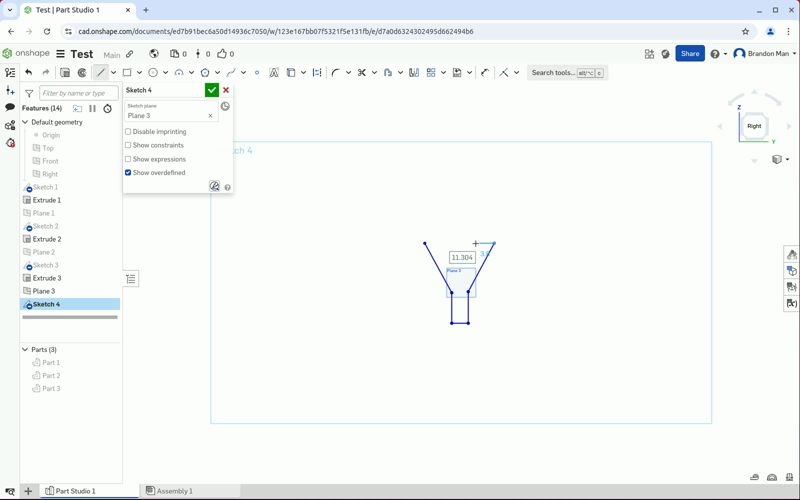
key_up(shift)
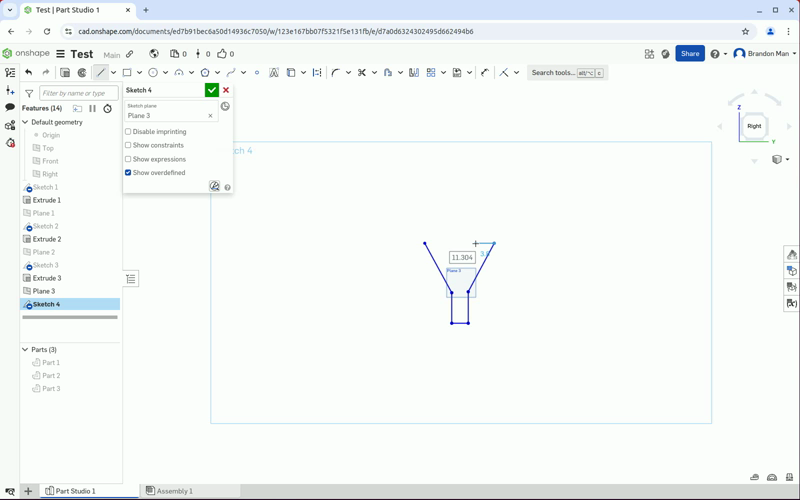
key_down(shift)
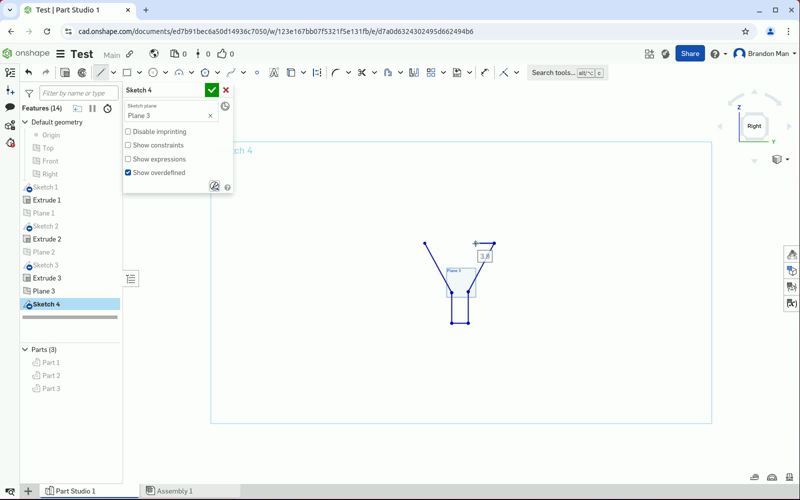
mouse_move(505, 243)
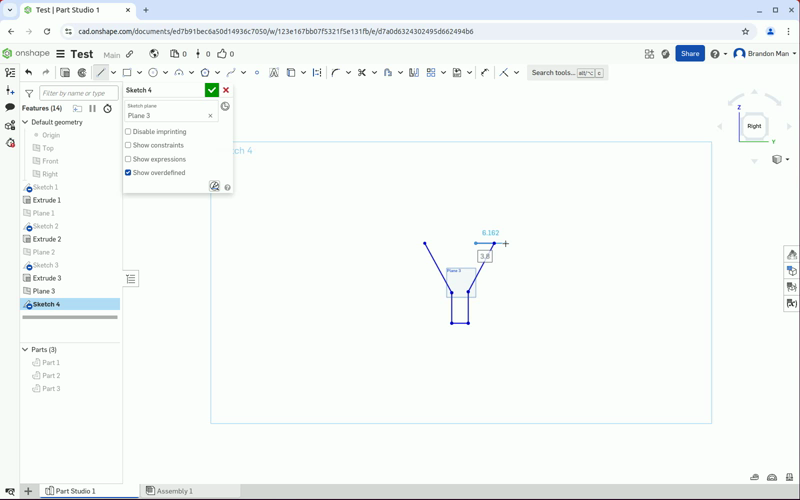
mouse_move(459, 275)
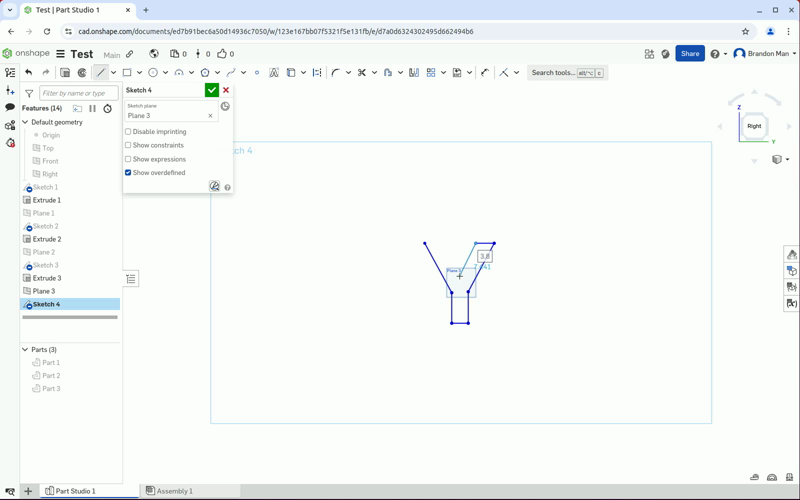
click(459, 275)
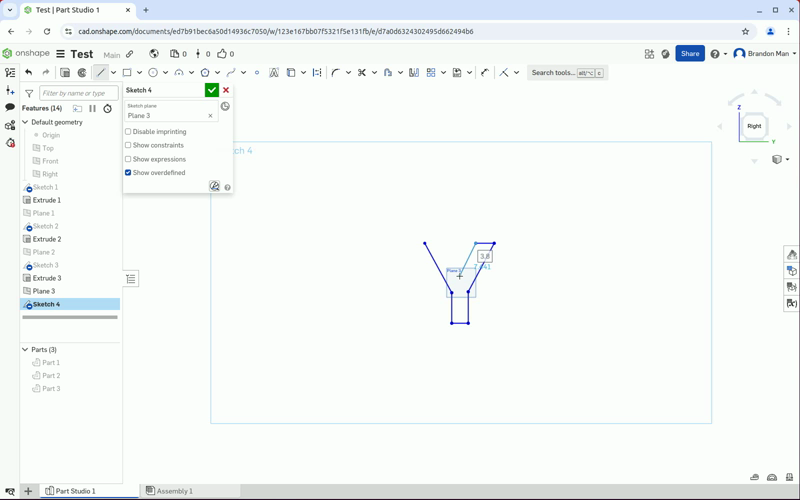
key_up(shift)
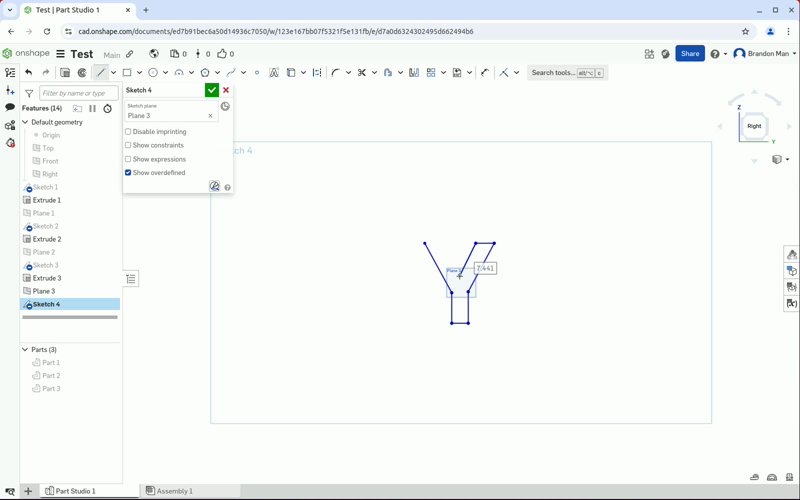
key_down(shift)
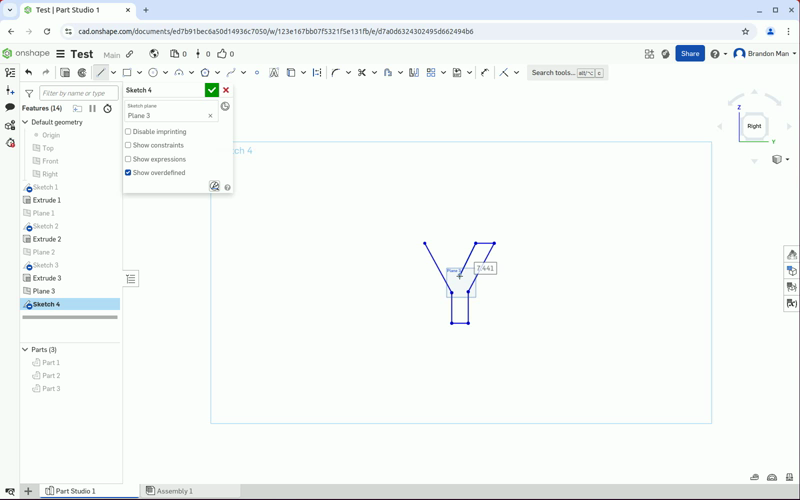
mouse_move(489, 275)
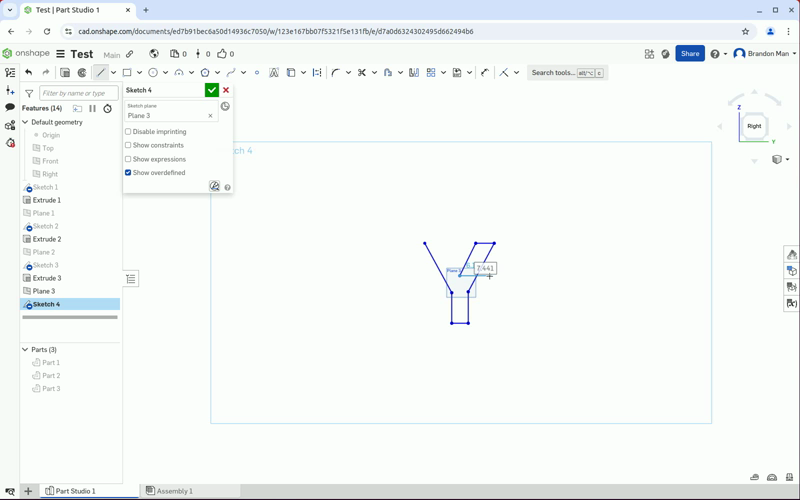
mouse_move(443, 243)
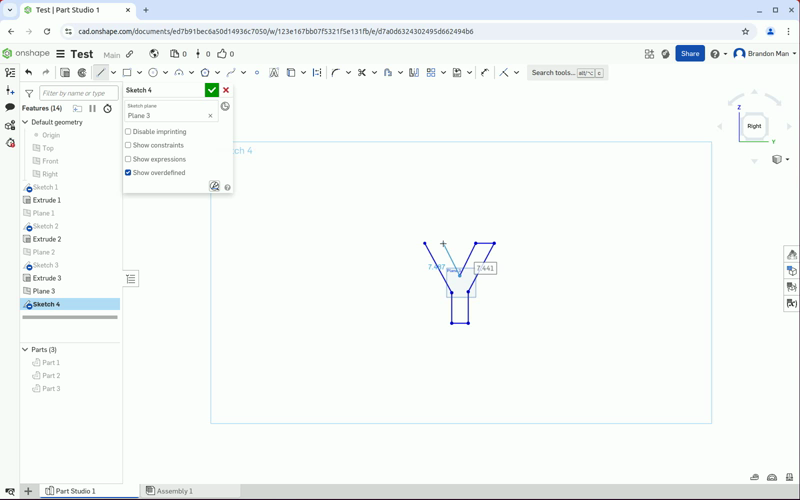
click(443, 243)
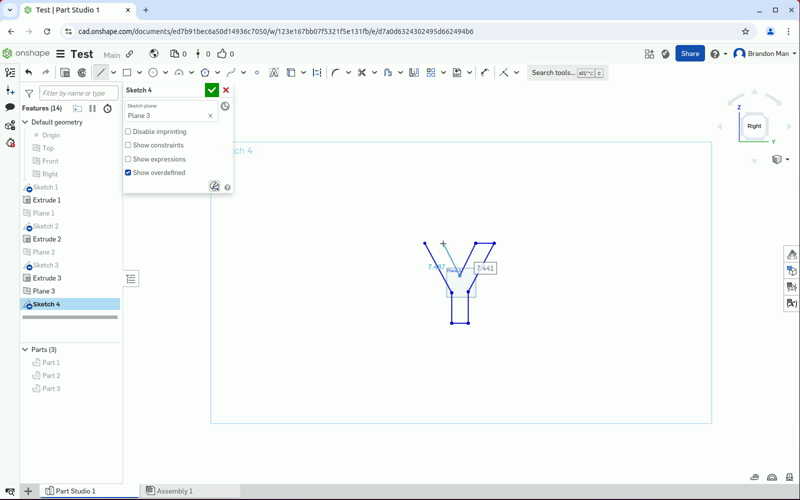
key_up(shift)
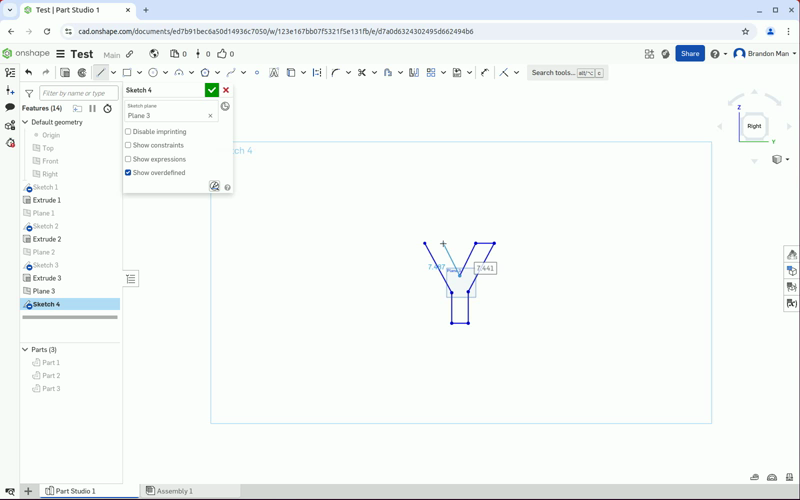
mouse_move(473, 243)
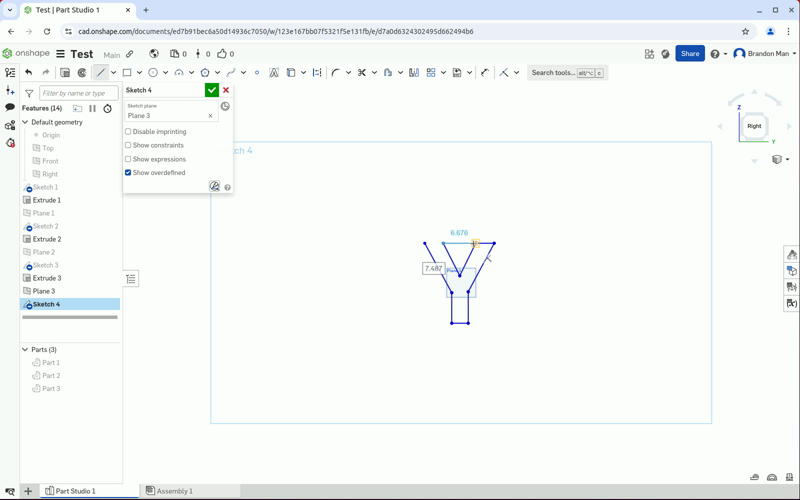
key_down(shift)
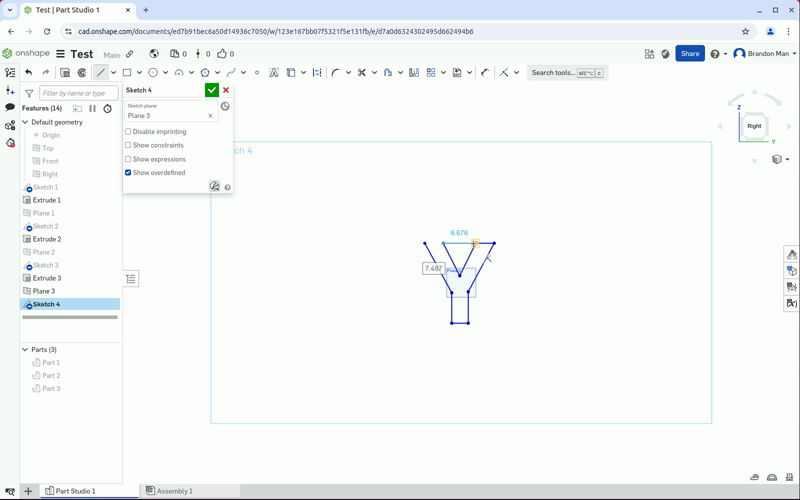
mouse_move(424, 243)
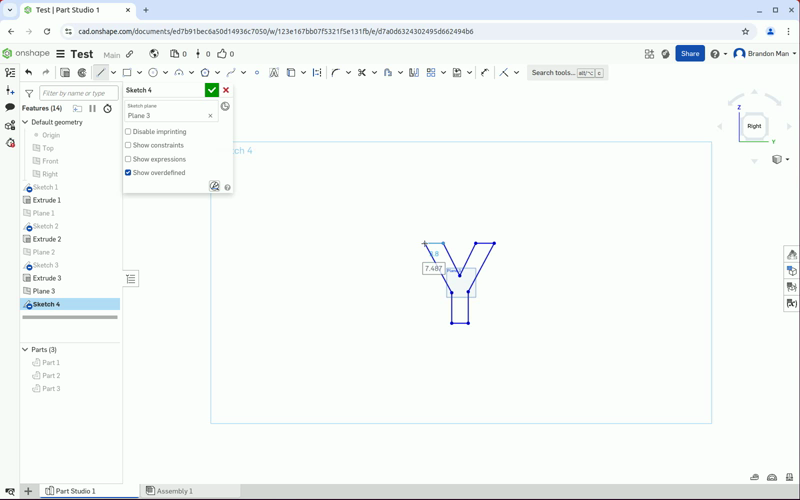
key_up(shift)
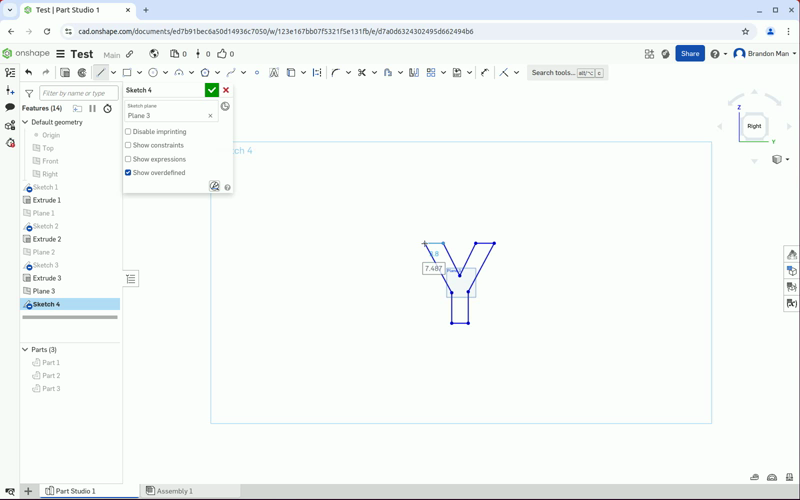
click(424, 243)
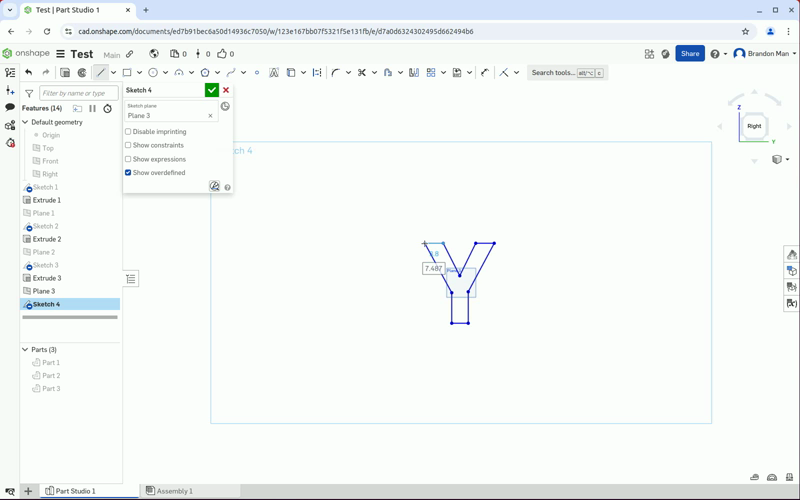
key(esc)
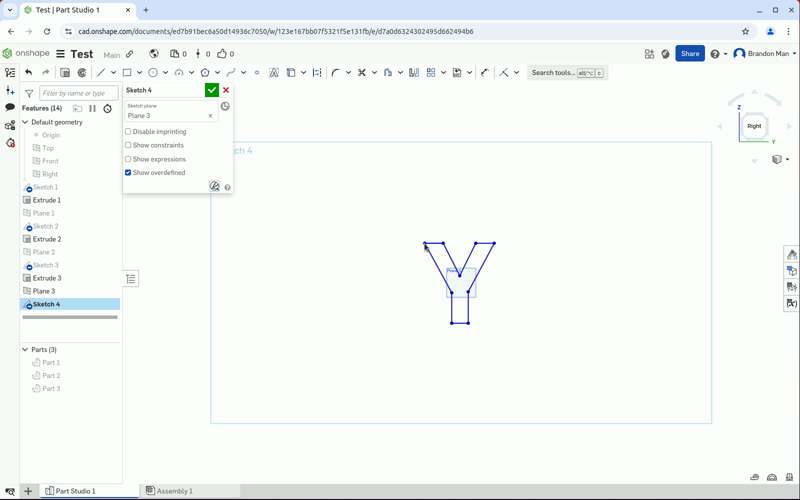
mouse_move(440, 260)
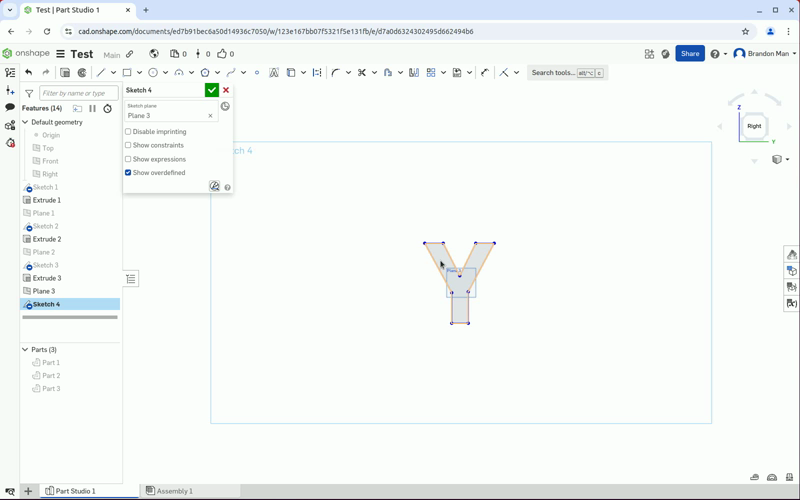
click(440, 260)
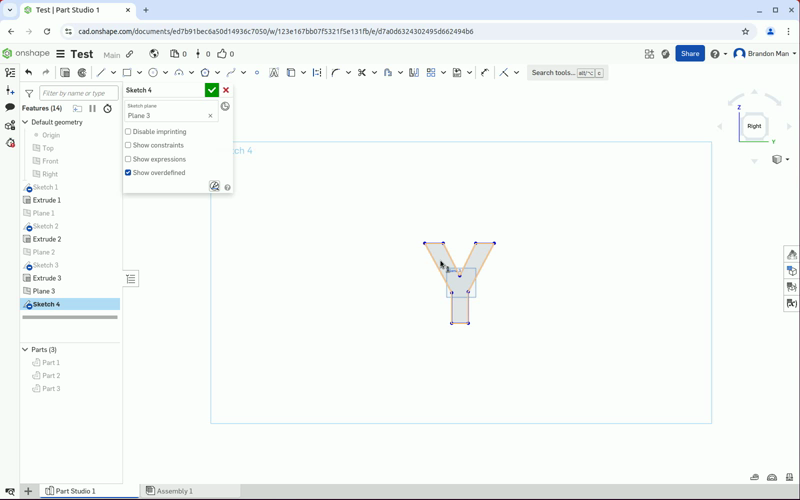
mouse_move(73, 352)
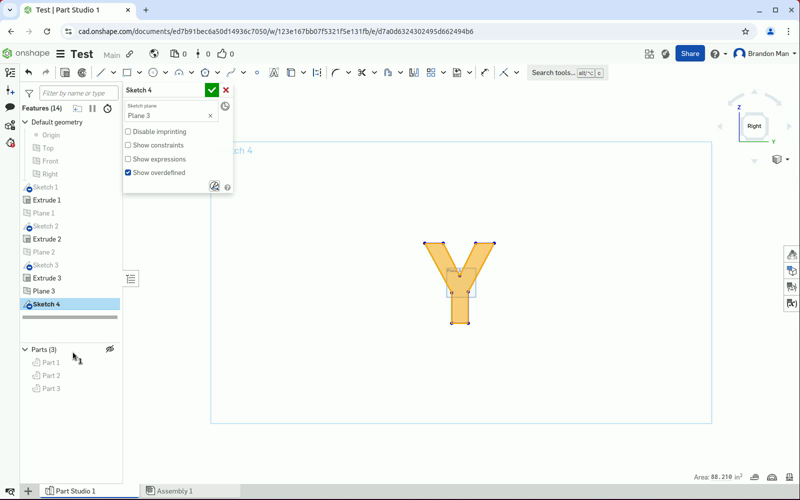
key(shift+y)
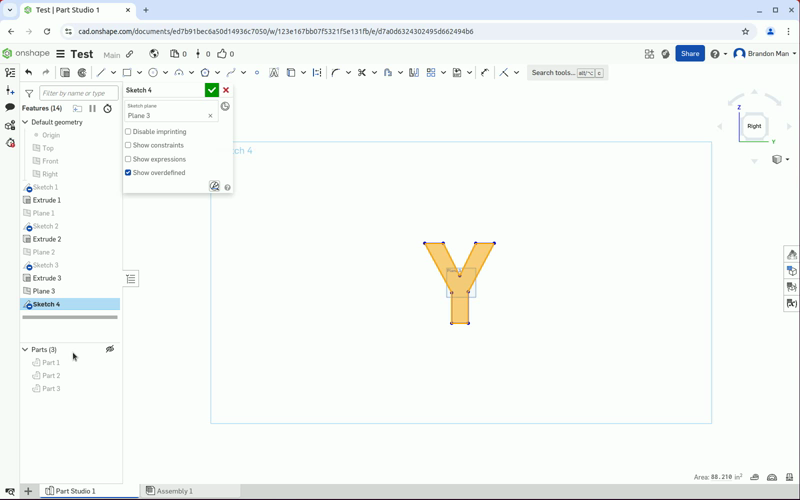
key(shift+e)
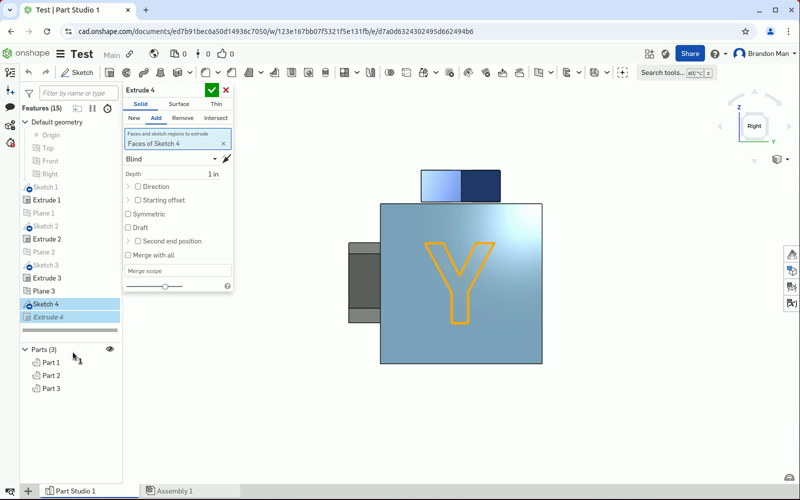
mouse_move(143, 106)
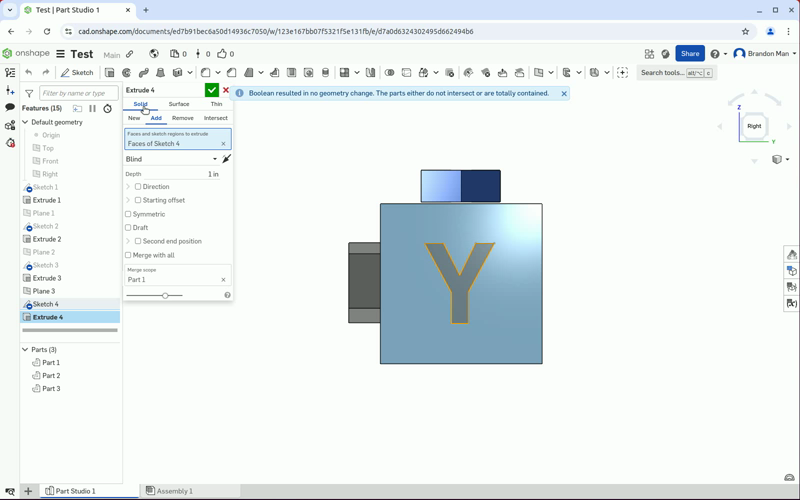
click(143, 106)
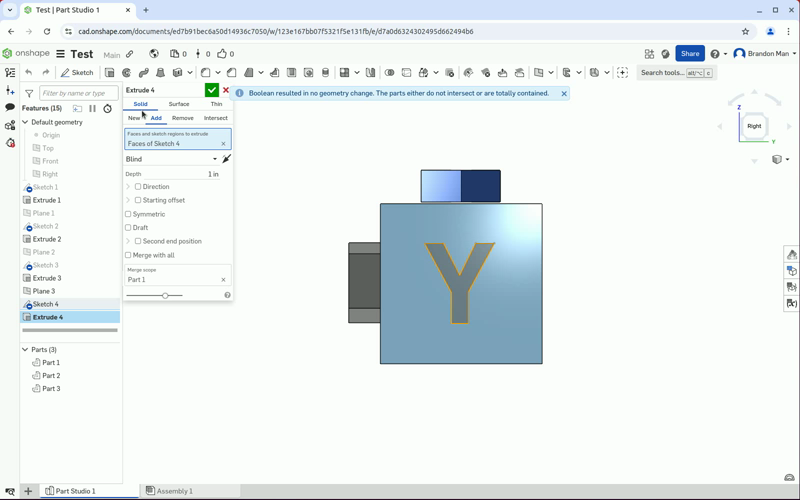
mouse_move(137, 120)
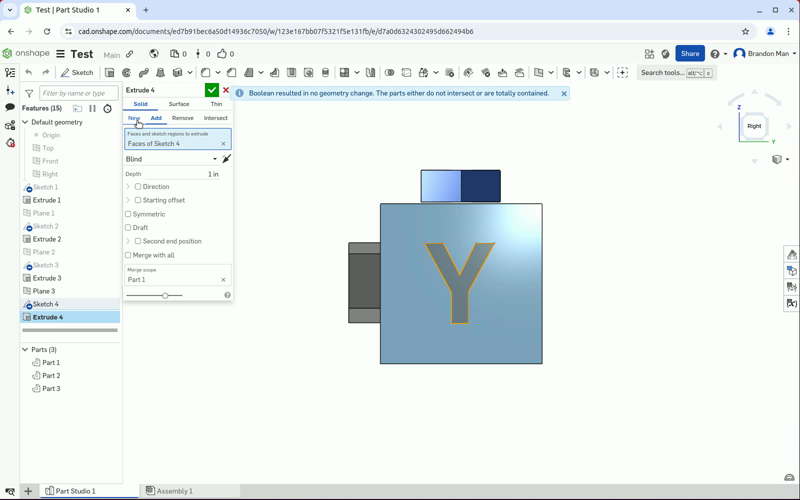
click(137, 120)
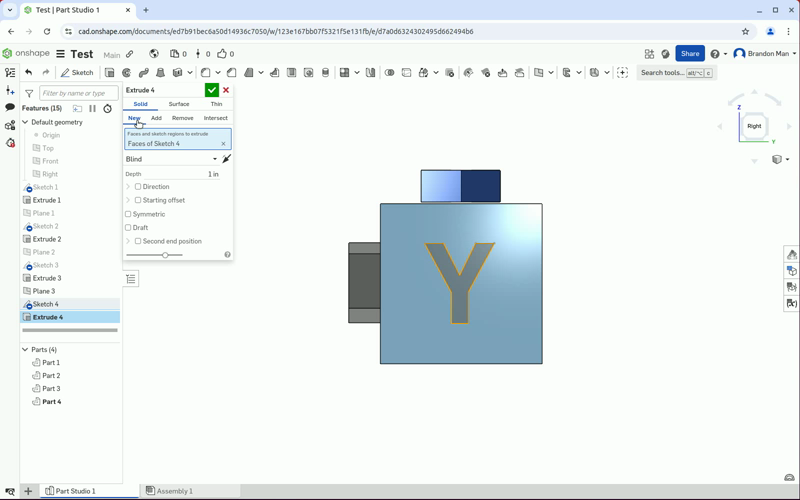
key(tab, 4)
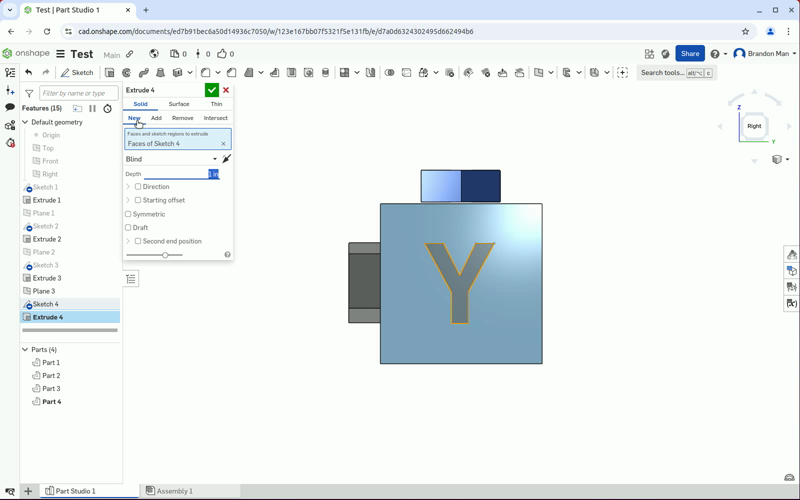
text(6.499)
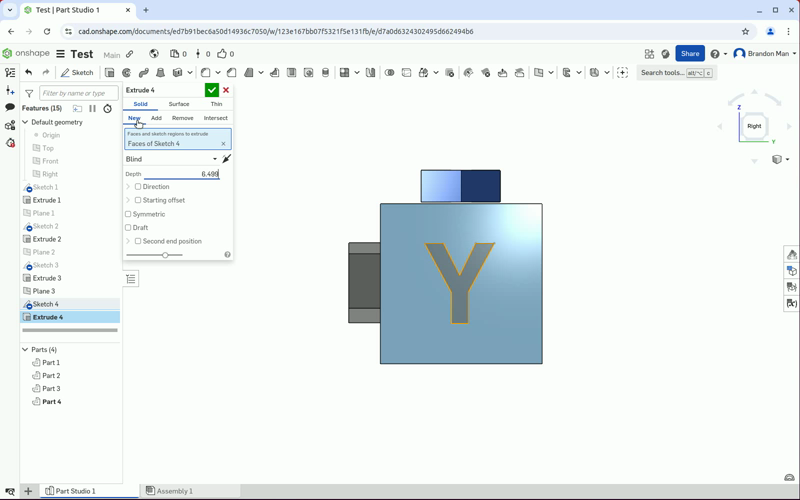
key(enter)
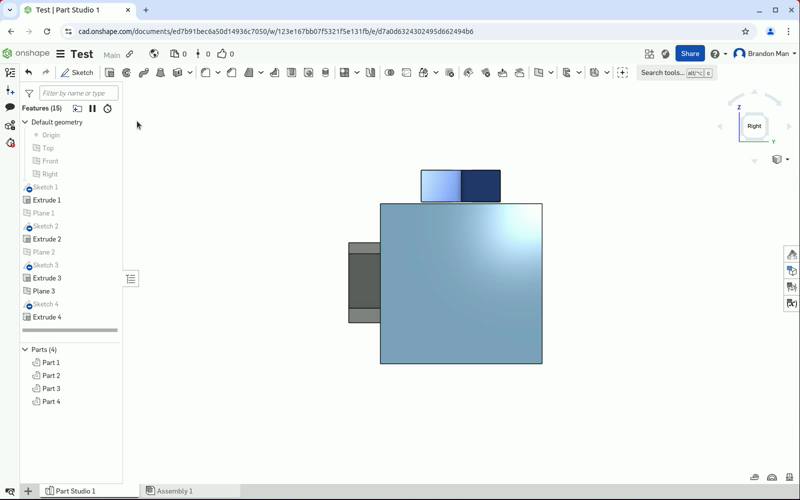
key(shift+h)
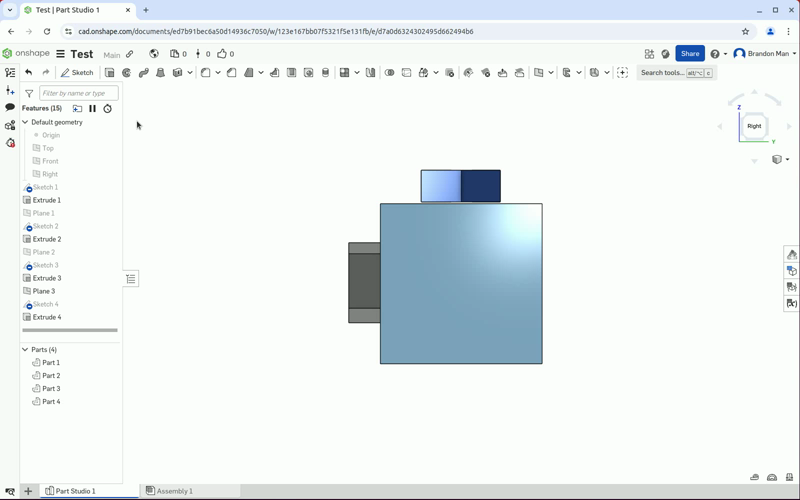
key(shift+h)
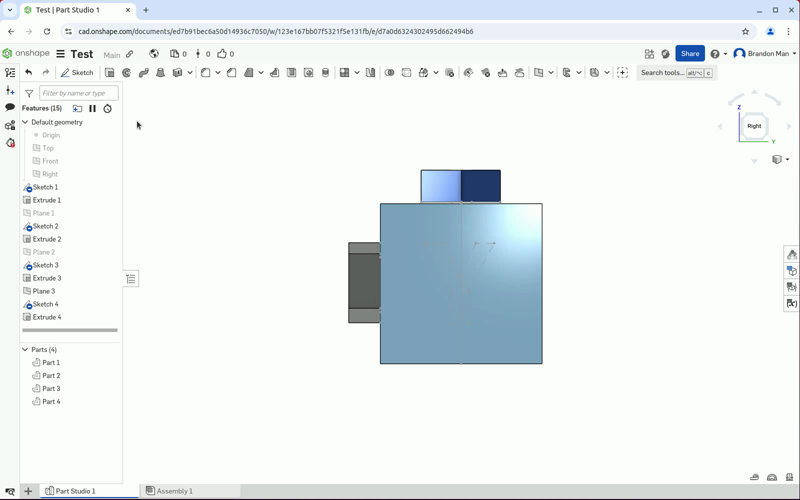
key(shift+7)
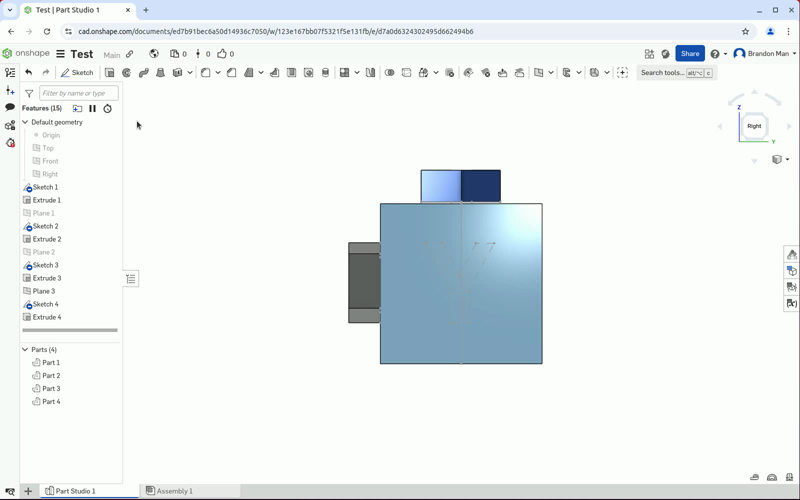
key(right, 2)
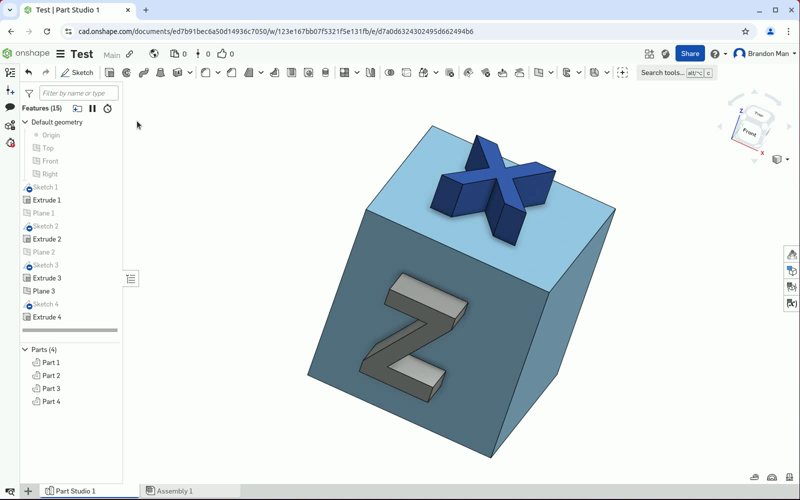
key(down, 2)
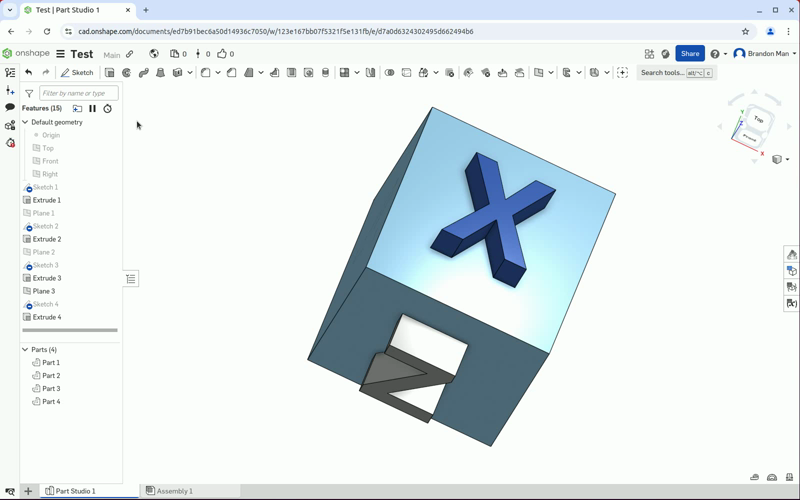
key(up, 2)
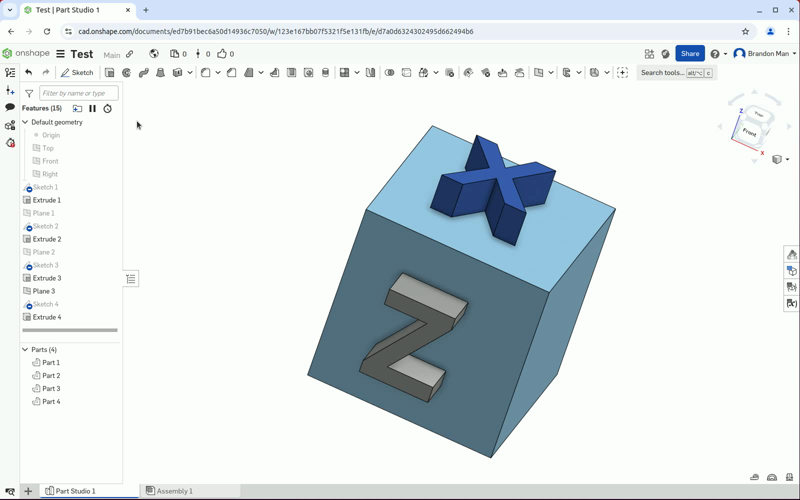
key(left, 2)
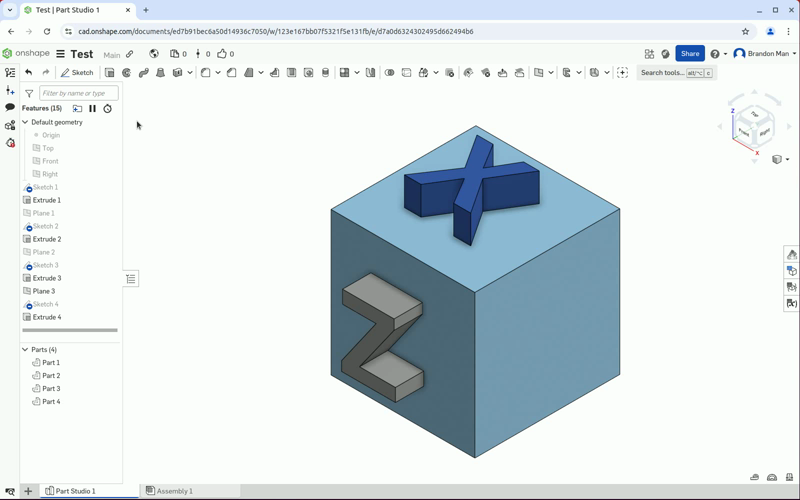
mouse_move(73, 189)
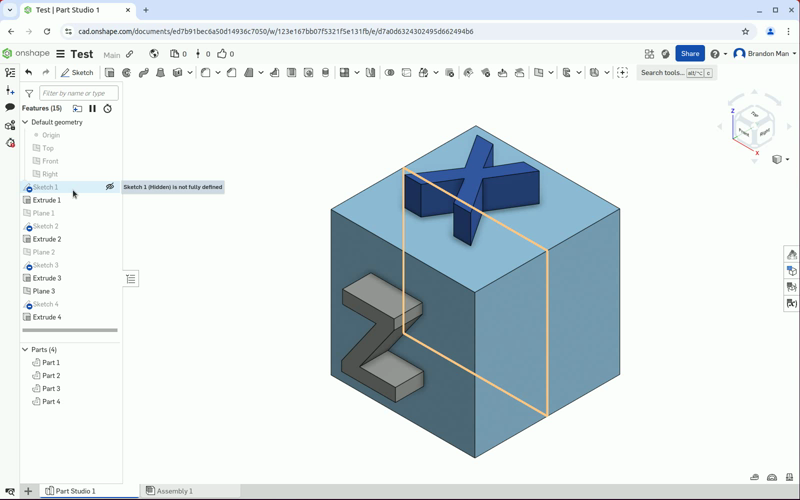
click(73, 189)